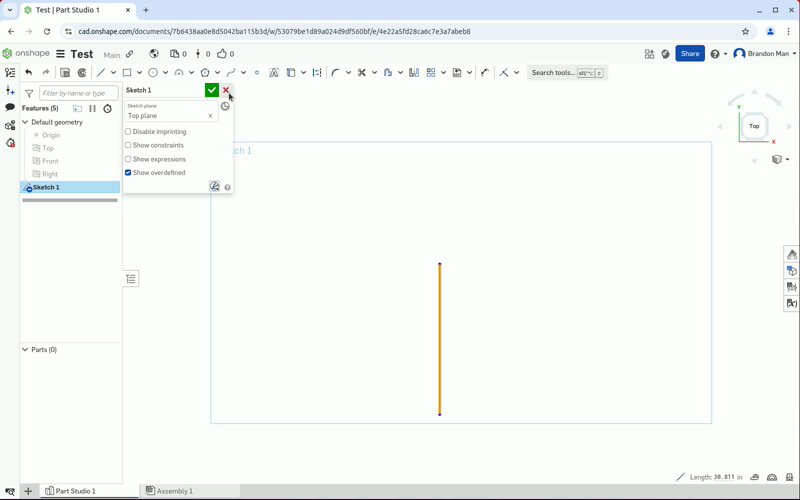
key(shift+h)
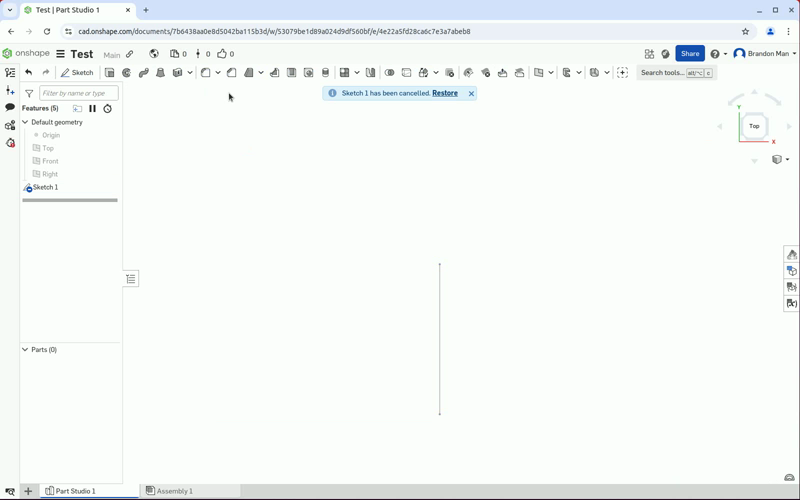
key(shift+s)
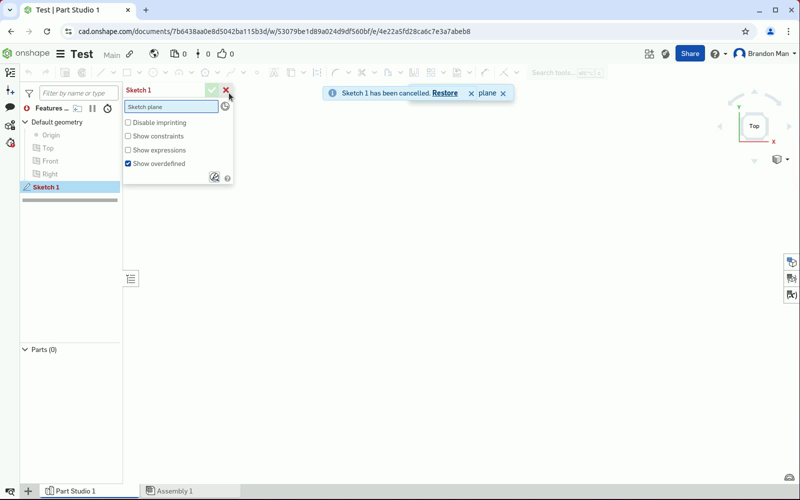
mouse_move(73, 150)
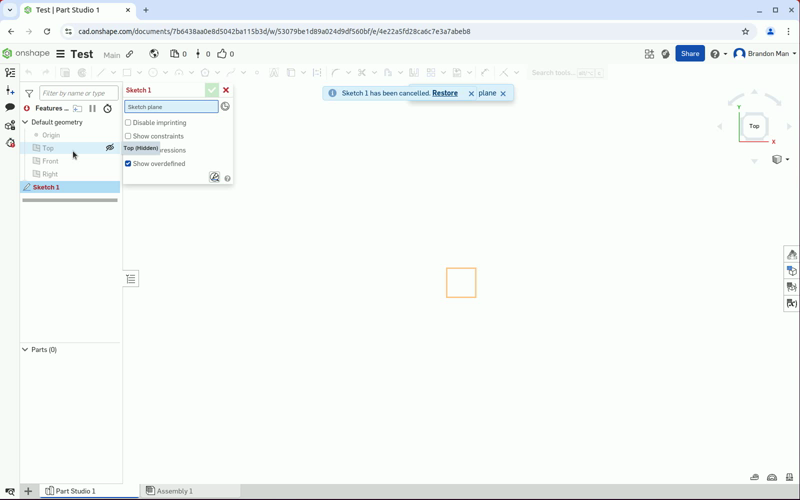
click(73, 150)
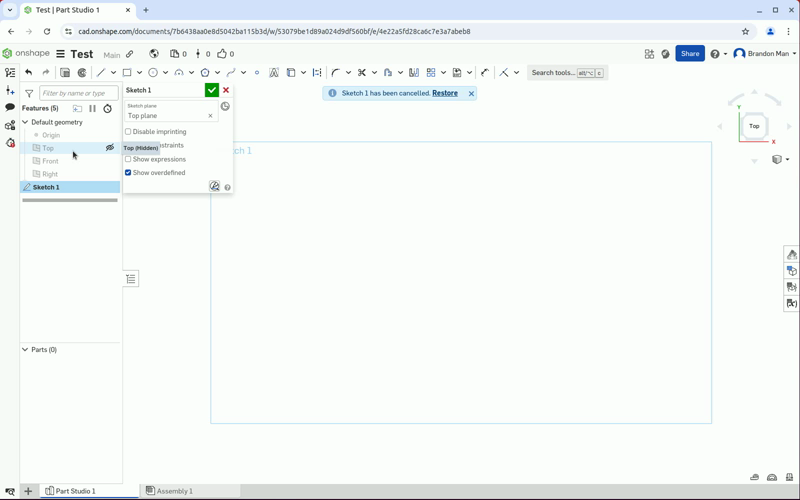
mouse_move(73, 352)
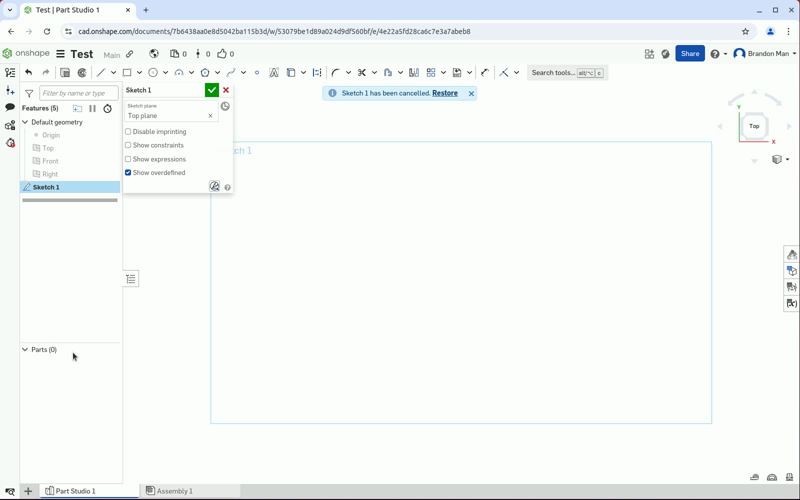
key(y)
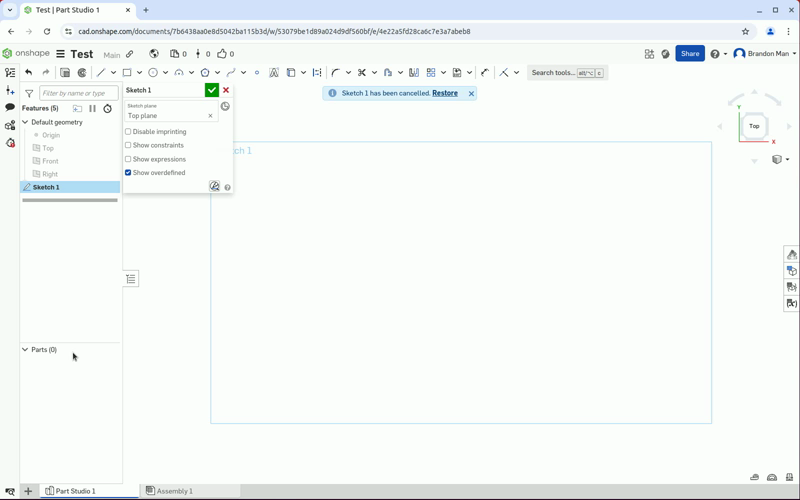
key(a)
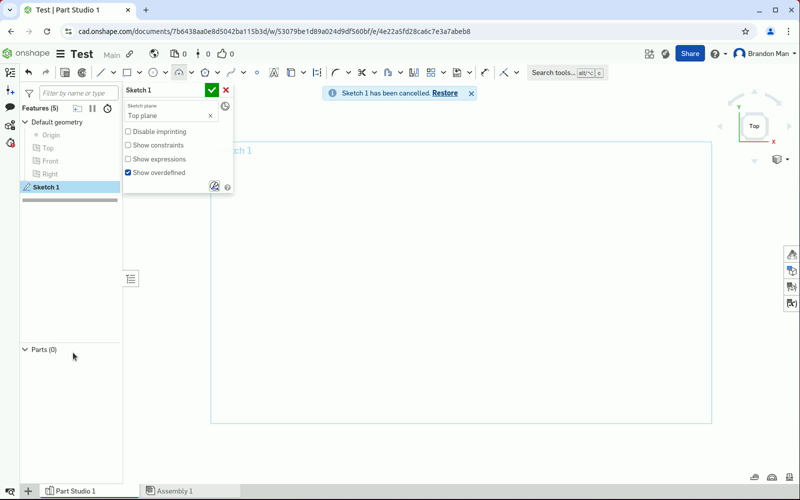
key_down(shift)
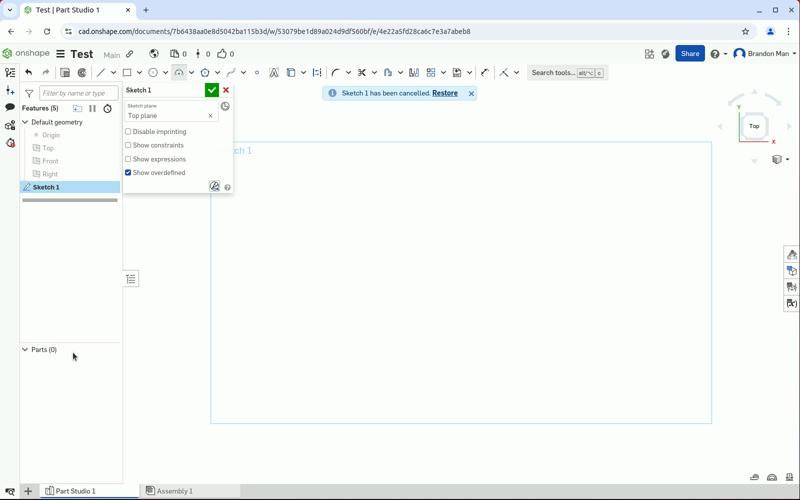
mouse_move(460, 356)
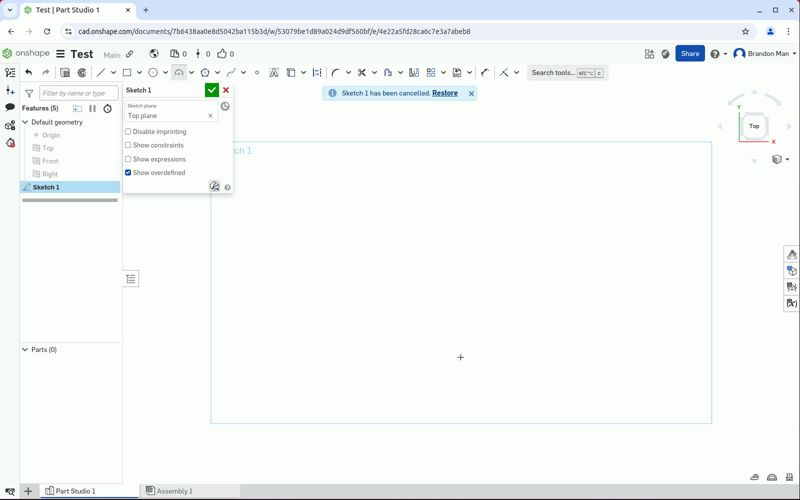
click(460, 356)
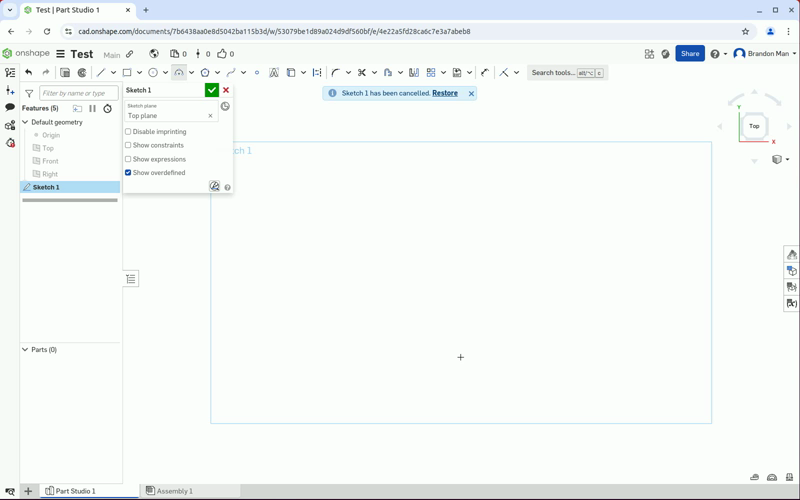
key_up(shift)
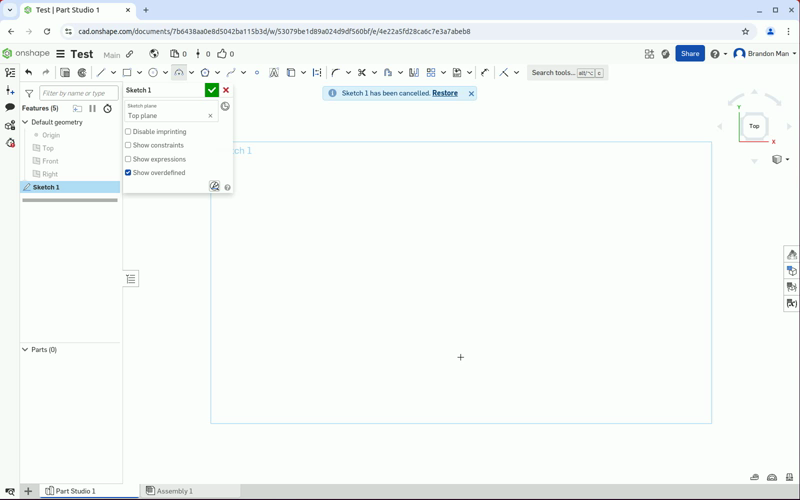
key_down(shift)
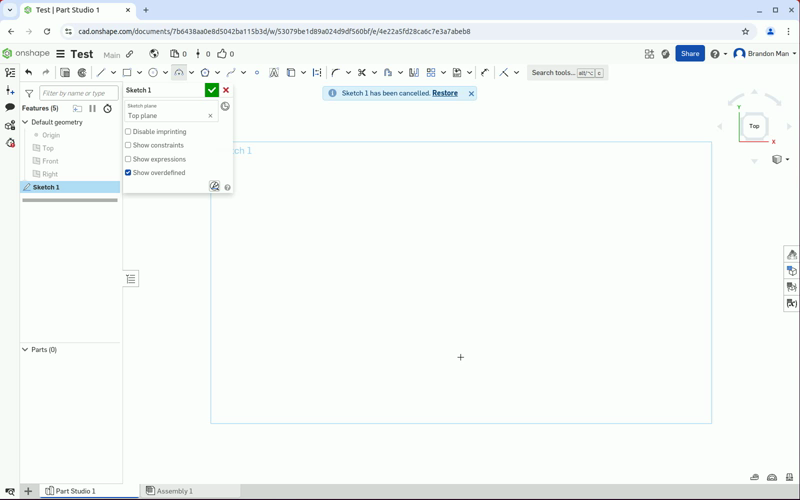
mouse_move(460, 217)
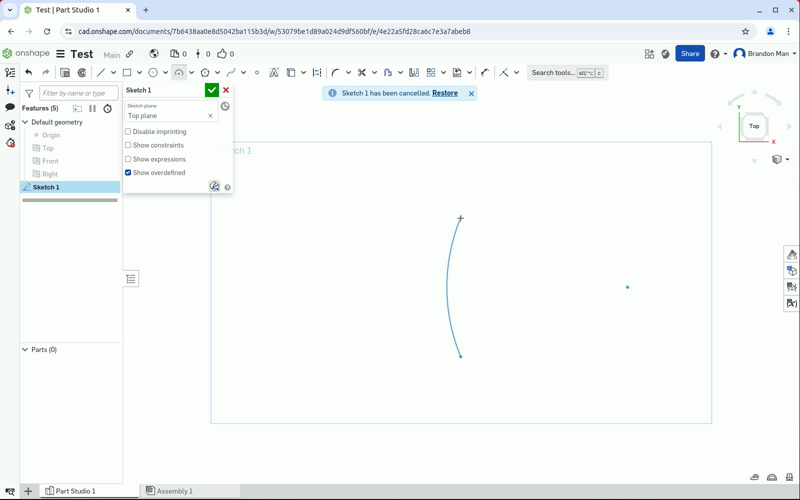
click(460, 217)
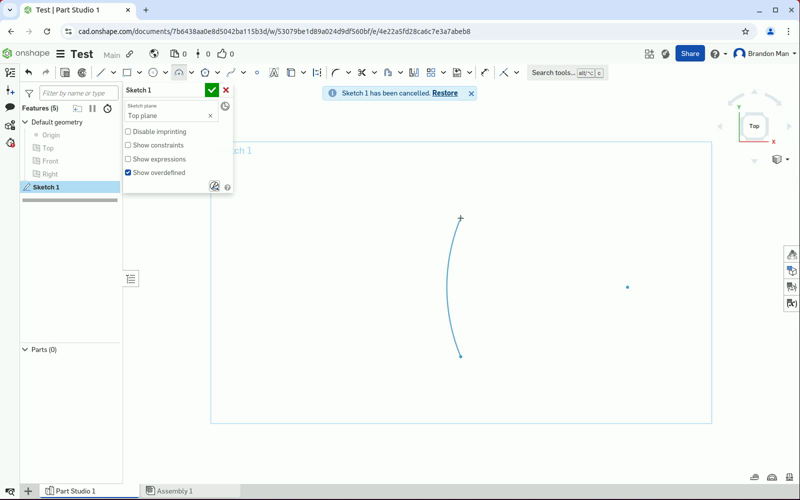
mouse_move(535, 287)
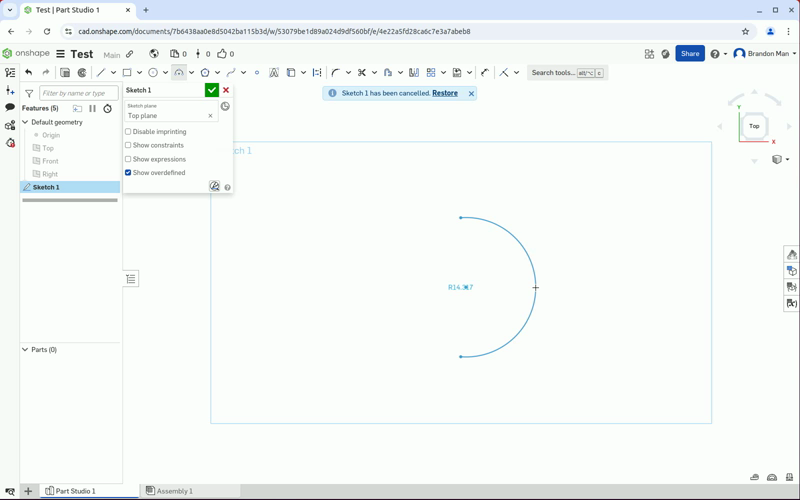
click(535, 287)
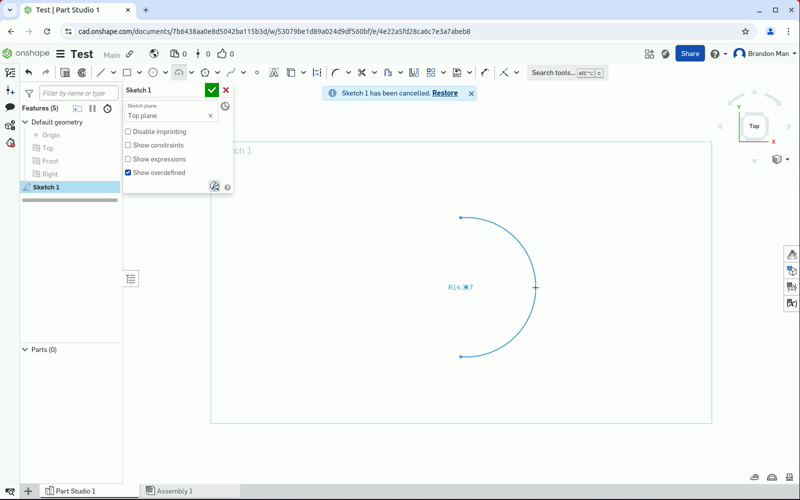
key_up(shift)
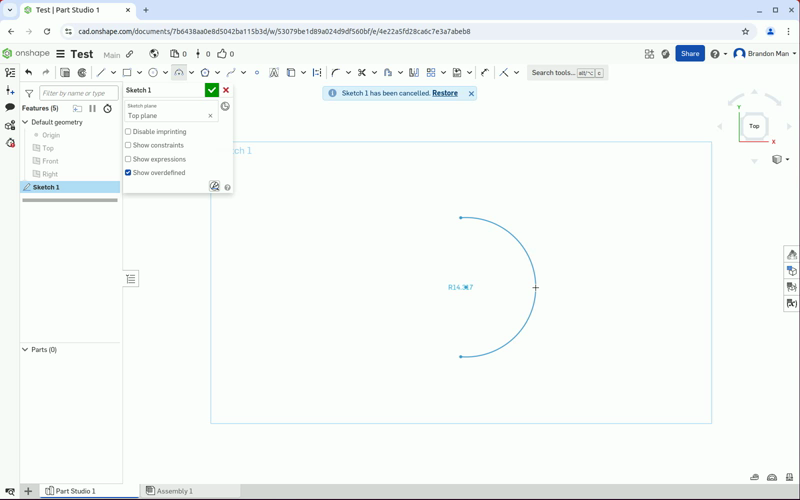
key(esc)
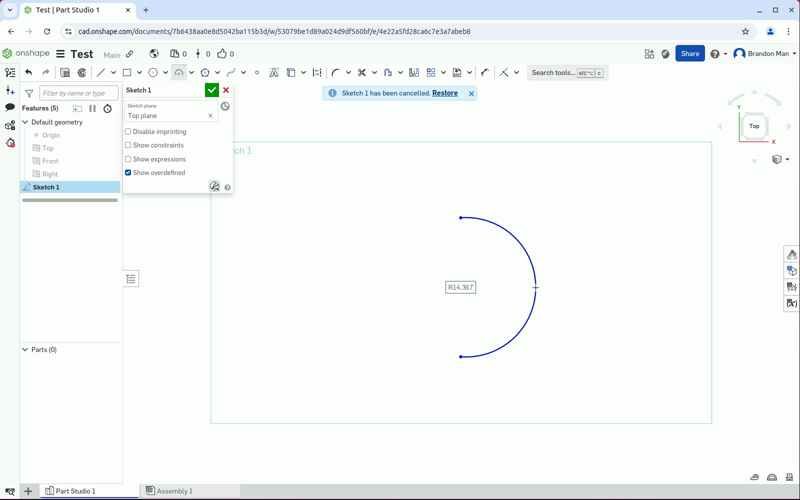
key(l)
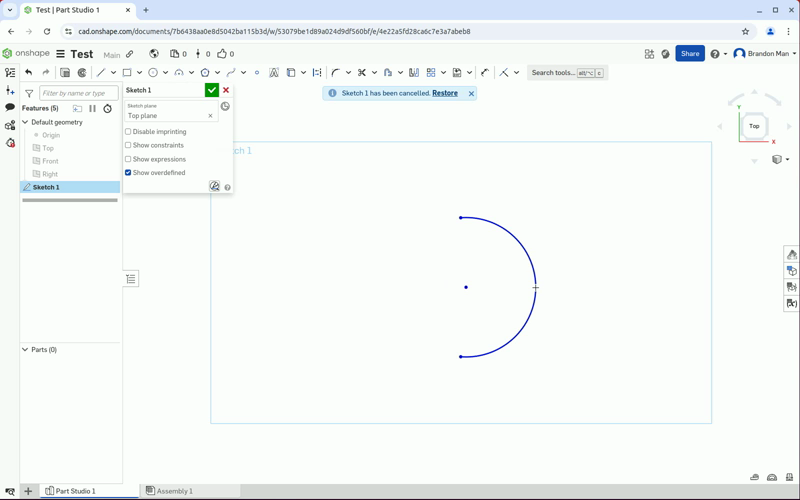
mouse_move(460, 217)
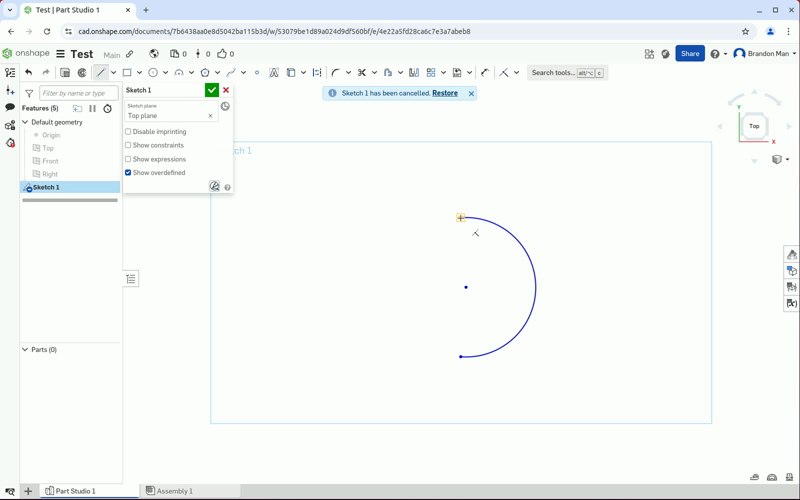
click(460, 217)
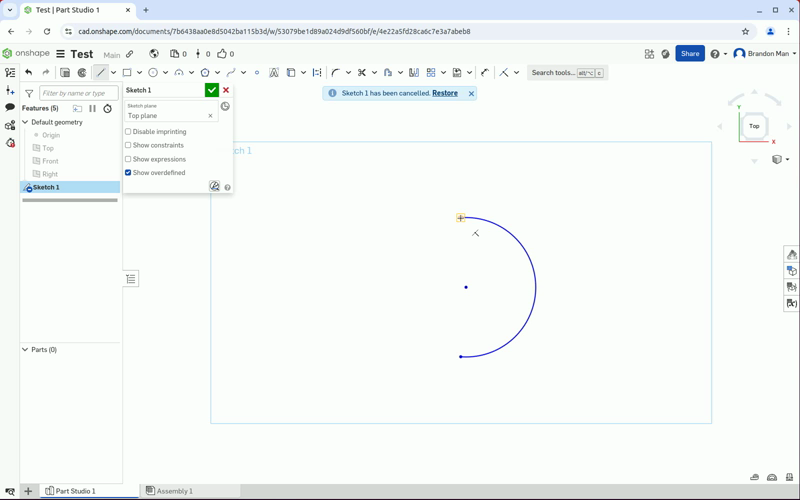
key_down(shift)
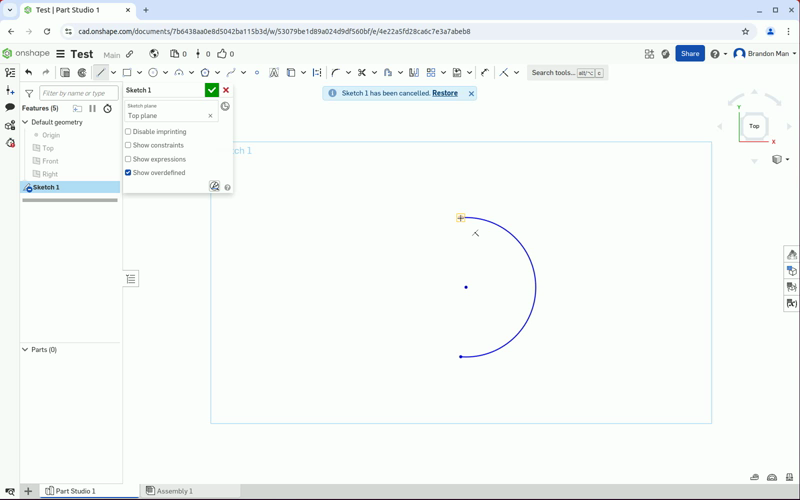
mouse_move(490, 217)
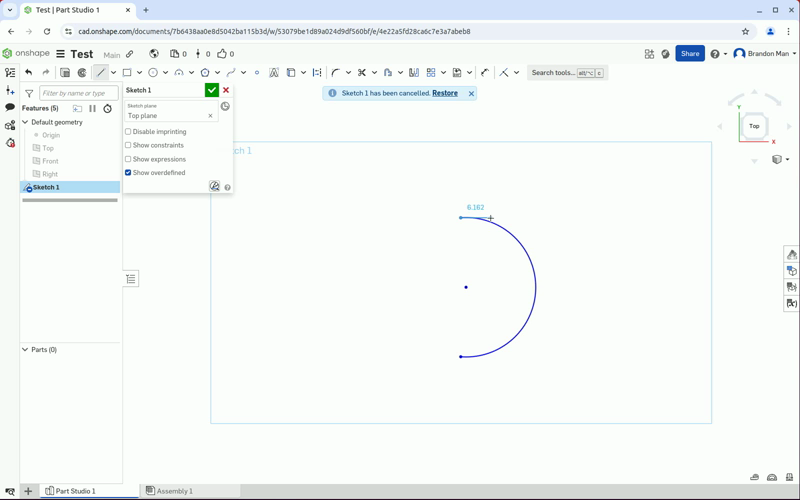
mouse_move(460, 237)
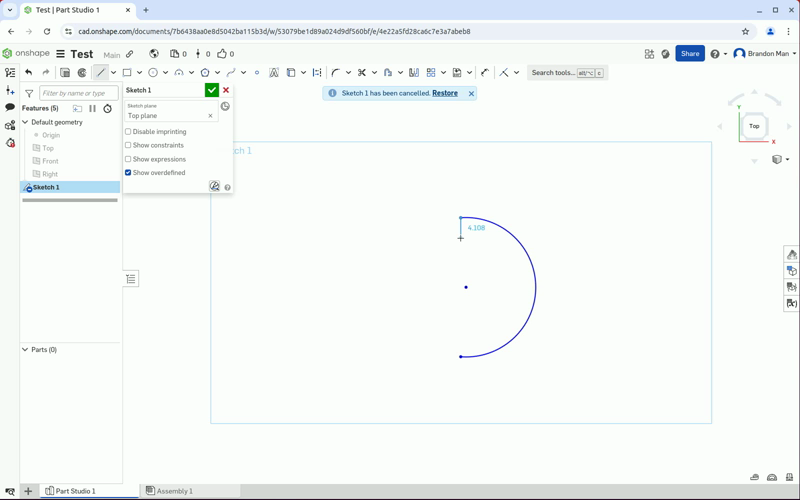
click(460, 237)
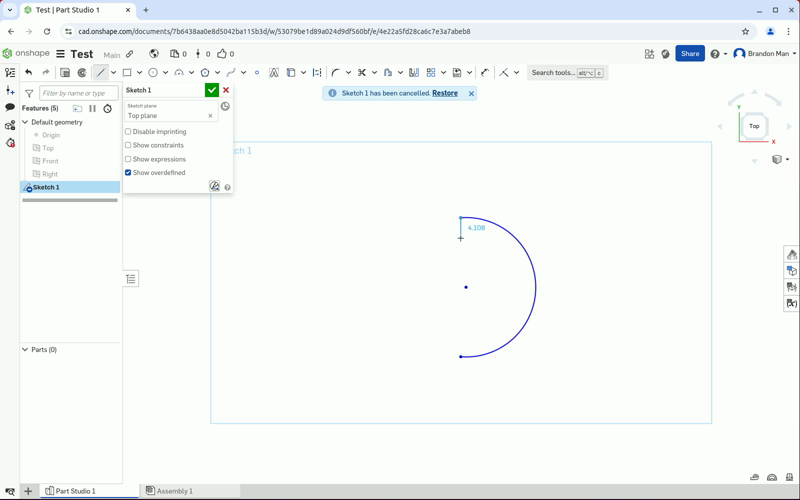
key_up(shift)
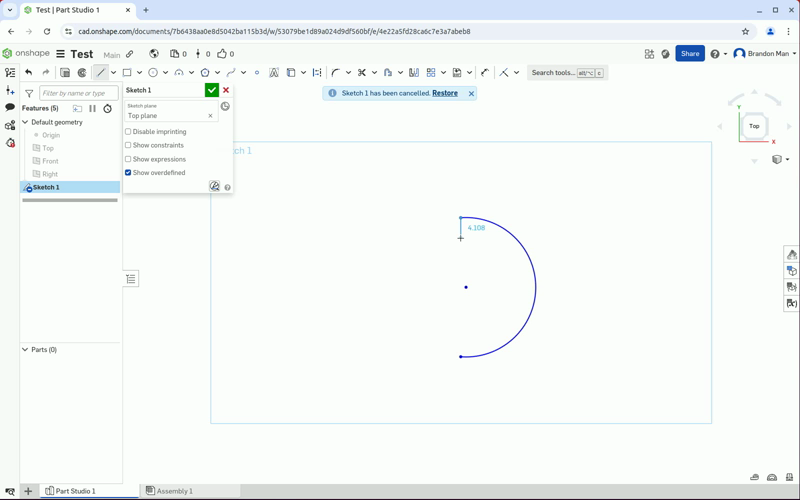
key(esc)
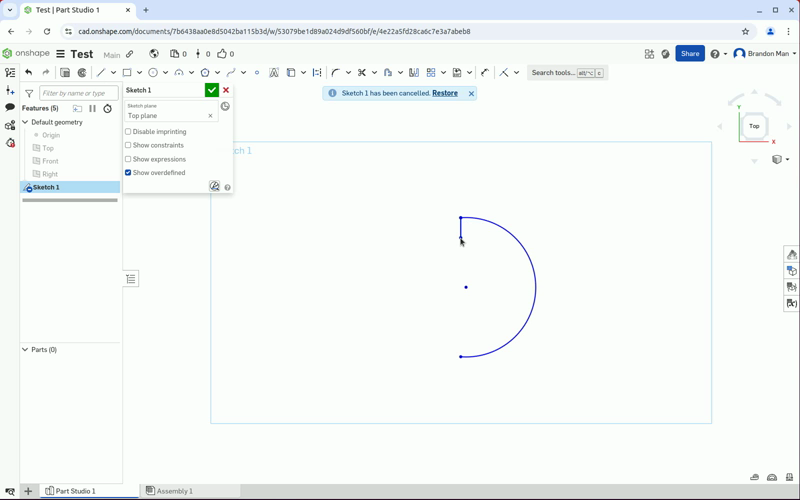
key(a)
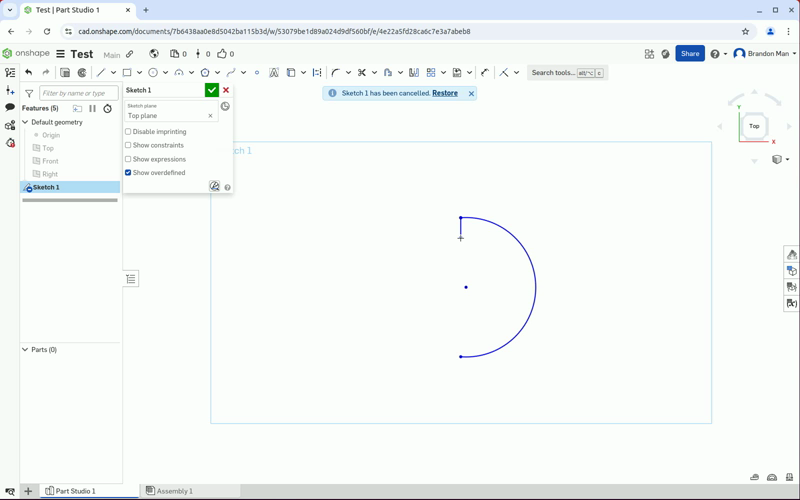
mouse_move(460, 237)
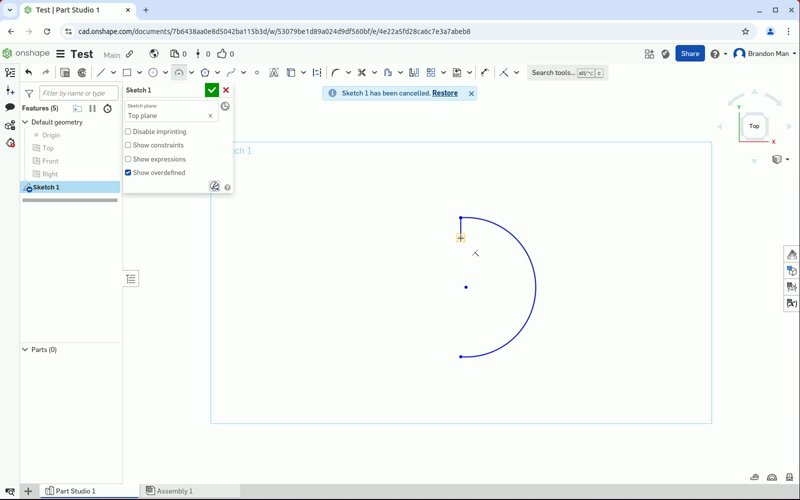
click(460, 237)
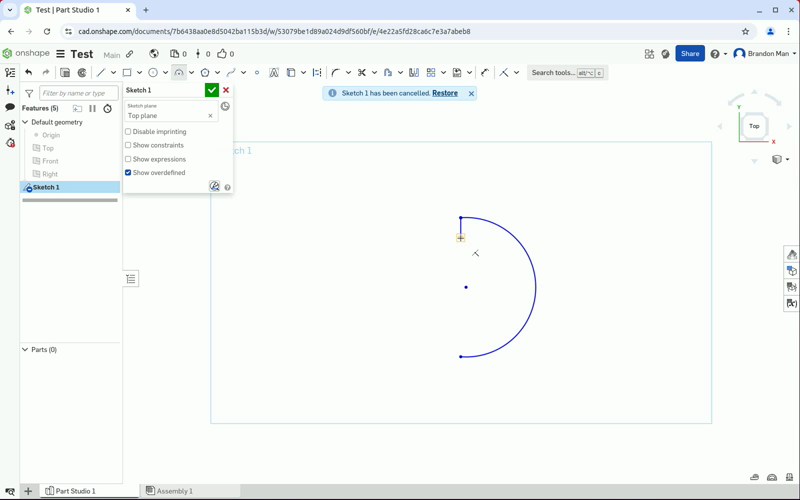
key_down(shift)
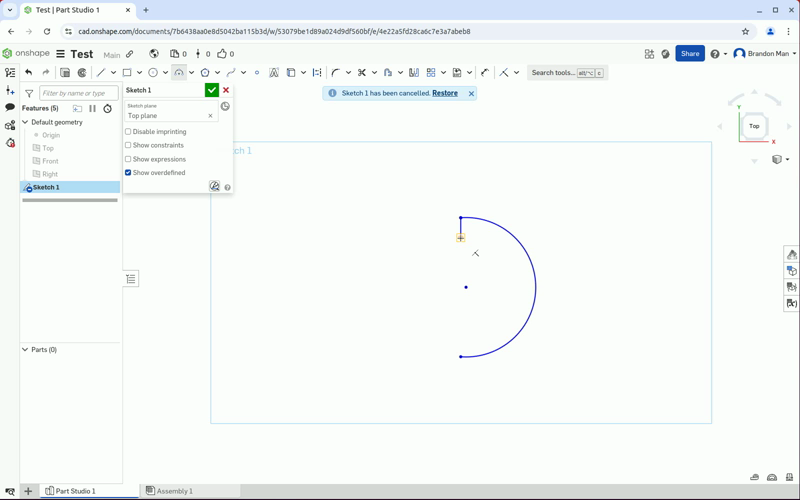
mouse_move(460, 336)
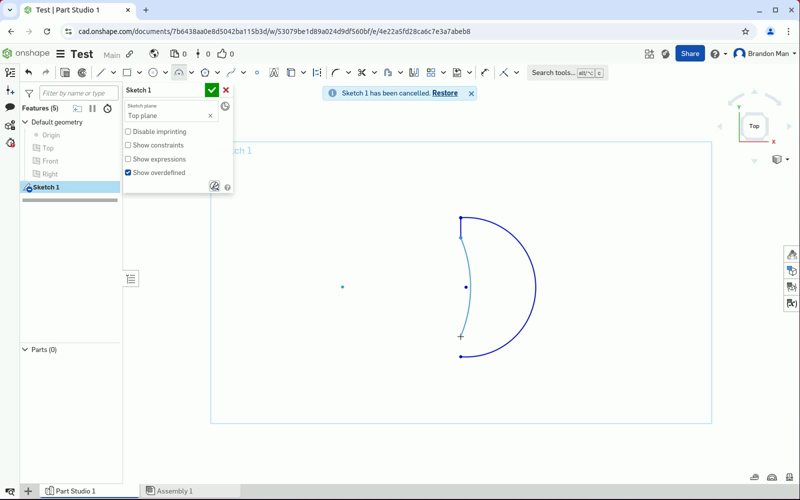
click(460, 336)
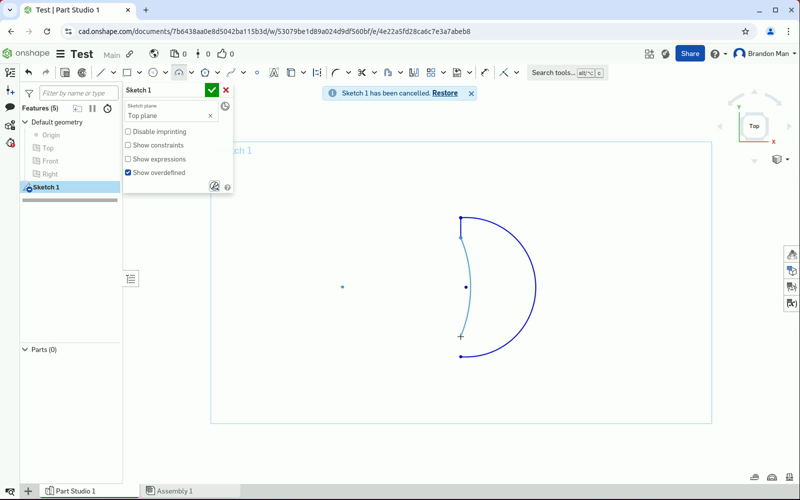
mouse_move(508, 287)
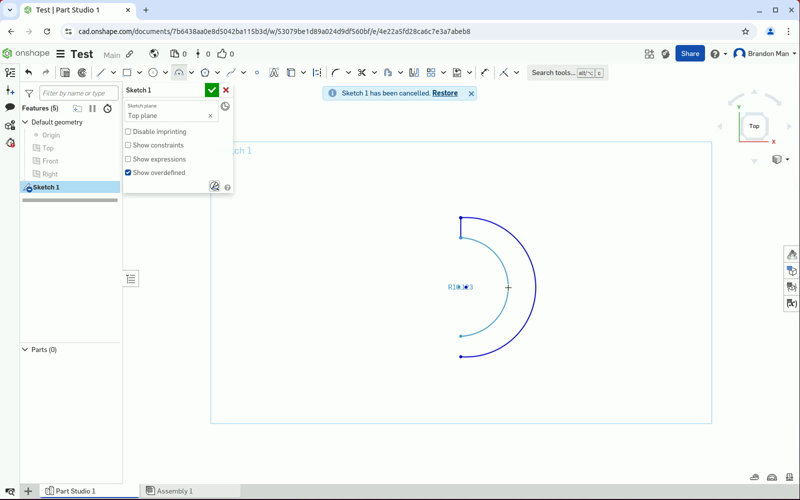
click(508, 287)
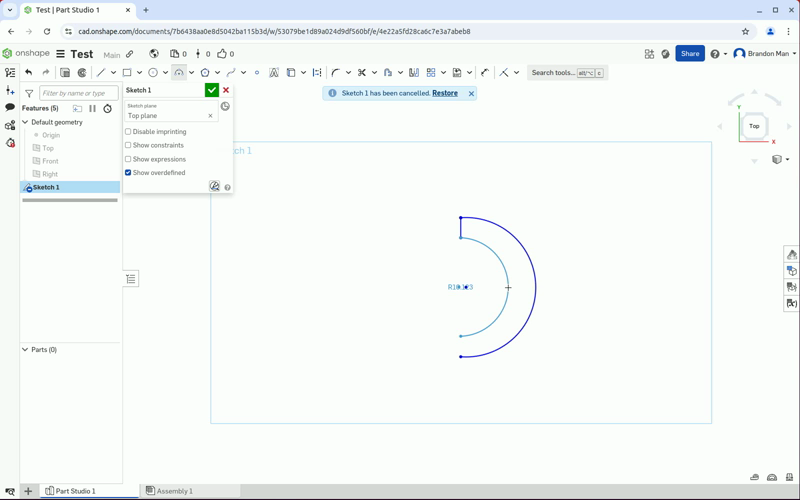
key_up(shift)
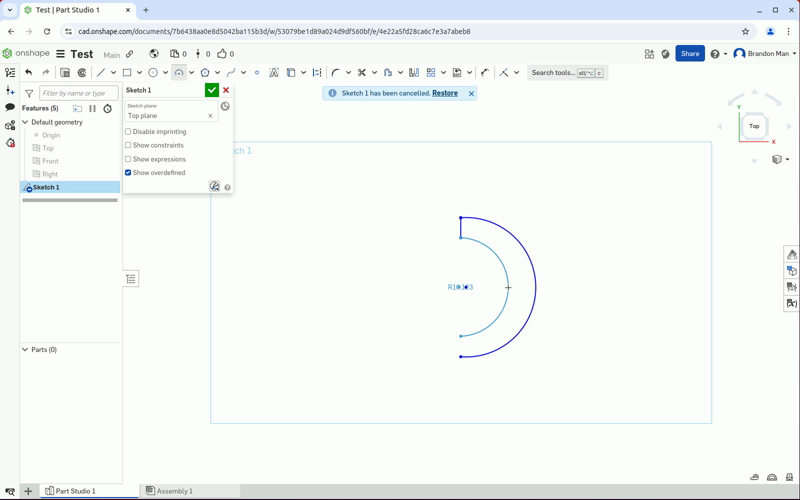
key(esc)
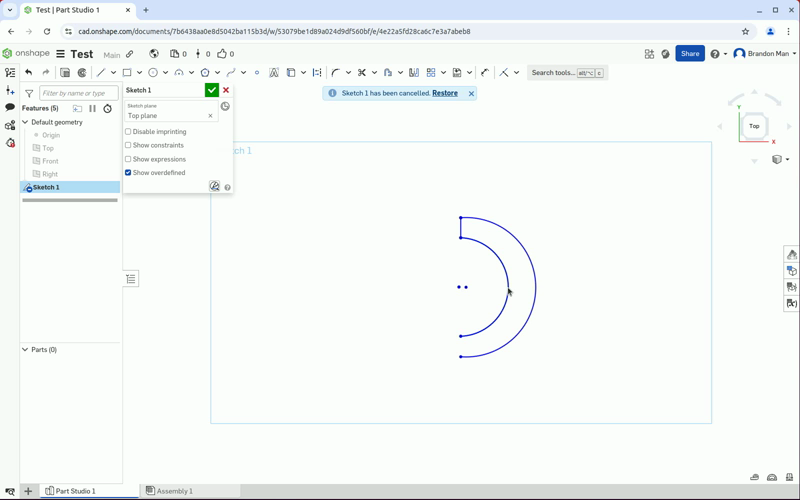
key(l)
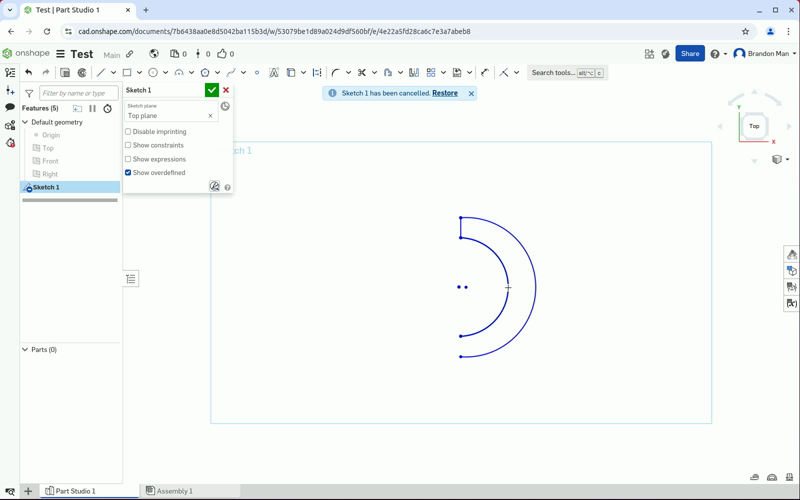
mouse_move(460, 336)
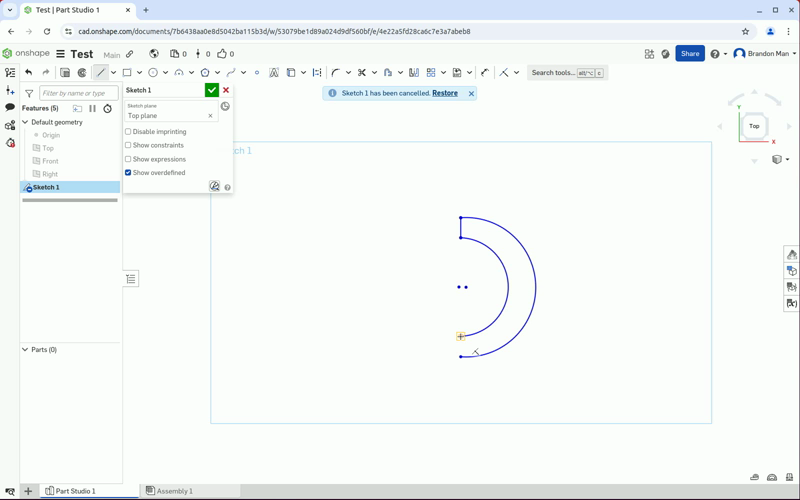
click(460, 336)
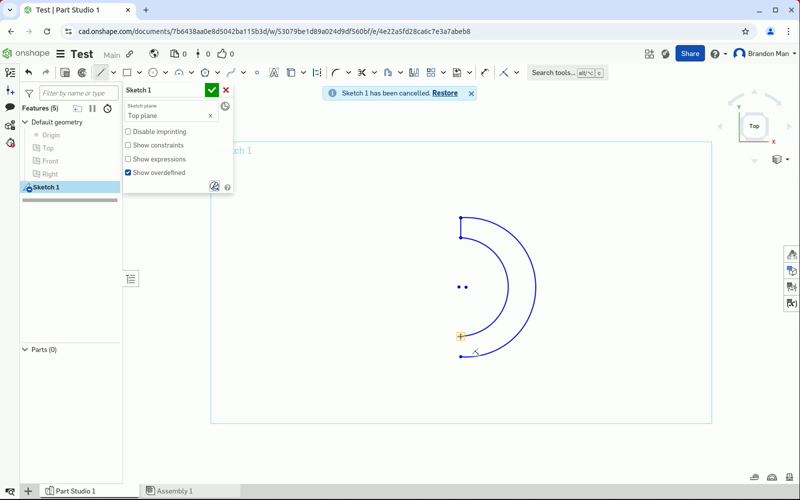
mouse_move(490, 336)
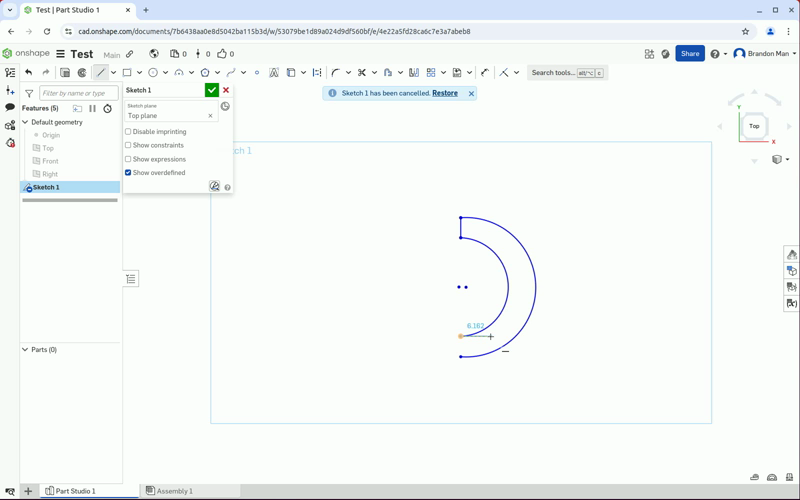
key_down(shift)
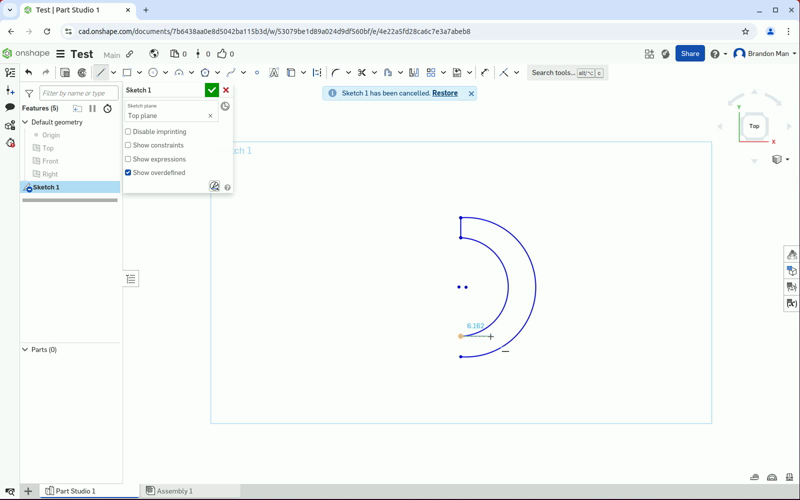
mouse_move(460, 356)
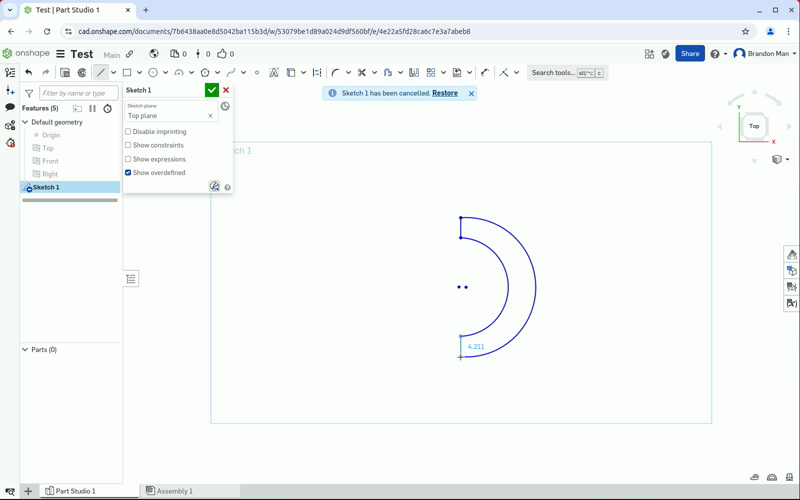
key_up(shift)
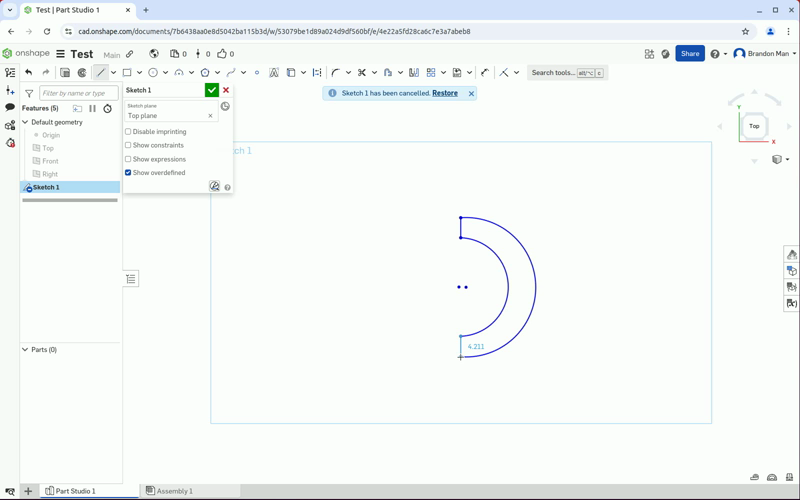
click(460, 356)
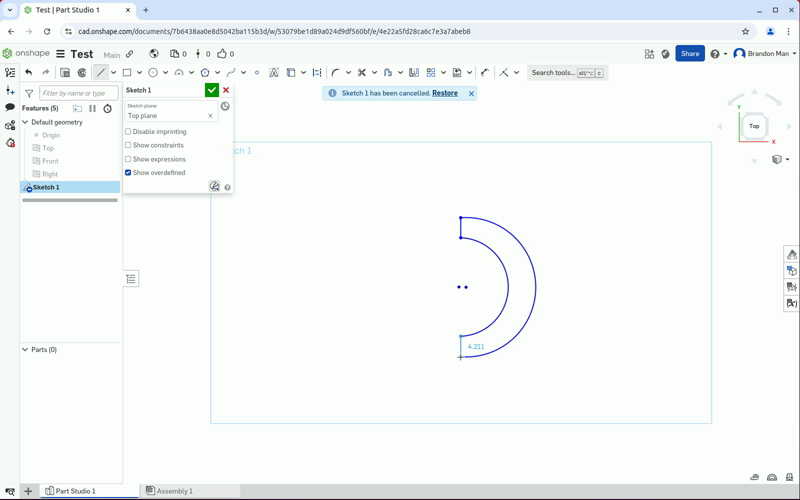
key(esc)
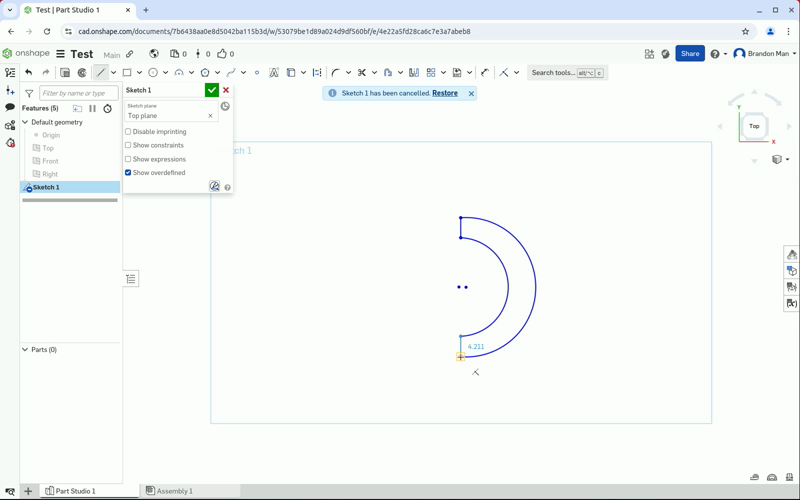
mouse_move(485, 350)
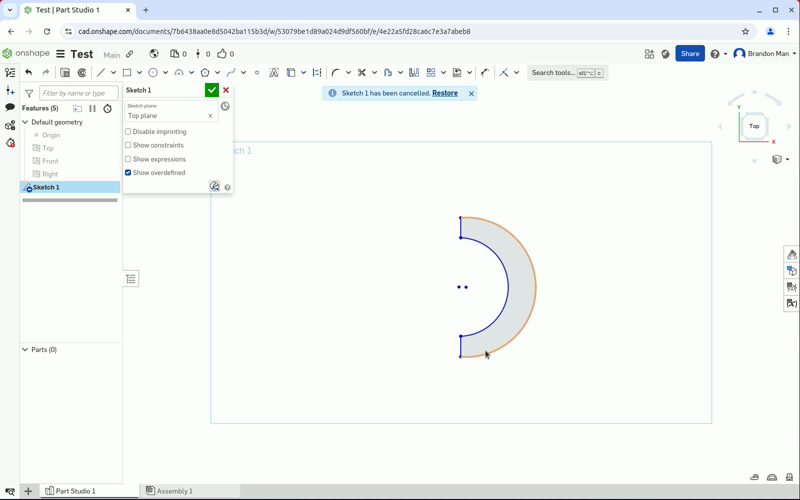
click(485, 350)
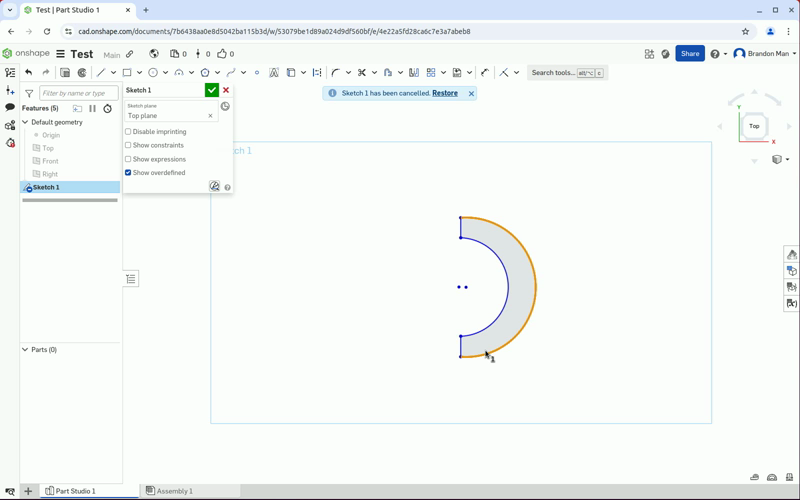
mouse_move(73, 352)
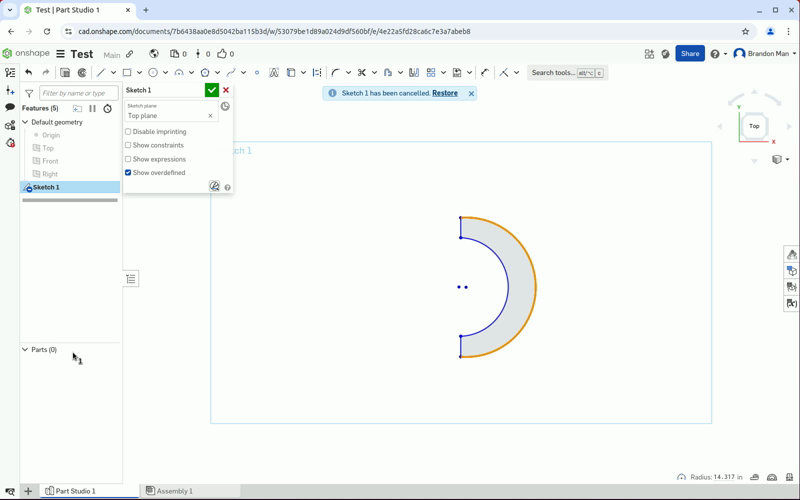
key(shift+y)
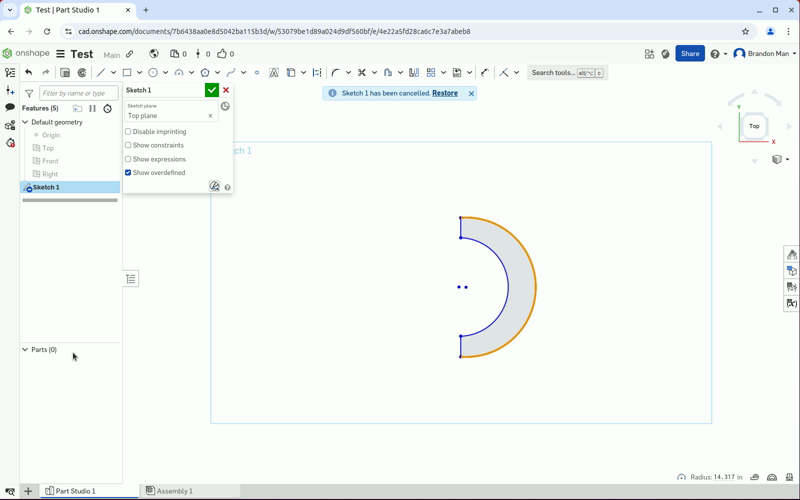
key(shift+e)
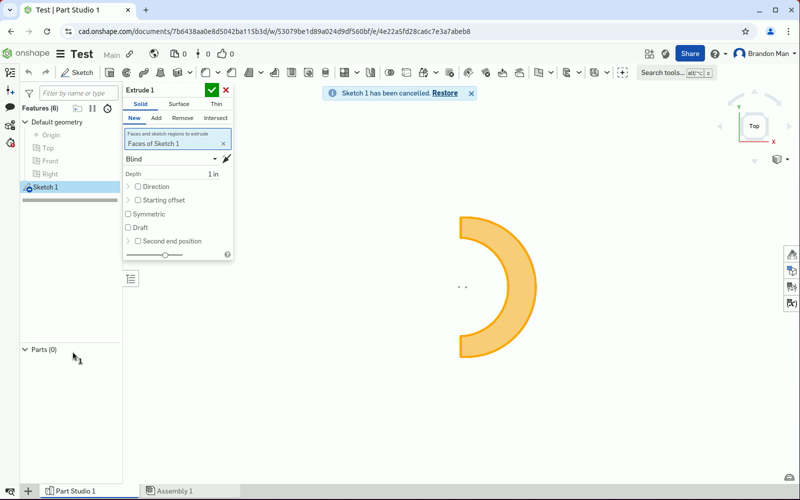
mouse_move(143, 106)
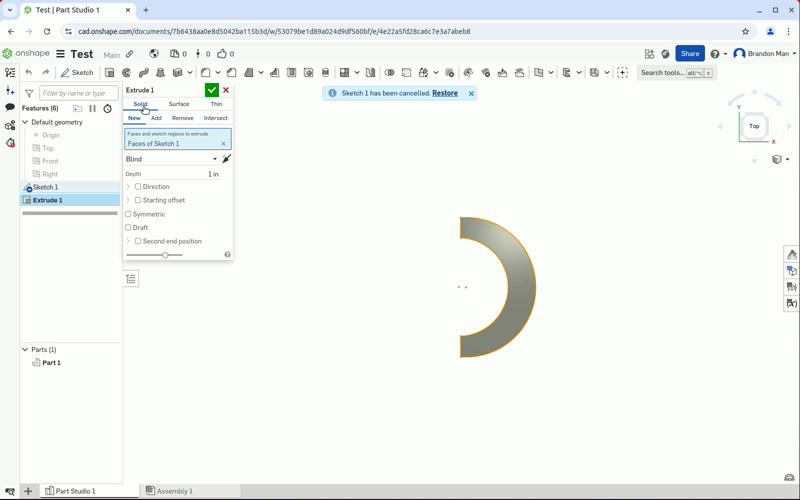
click(143, 106)
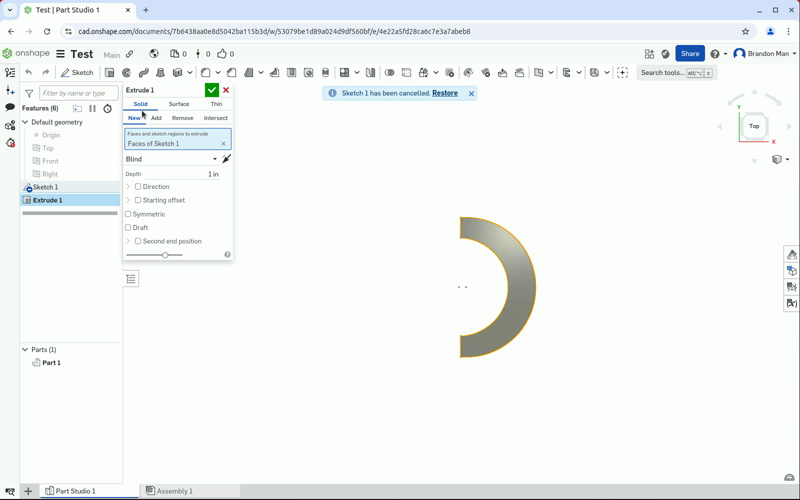
mouse_move(137, 120)
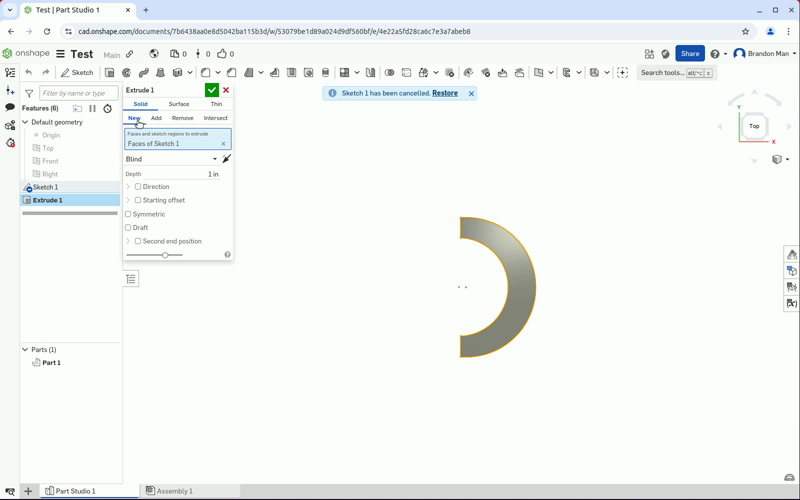
click(137, 120)
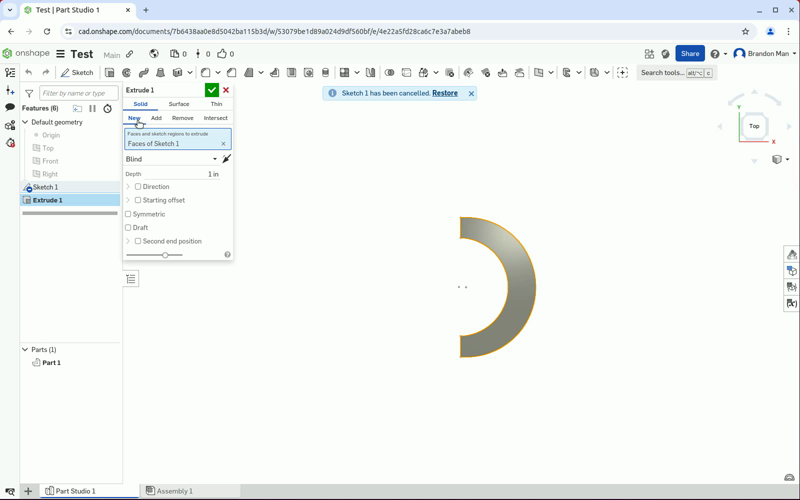
key(tab, 4)
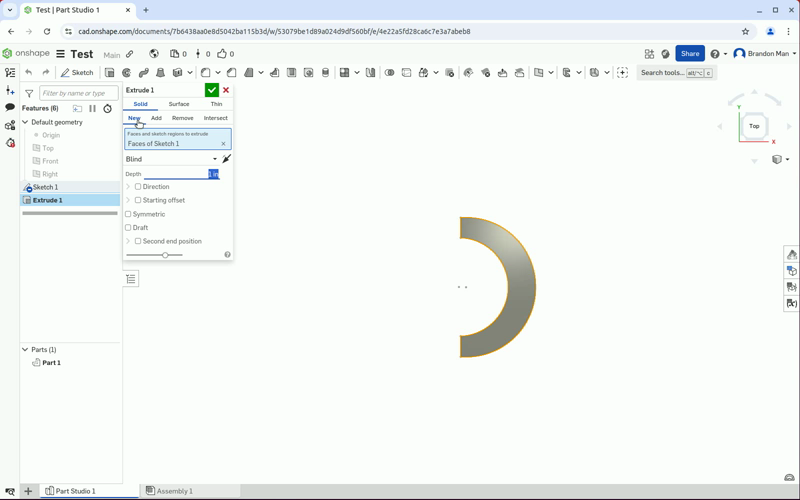
text(5.536)
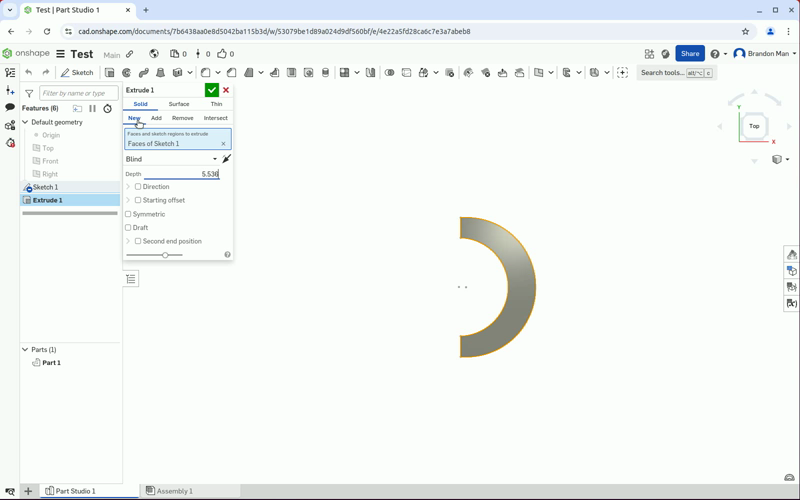
key(enter)
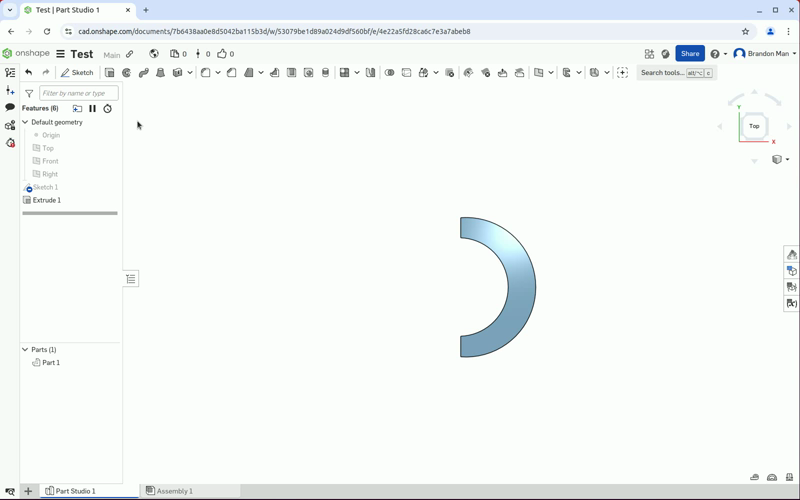
key(shift+h)
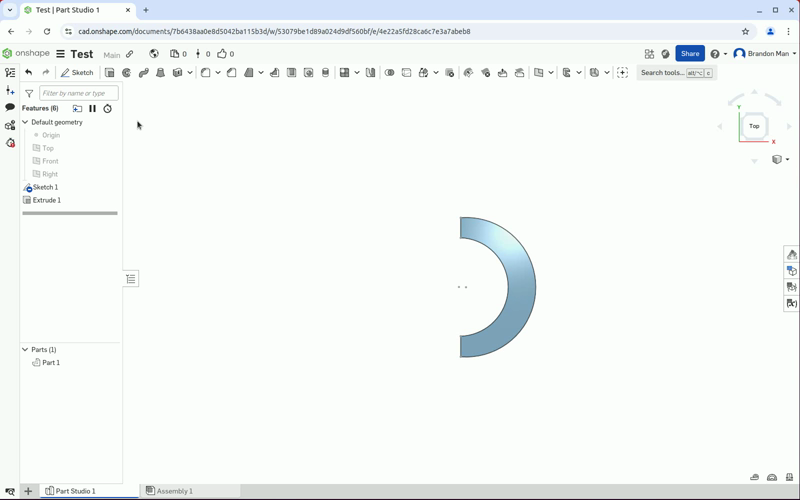
key(shift+h)
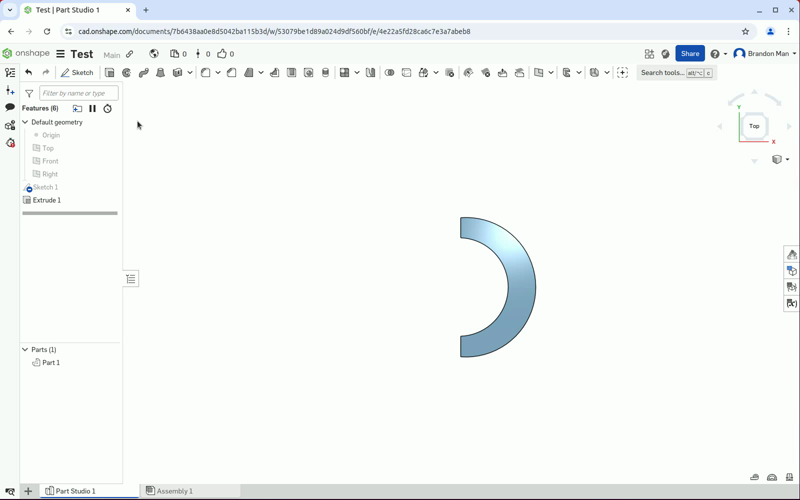
mouse_move(73, 189)
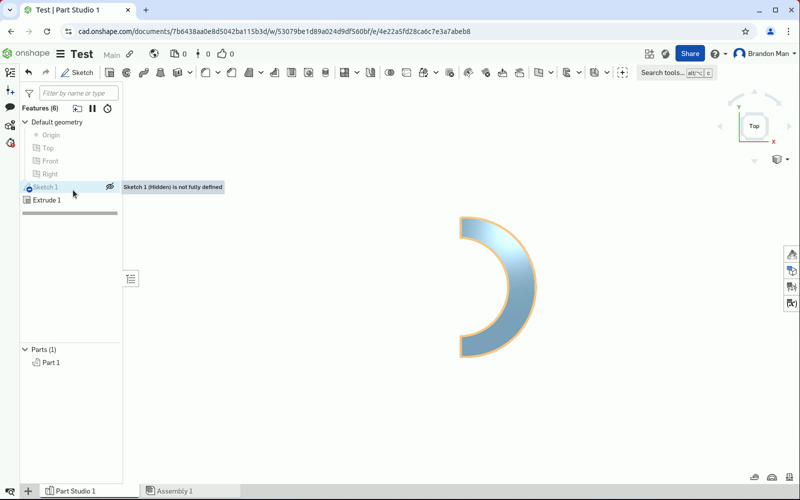
click(73, 189)
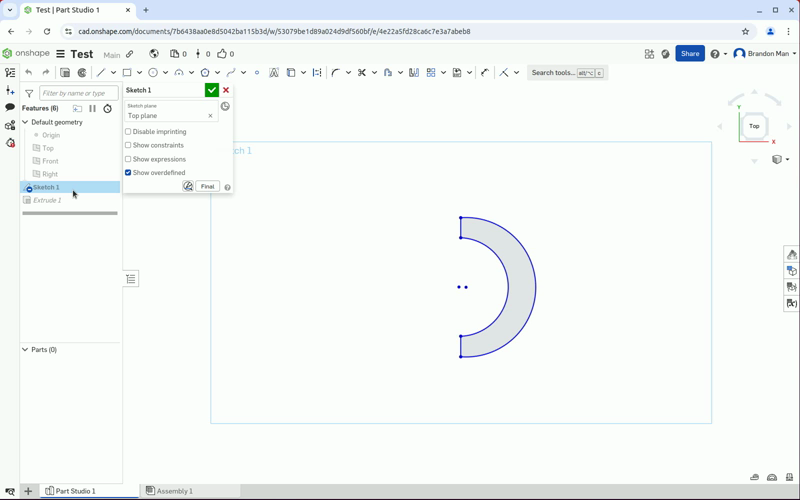
mouse_move(229, 92)
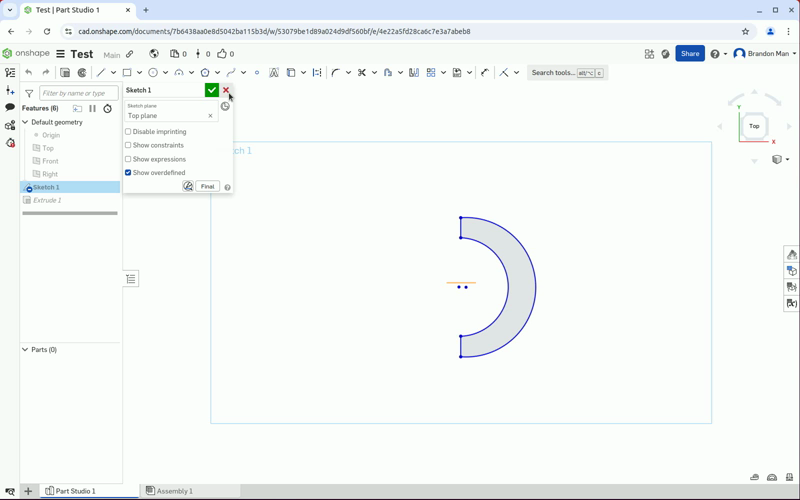
click(229, 92)
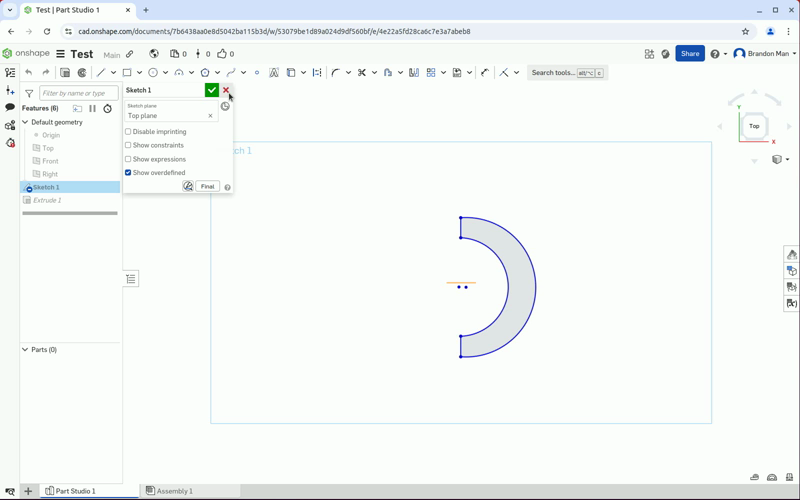
key(shift+s)
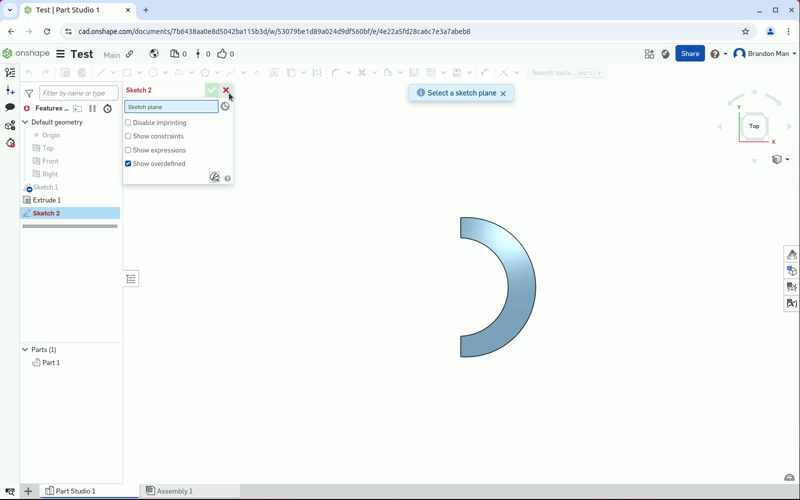
mouse_move(73, 150)
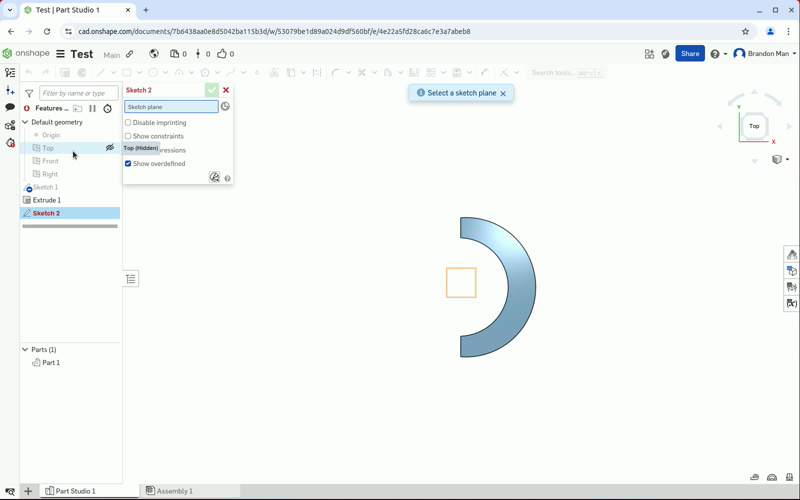
click(73, 150)
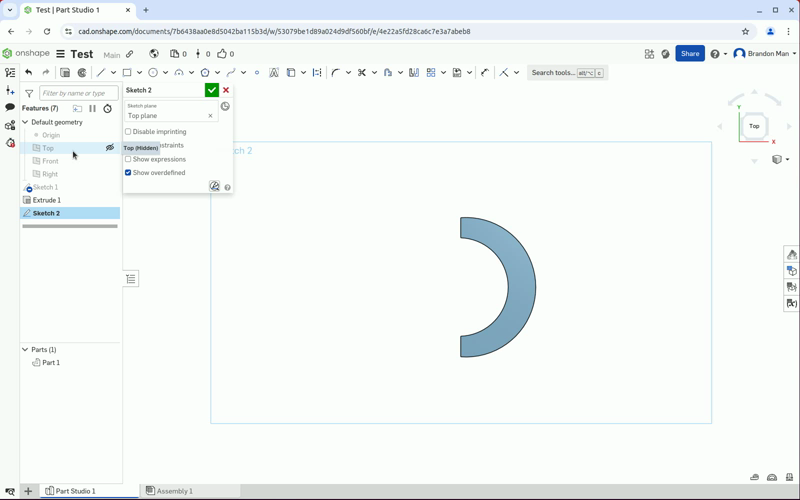
mouse_move(73, 352)
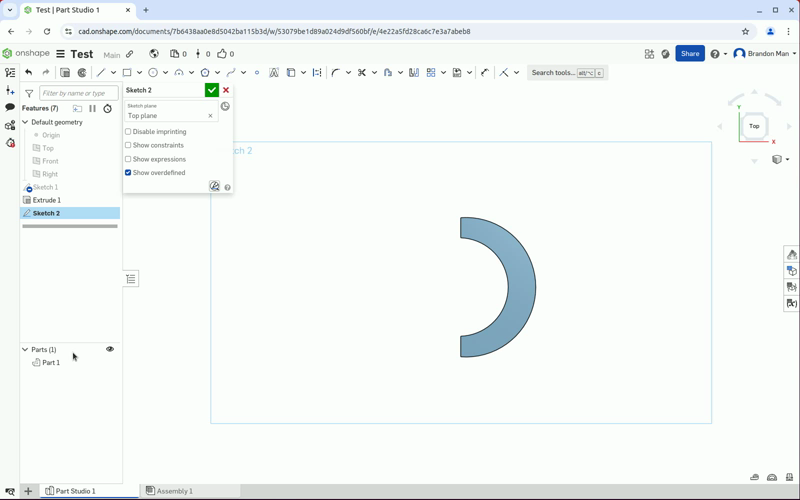
key(y)
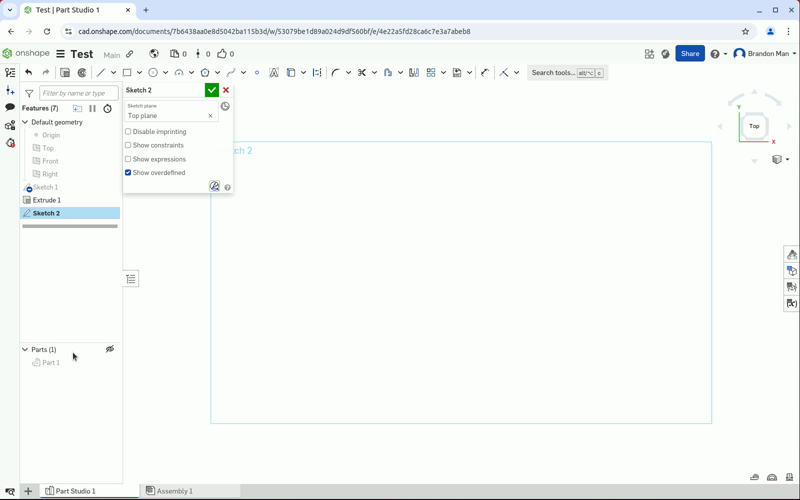
key(l)
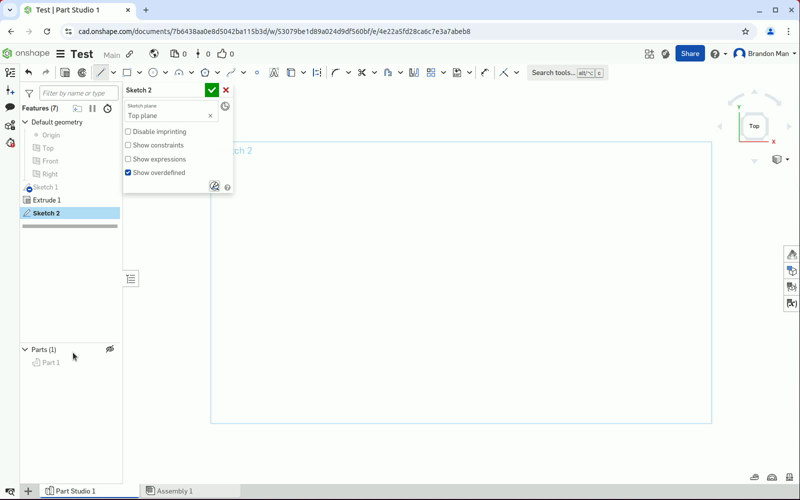
key_down(shift)
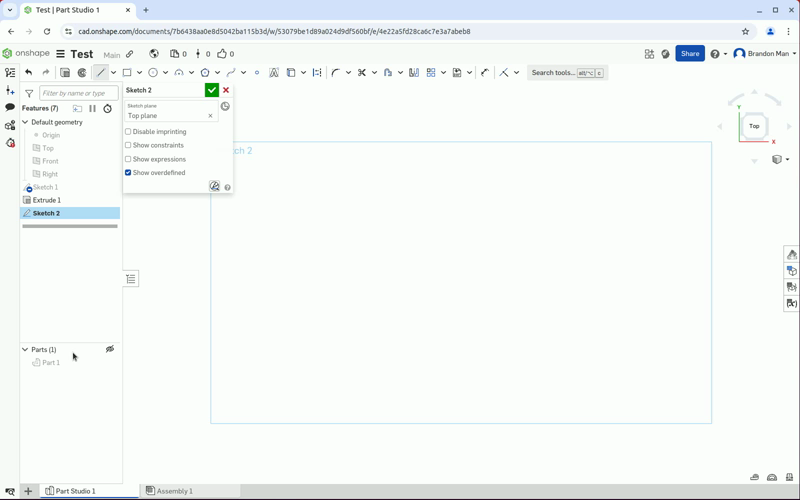
mouse_move(460, 395)
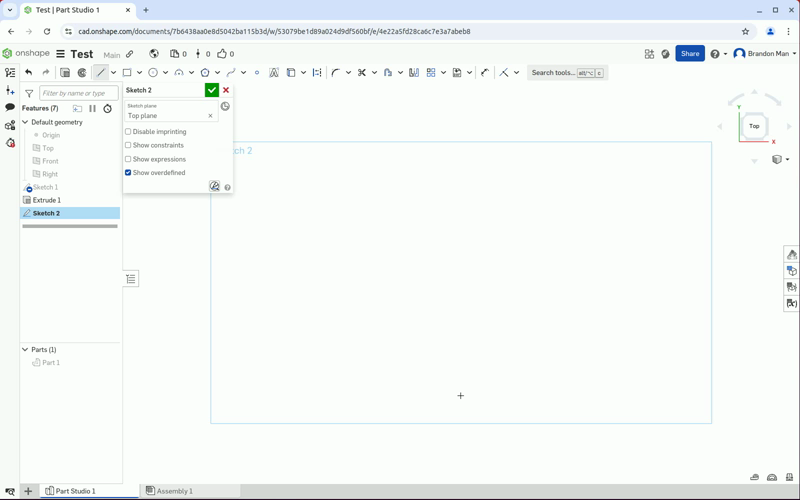
click(460, 395)
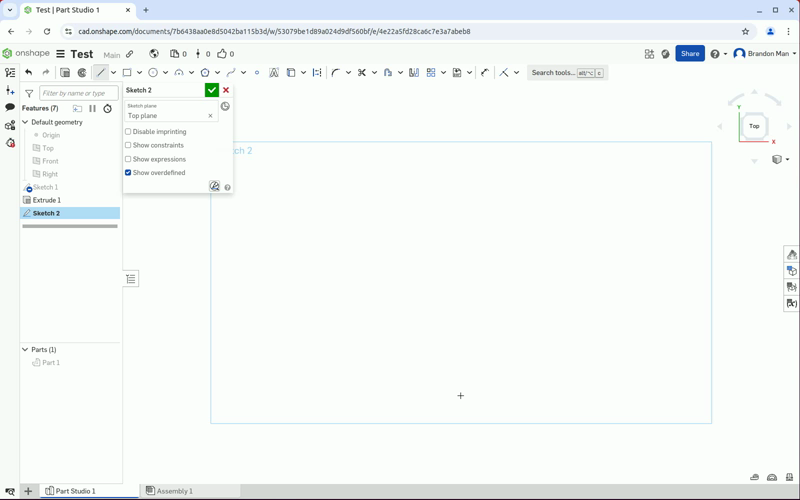
key_up(shift)
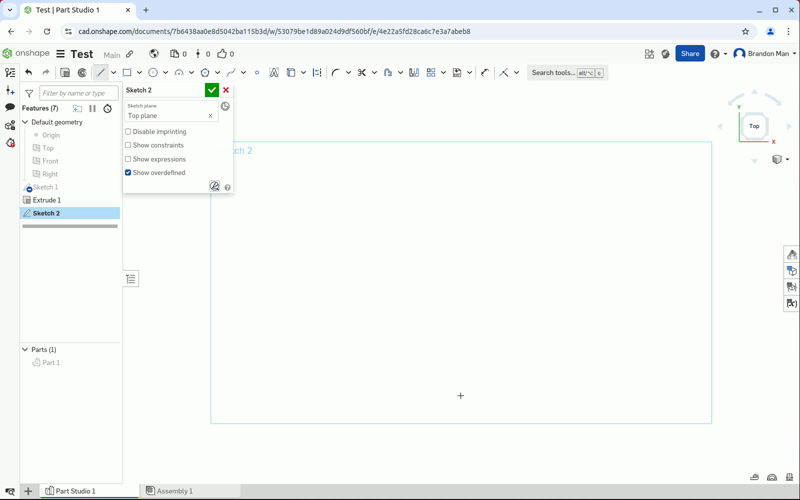
key_down(shift)
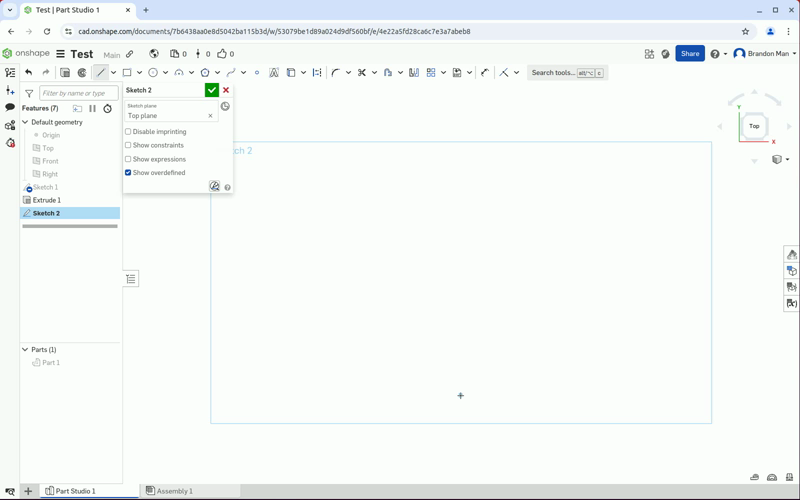
mouse_move(490, 395)
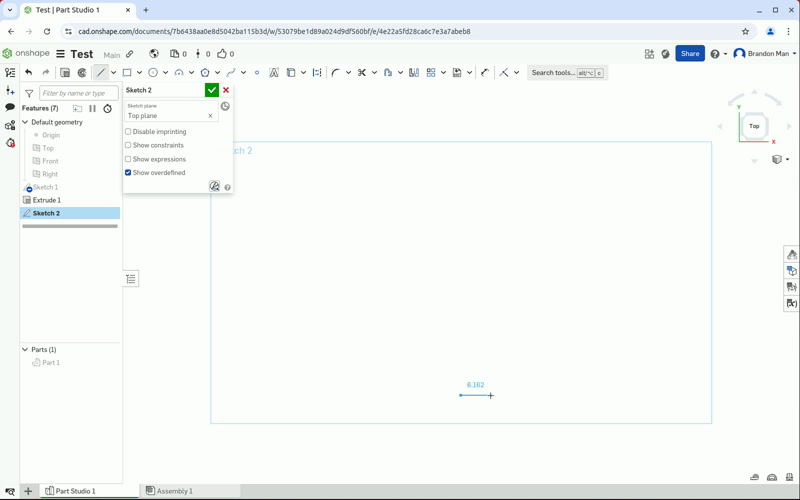
mouse_move(493, 395)
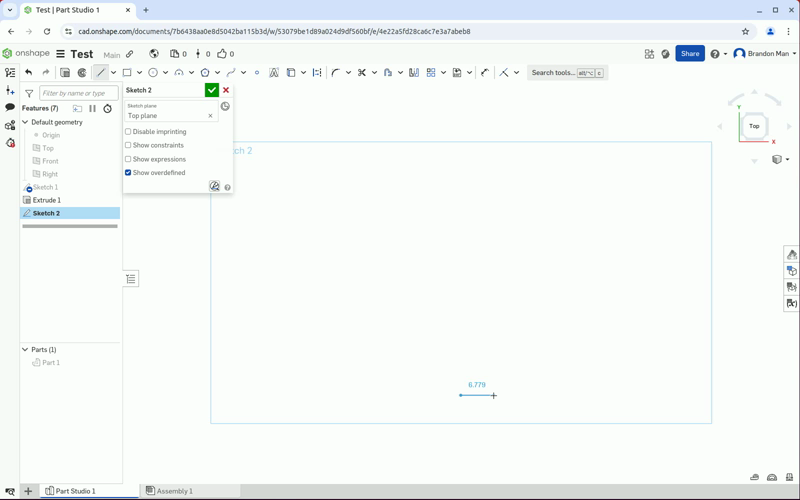
click(493, 395)
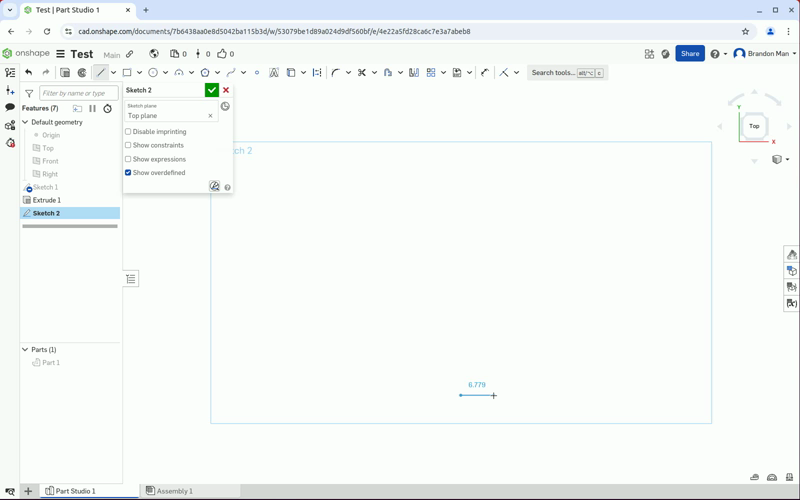
key_up(shift)
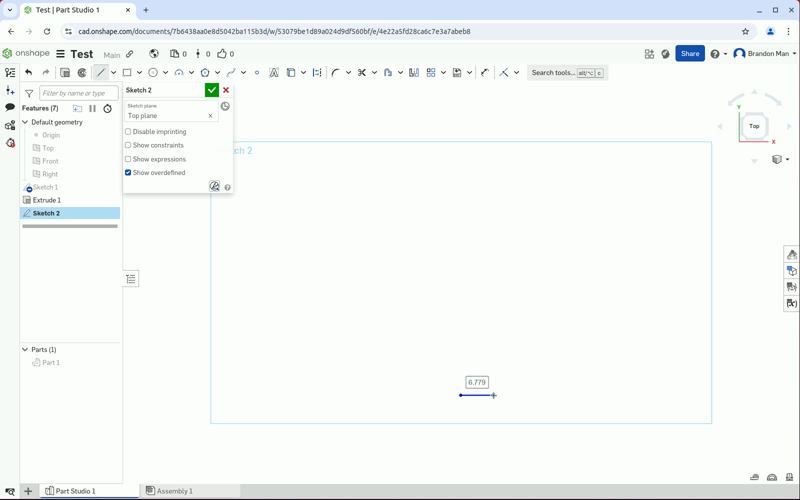
key_down(shift)
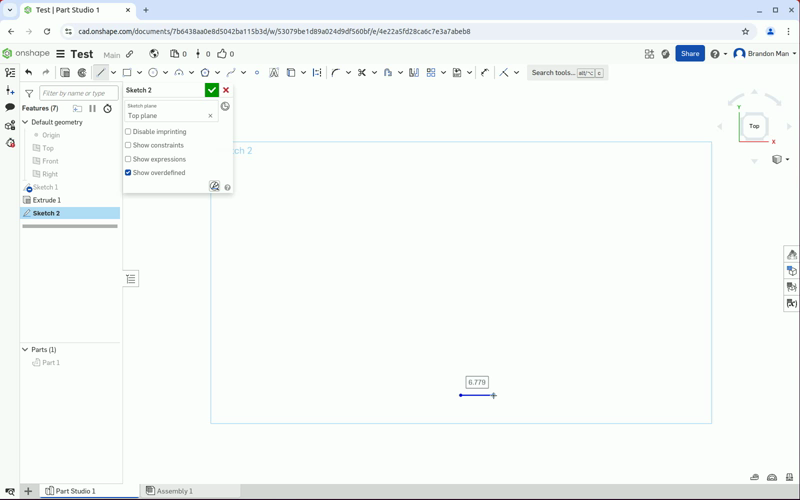
mouse_move(523, 395)
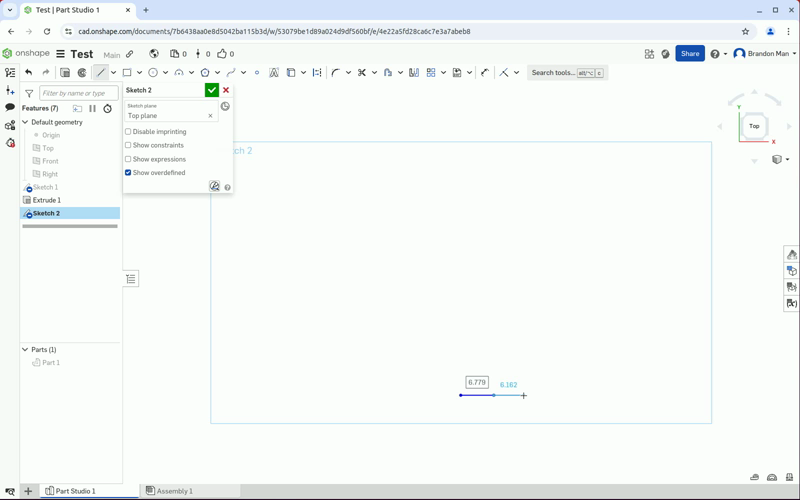
mouse_move(493, 355)
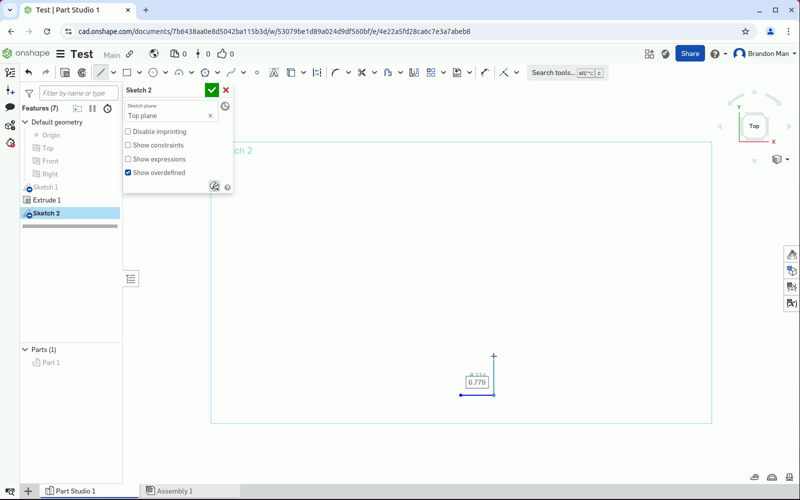
click(493, 355)
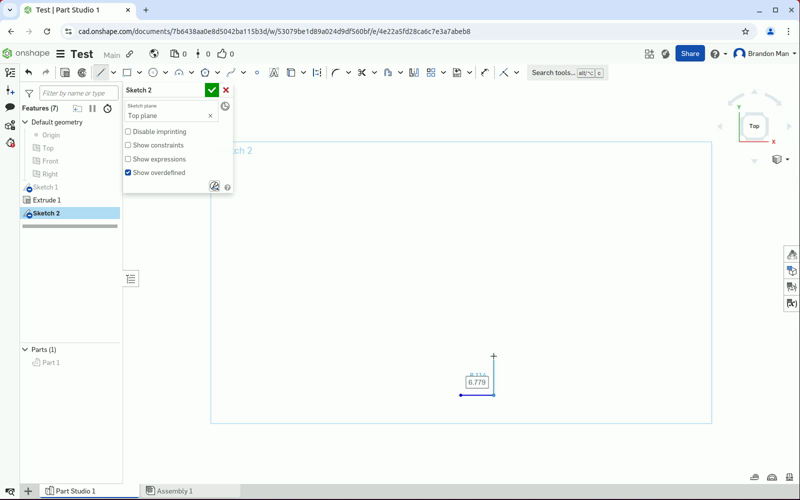
key_up(shift)
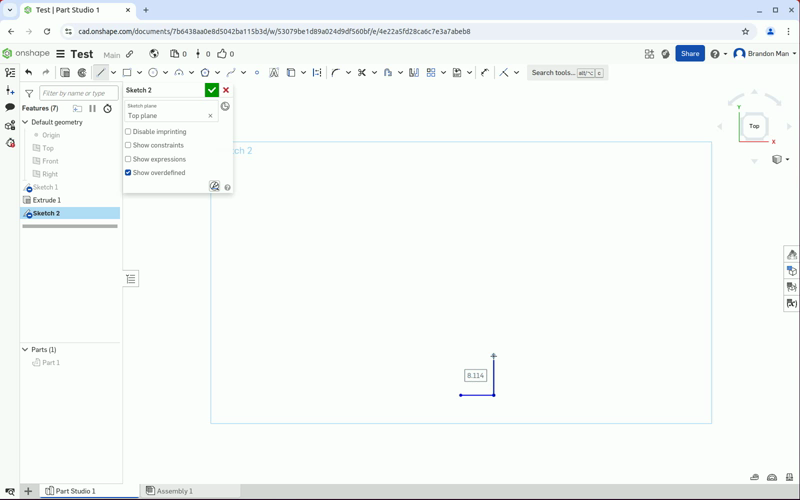
key_down(shift)
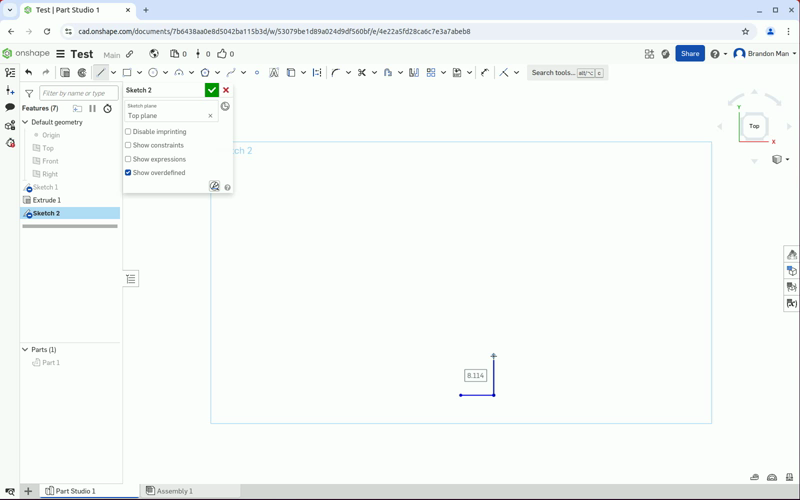
mouse_move(523, 355)
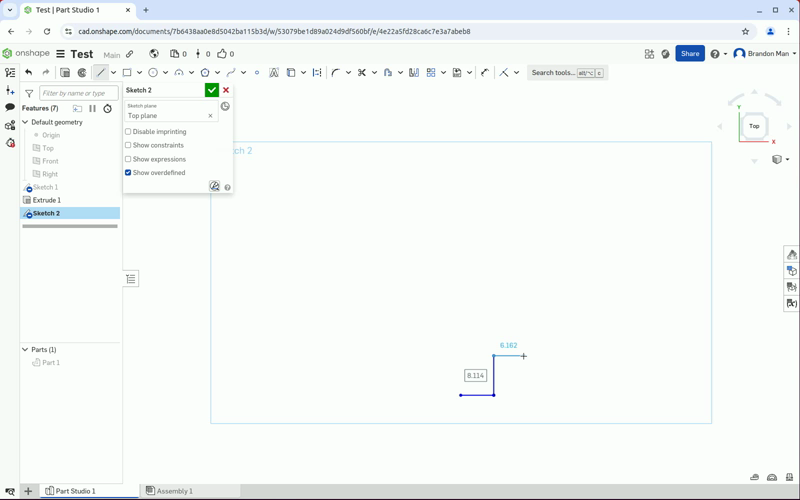
mouse_move(493, 350)
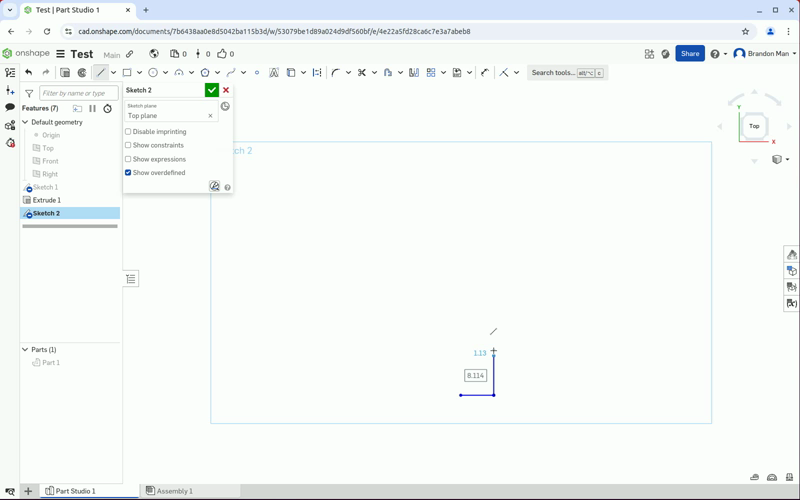
scroll(6)
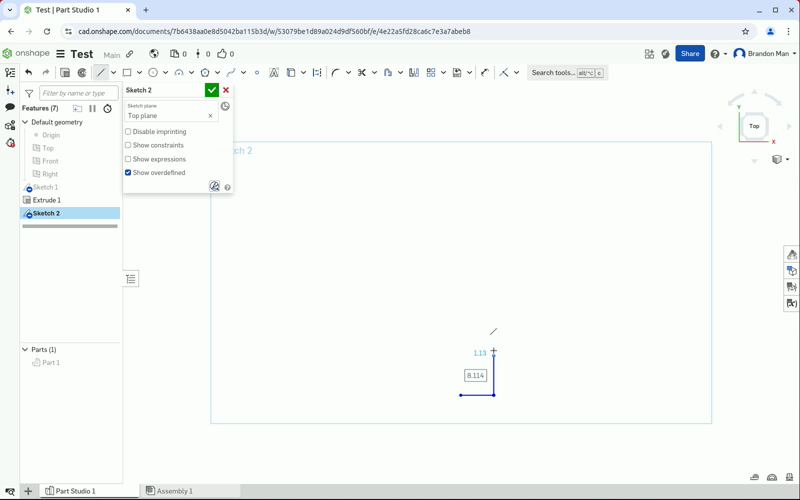
scroll(6)
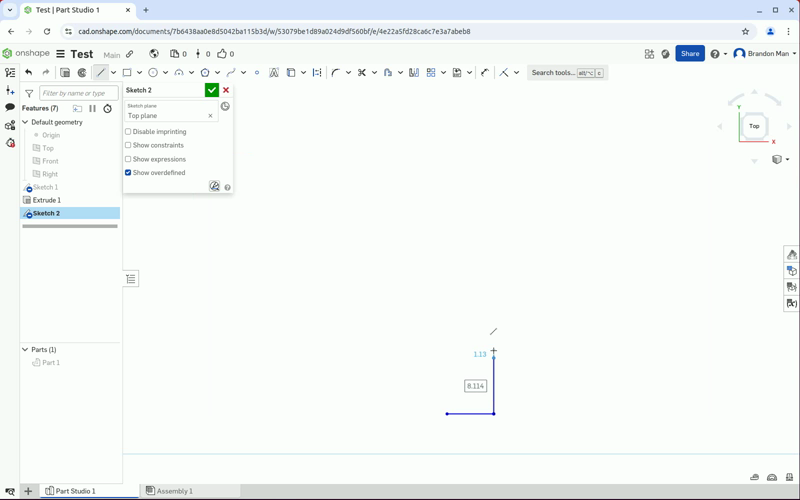
scroll(6)
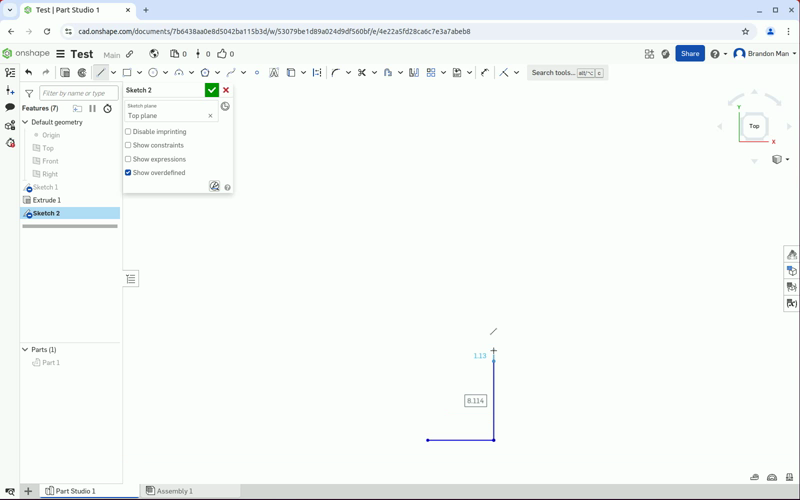
scroll(6)
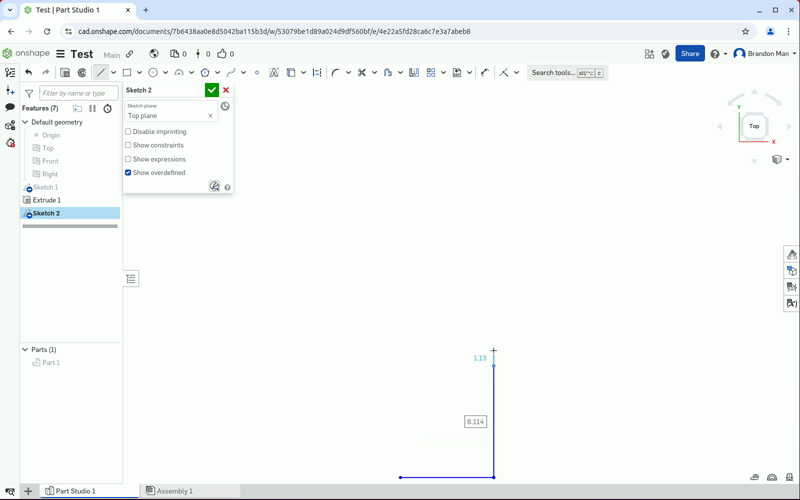
scroll(6)
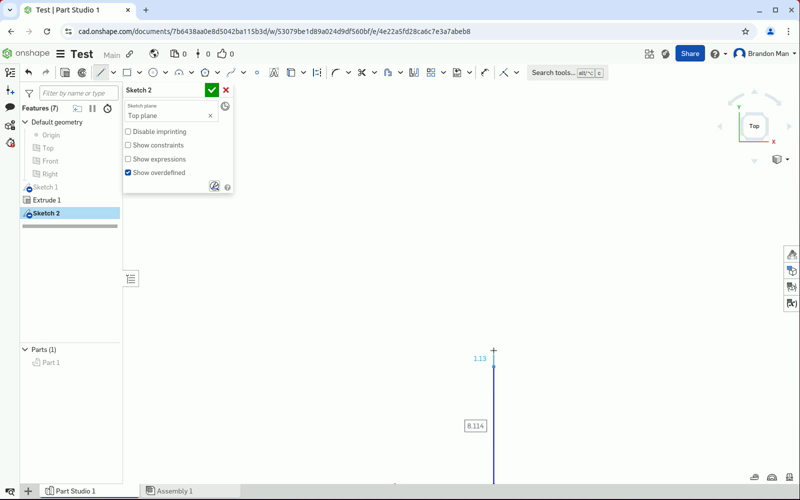
scroll(6)
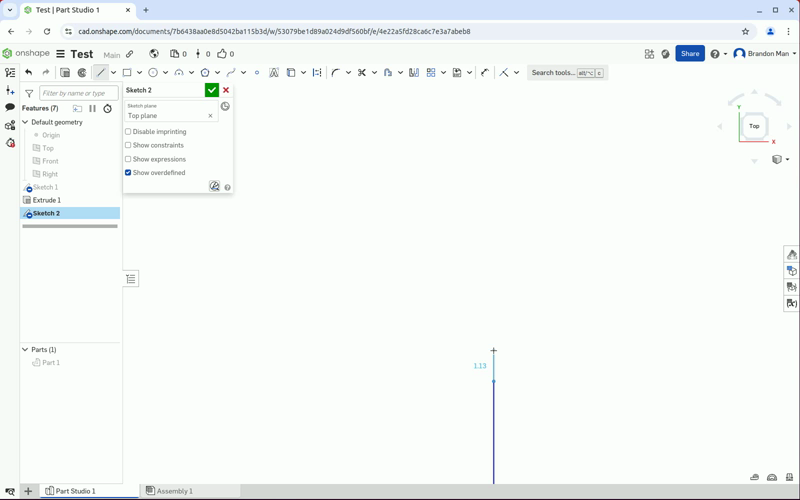
scroll(6)
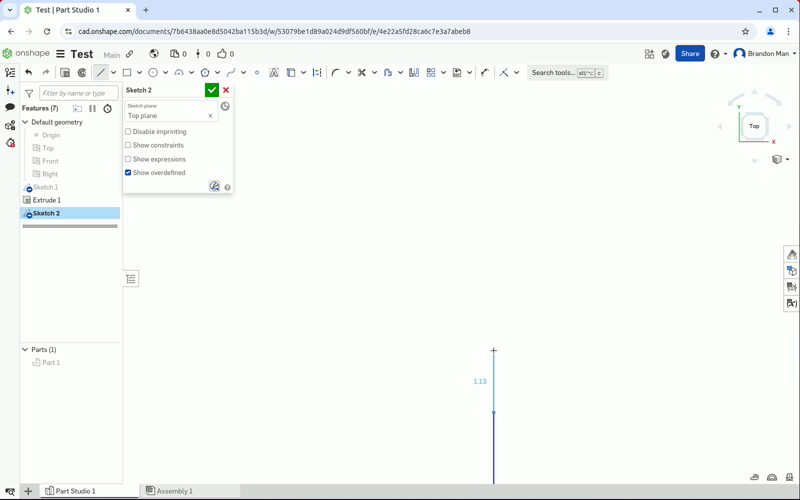
click(493, 350)
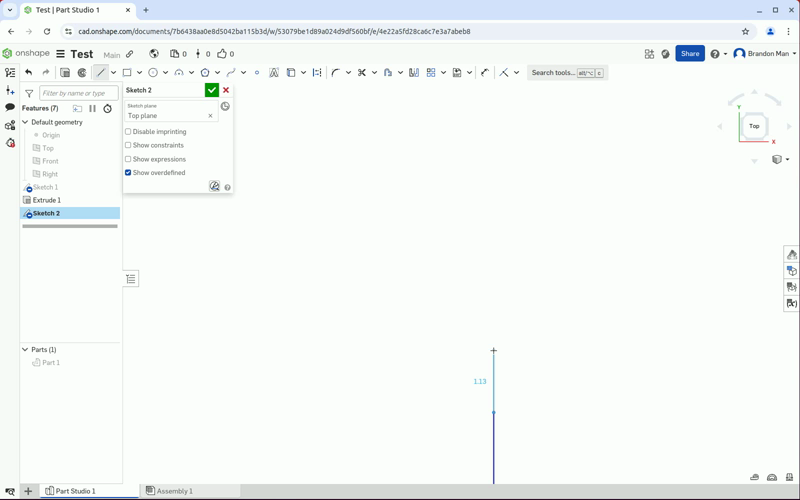
scroll(-6)
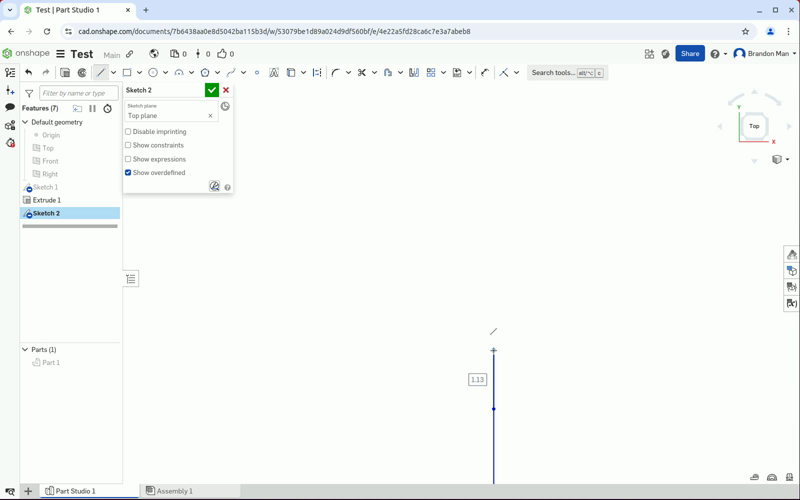
scroll(-6)
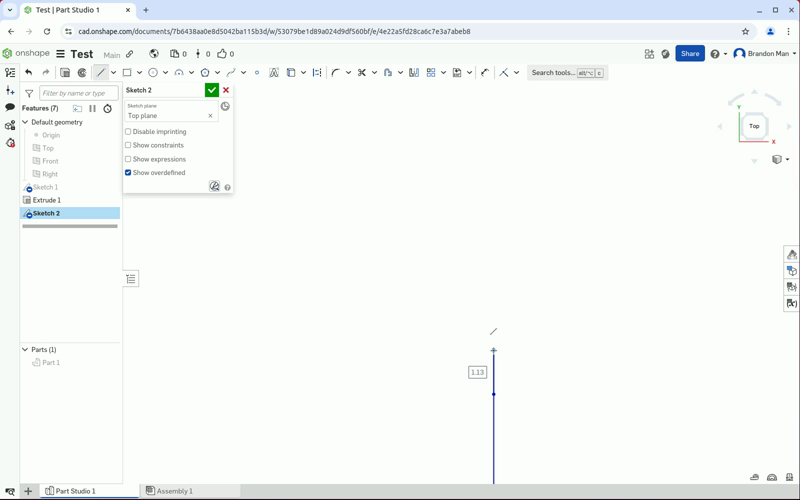
scroll(-6)
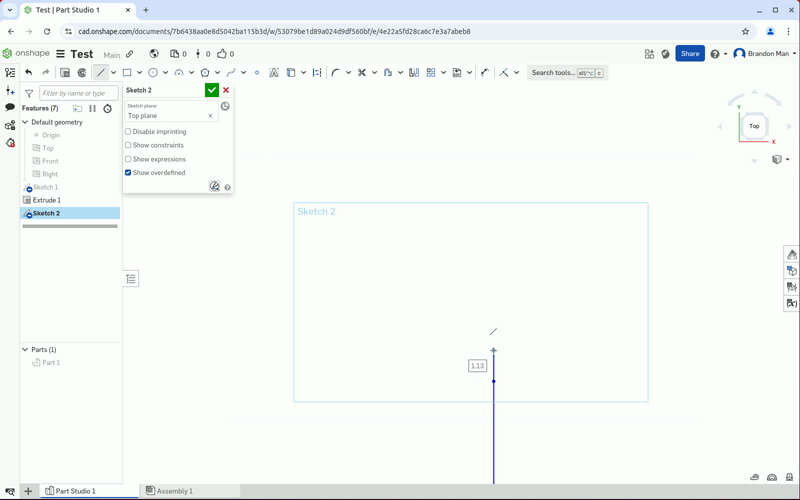
scroll(-6)
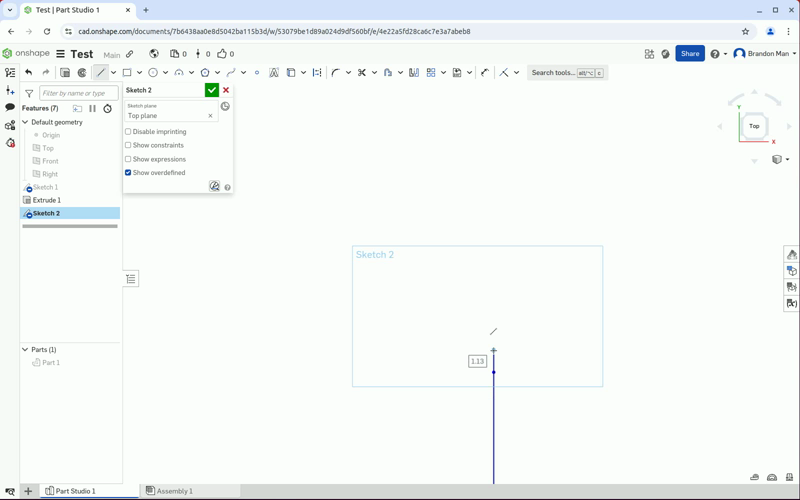
scroll(-6)
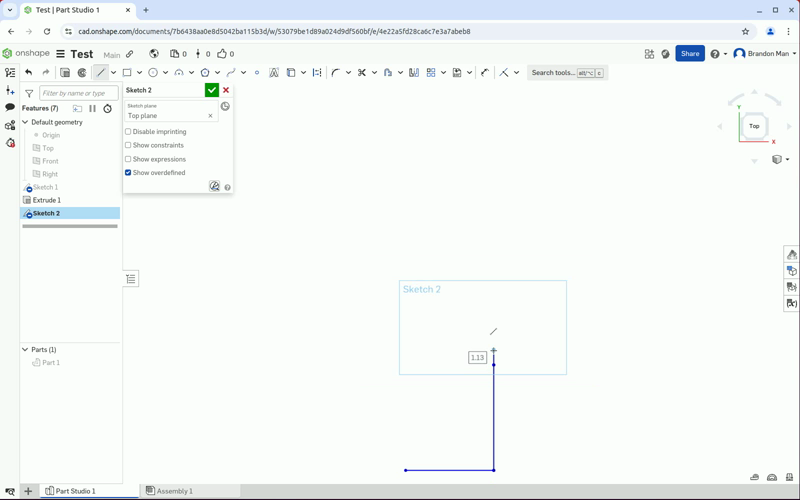
scroll(-6)
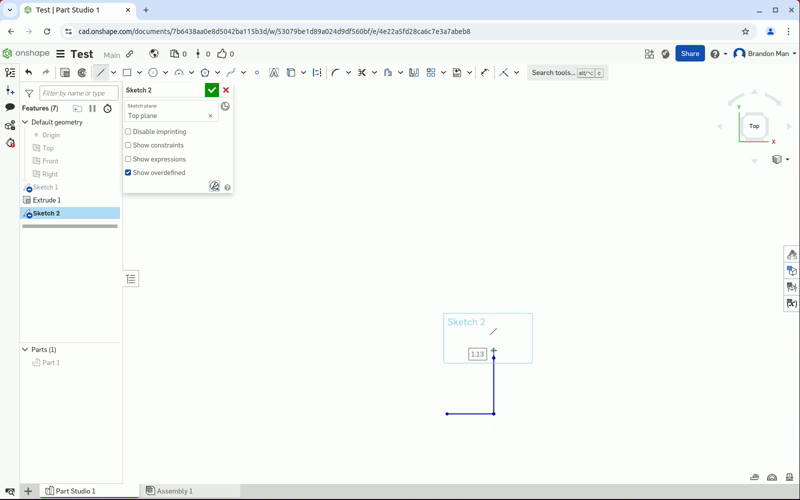
scroll(-6)
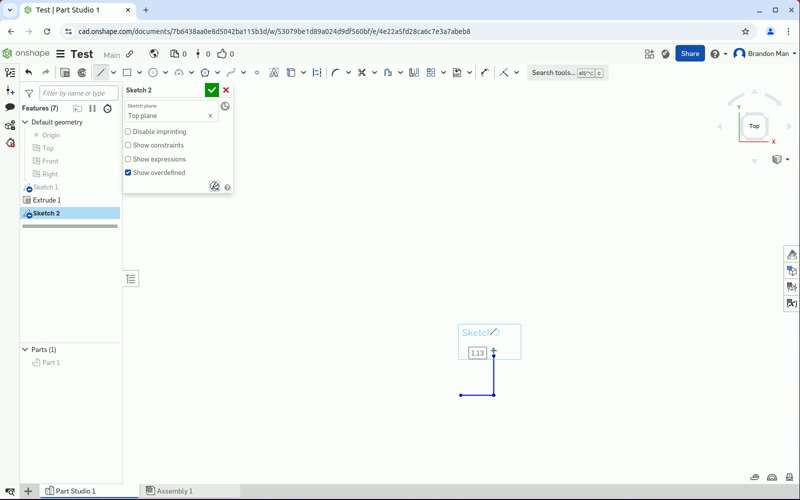
key_up(shift)
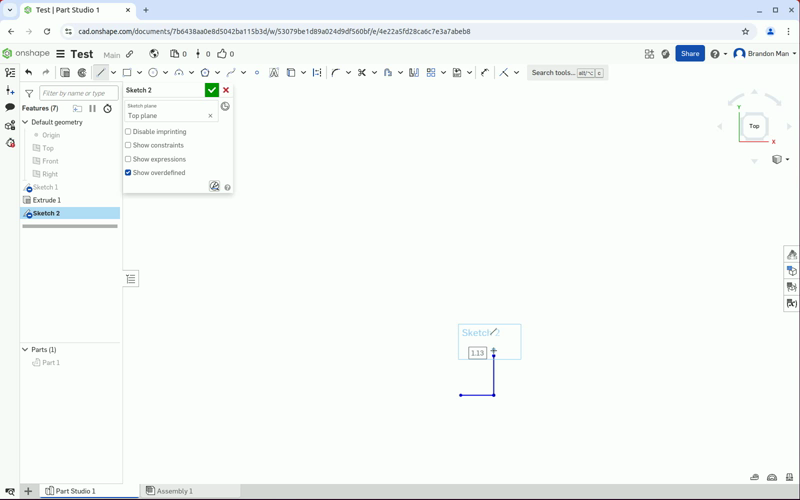
key(esc)
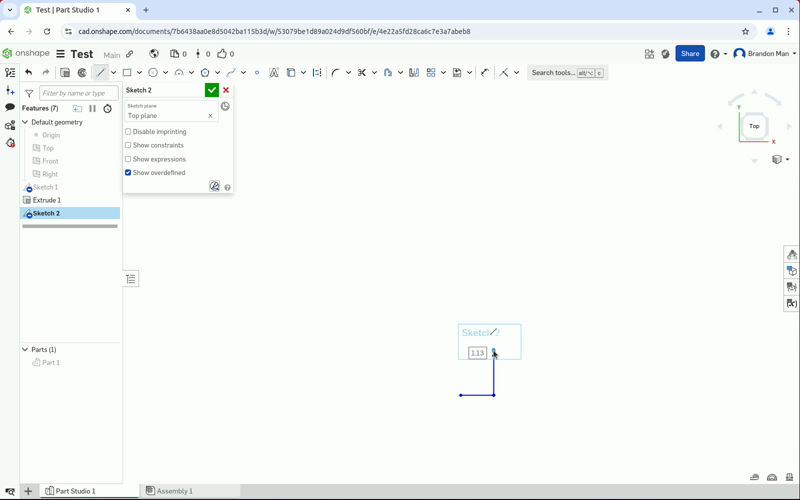
key(a)
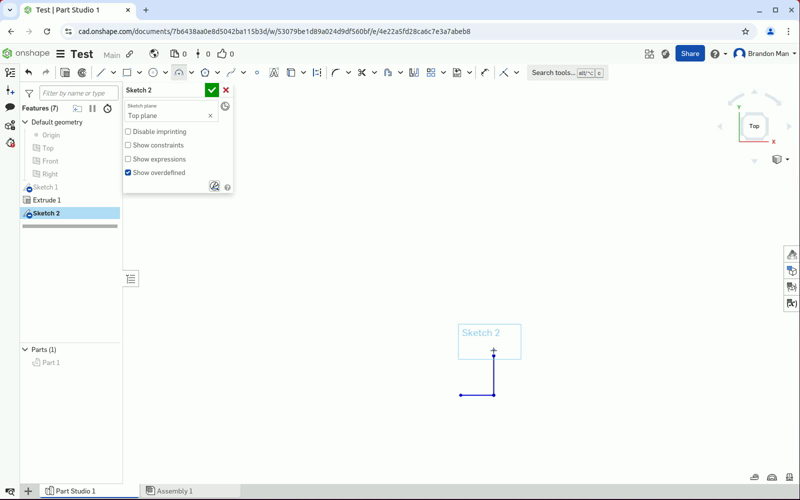
mouse_move(493, 350)
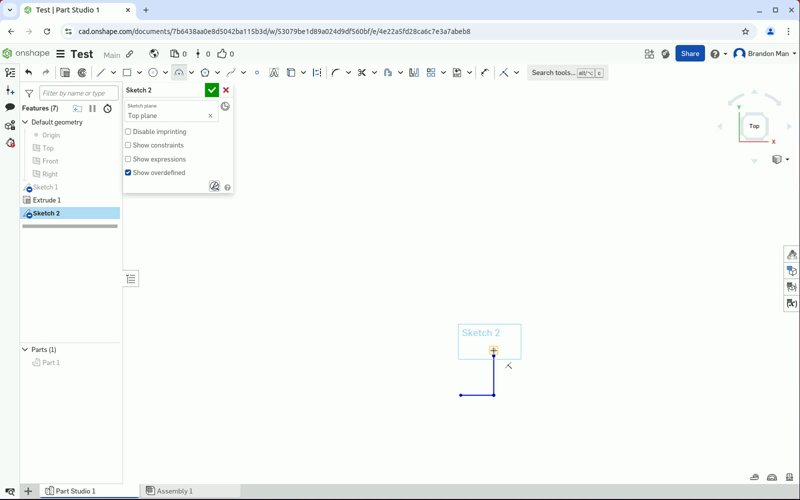
click(493, 350)
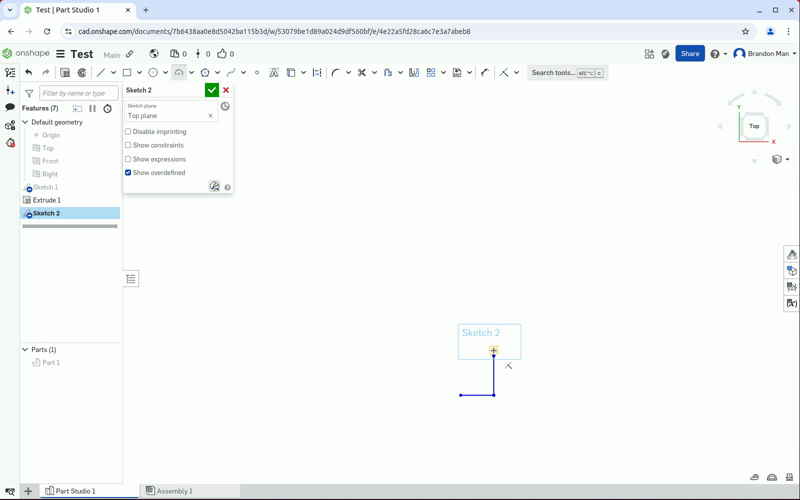
key_down(shift)
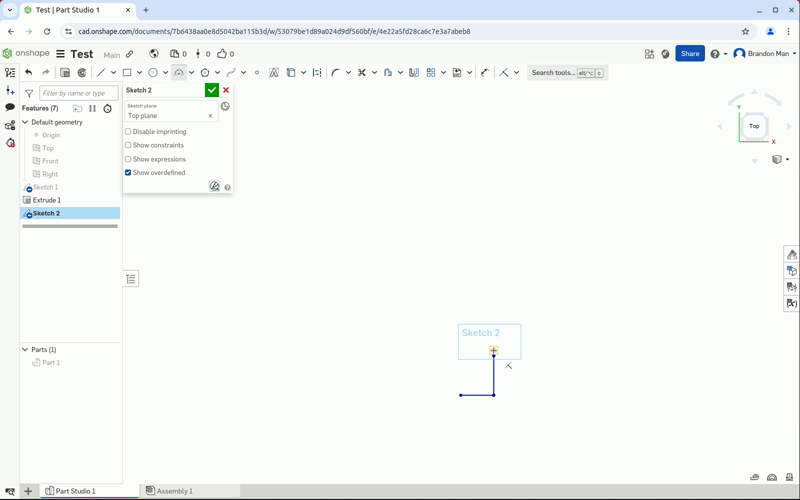
mouse_move(460, 355)
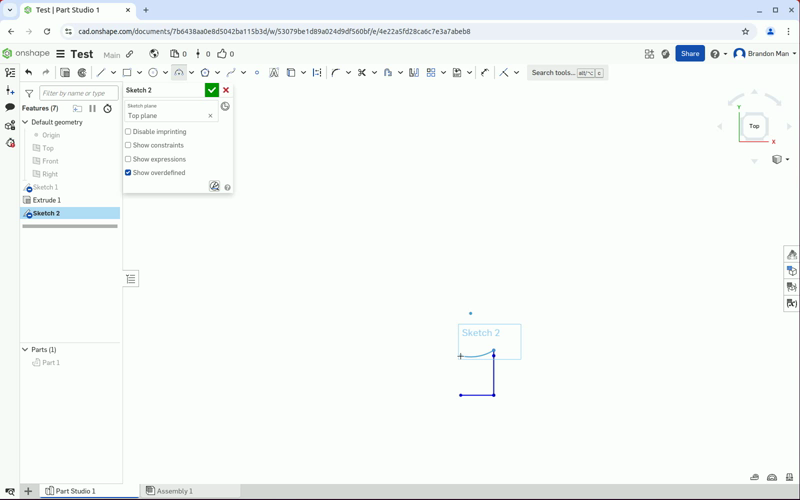
click(460, 355)
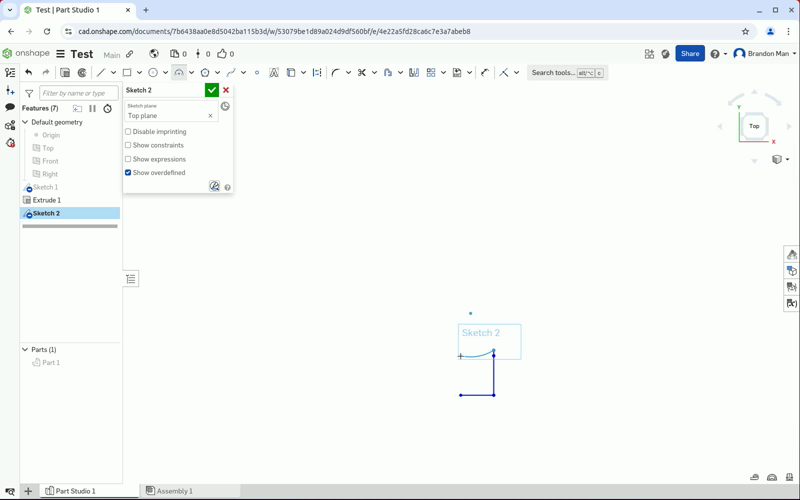
mouse_move(477, 354)
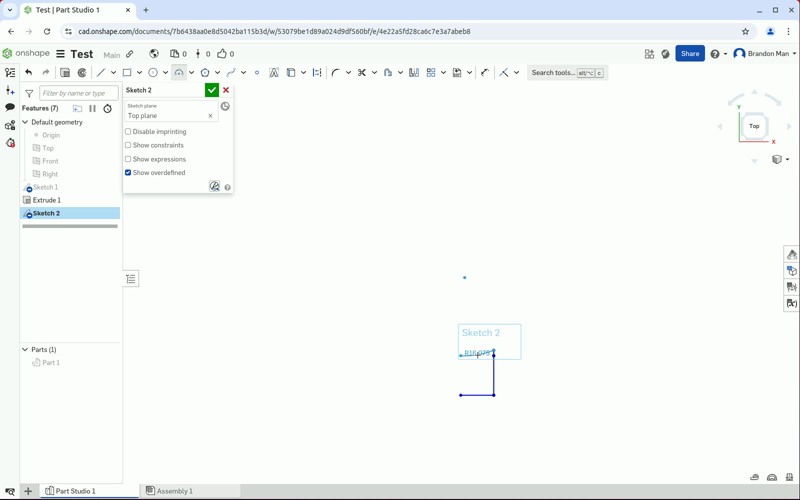
click(477, 354)
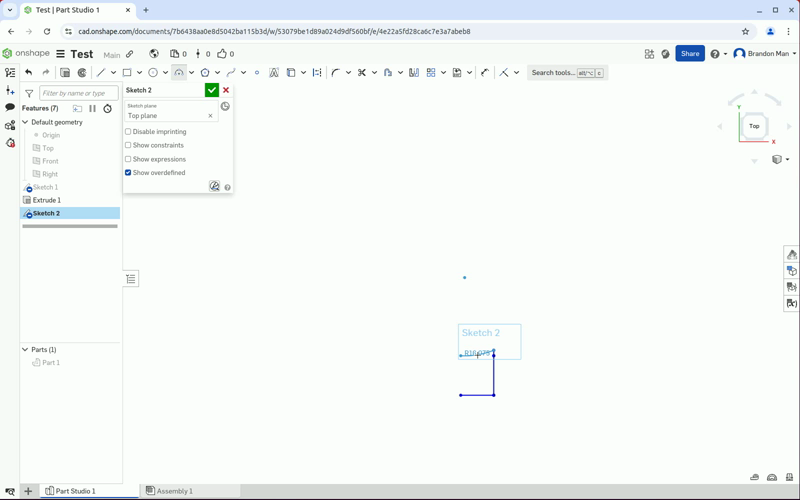
key_up(shift)
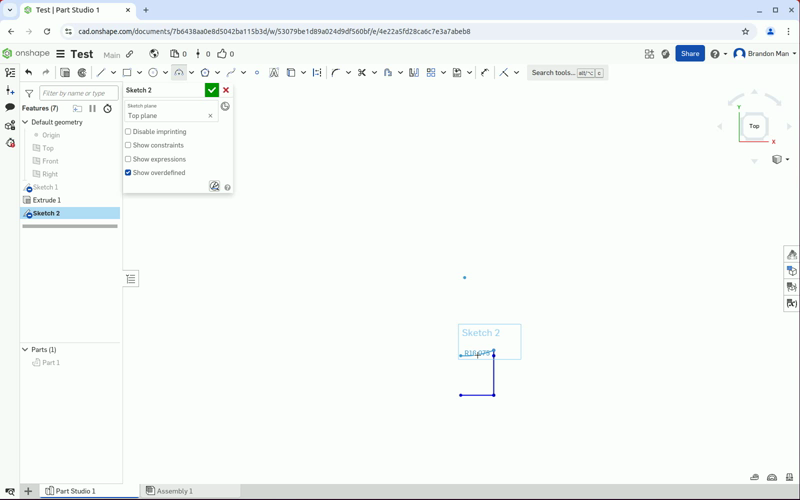
key(esc)
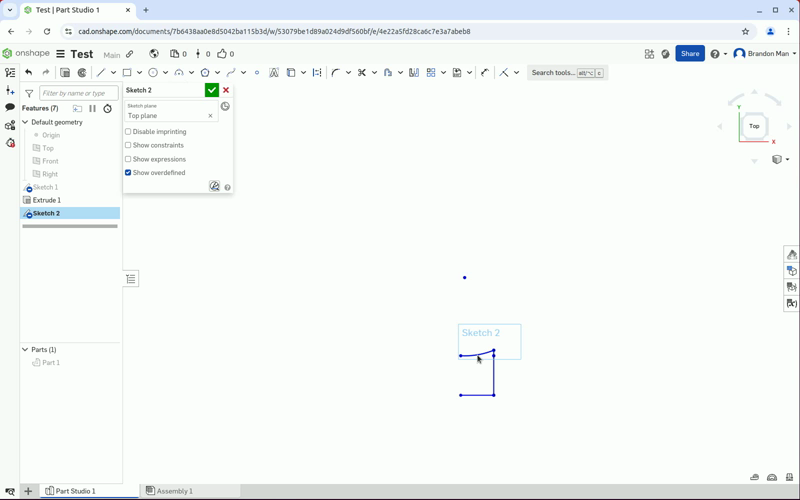
key(l)
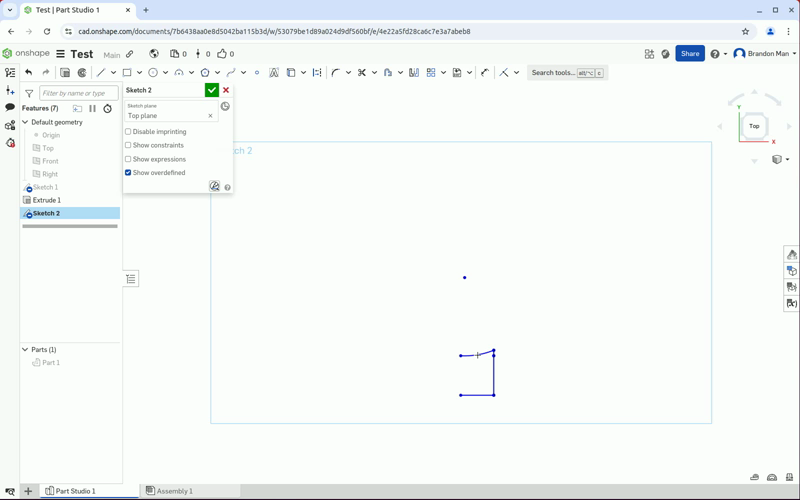
mouse_move(460, 355)
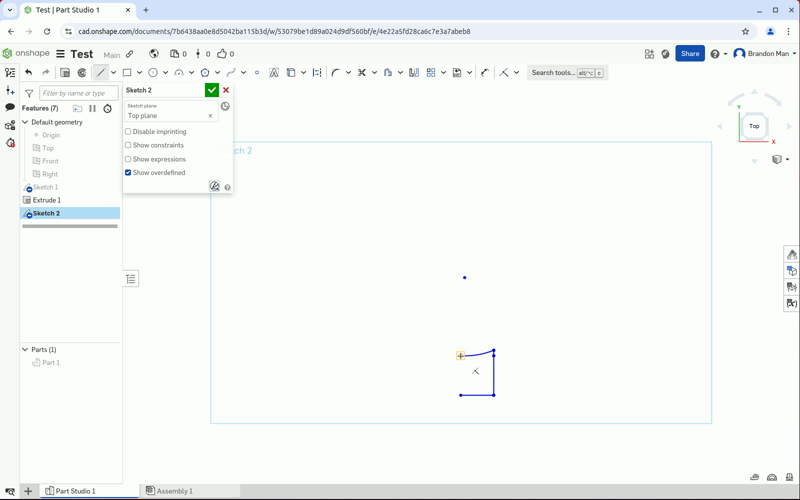
click(460, 355)
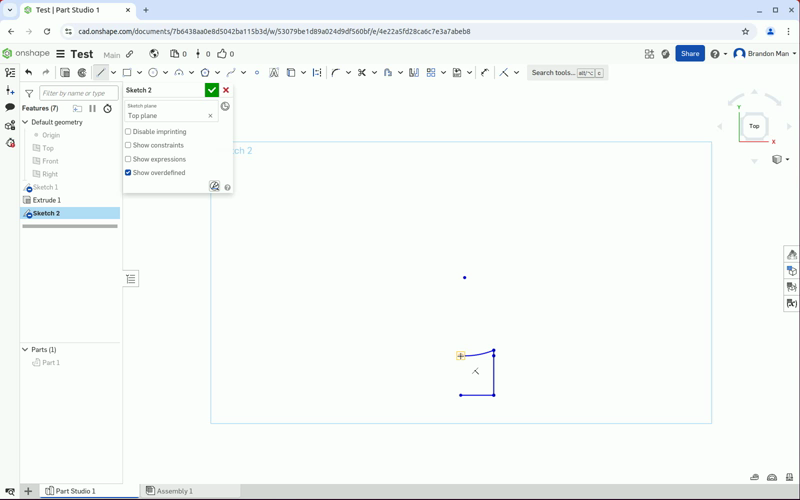
mouse_move(490, 355)
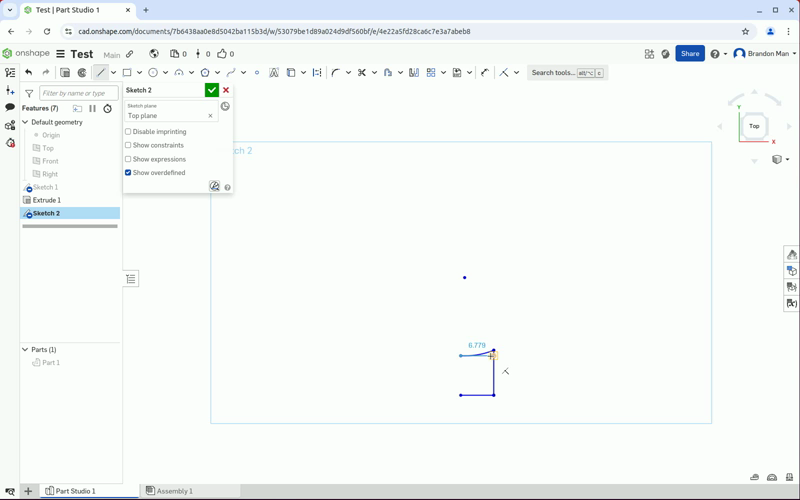
key_down(shift)
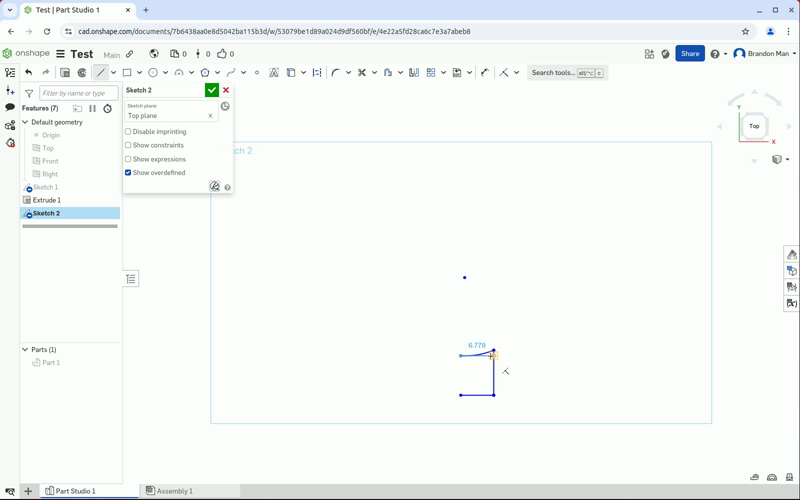
mouse_move(460, 395)
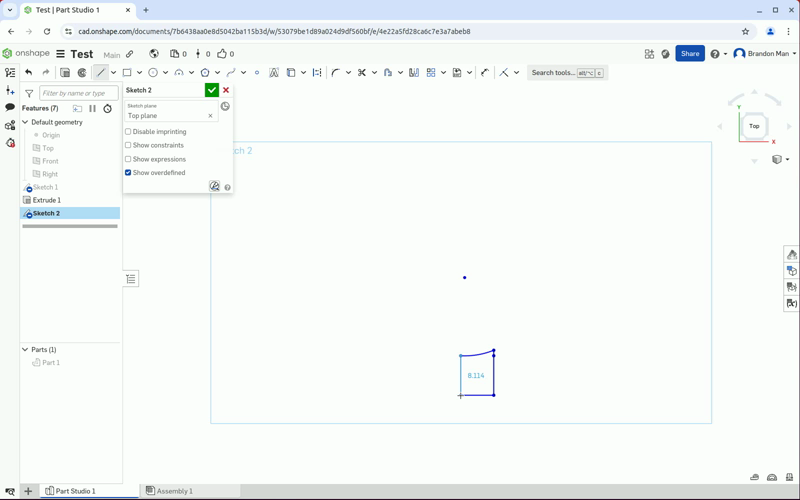
key_up(shift)
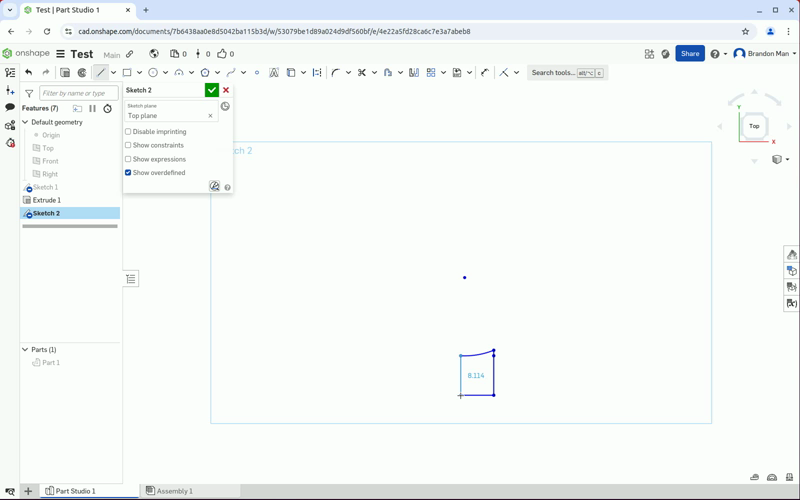
click(460, 395)
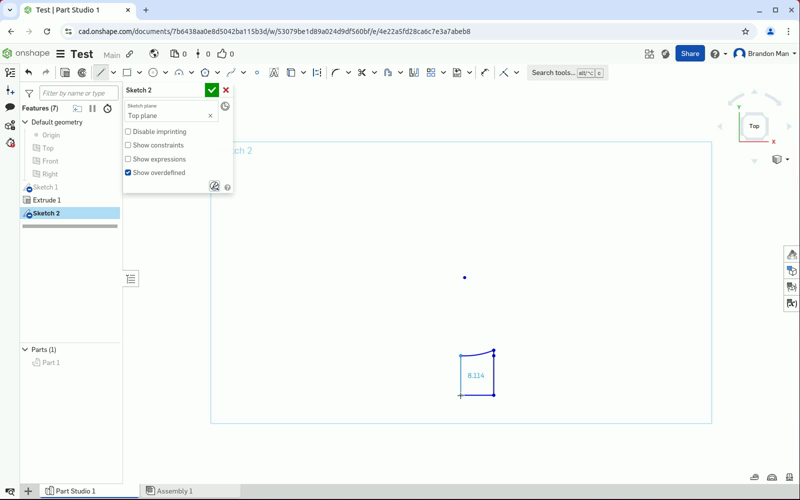
key(esc)
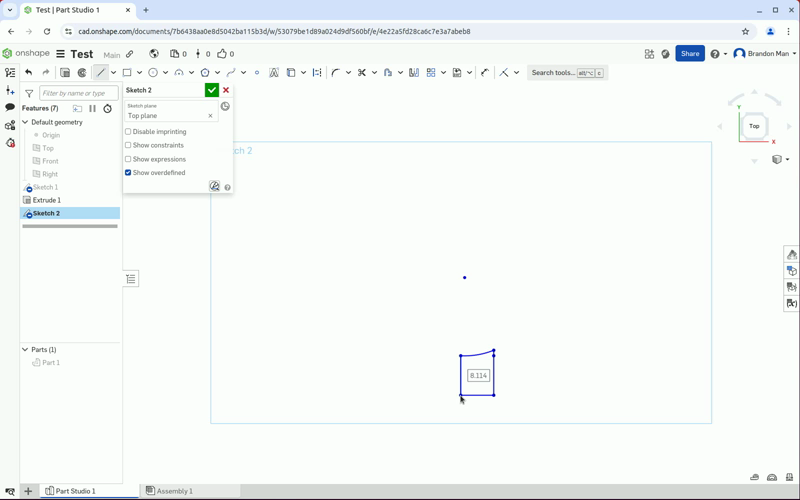
mouse_move(487, 356)
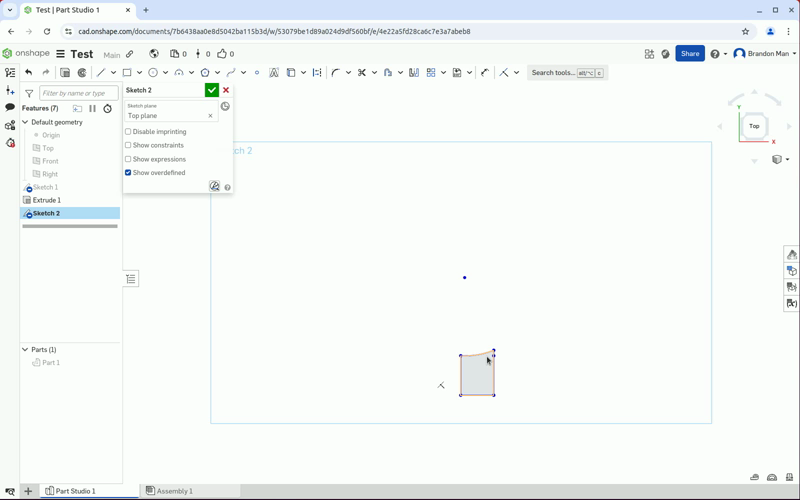
scroll(6)
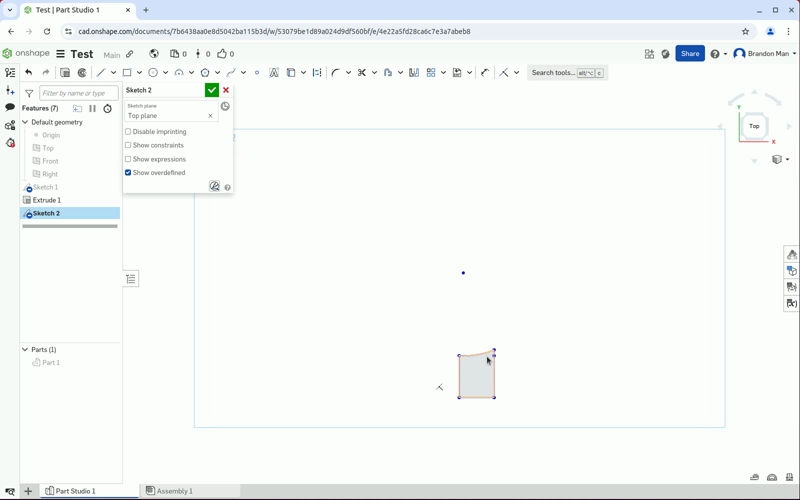
scroll(6)
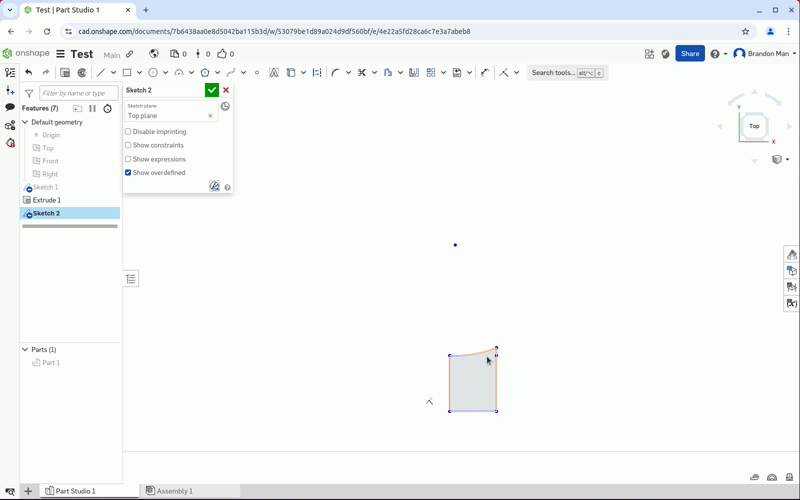
scroll(6)
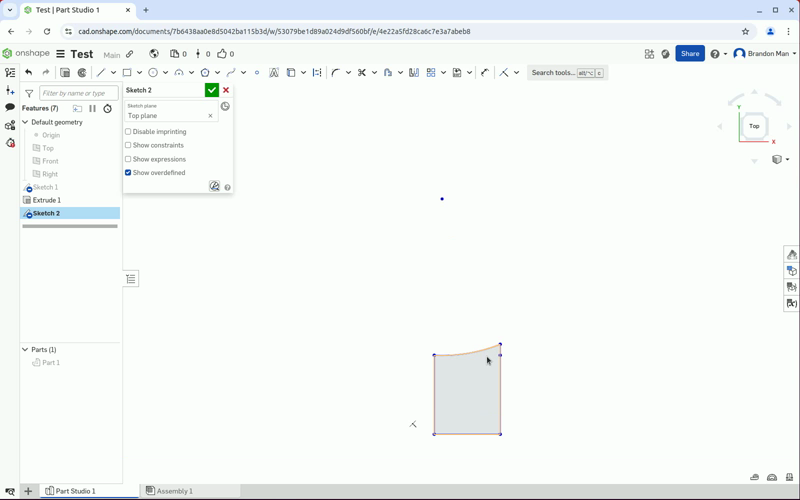
scroll(6)
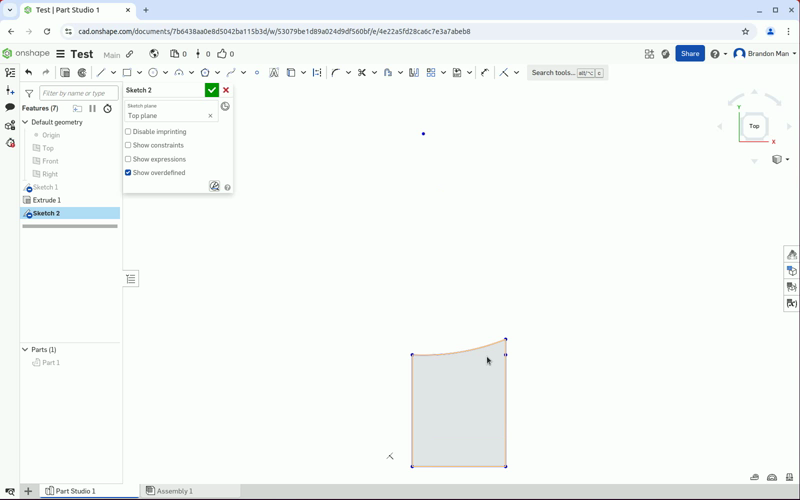
scroll(6)
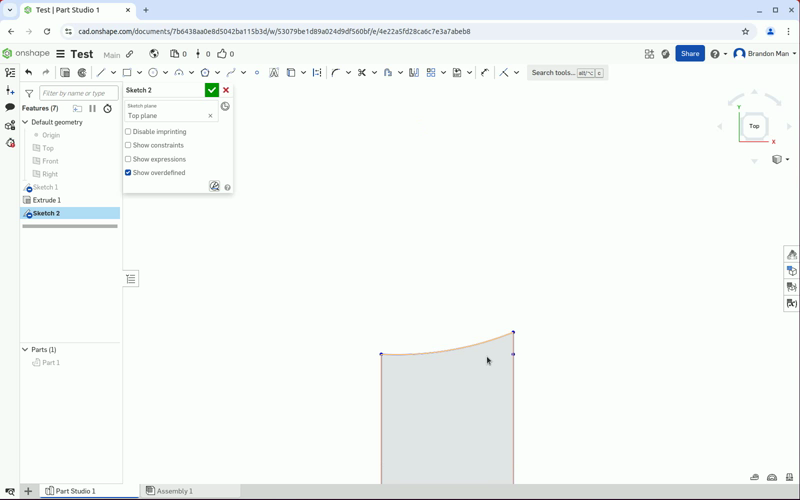
scroll(6)
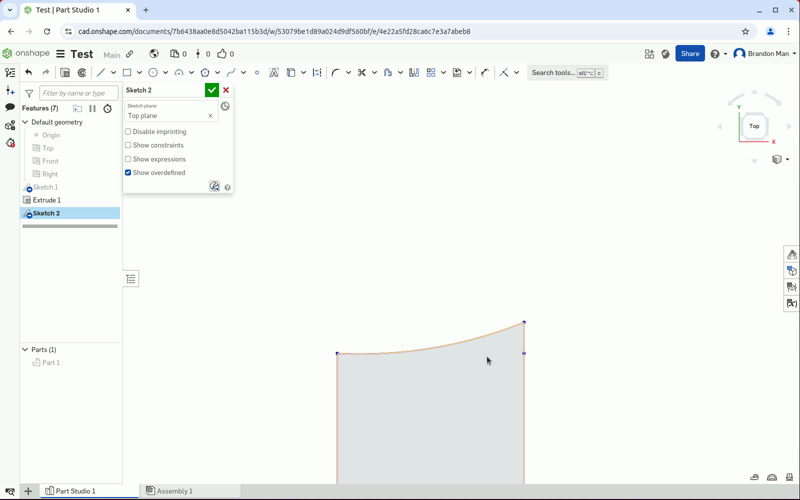
scroll(6)
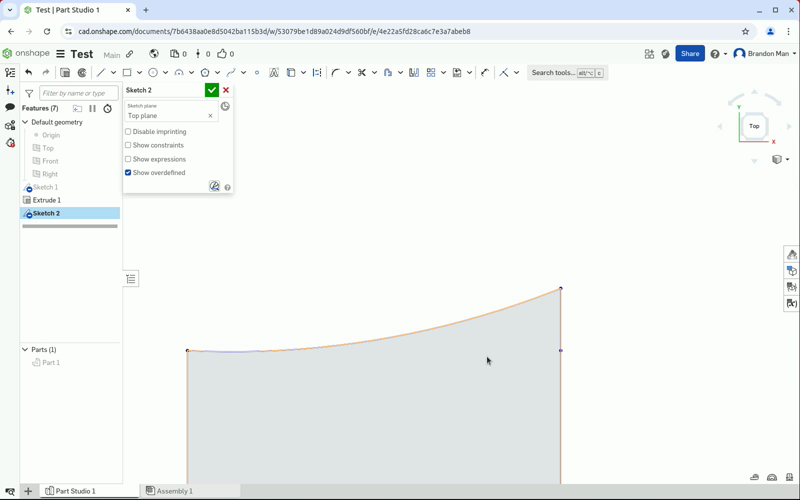
click(487, 356)
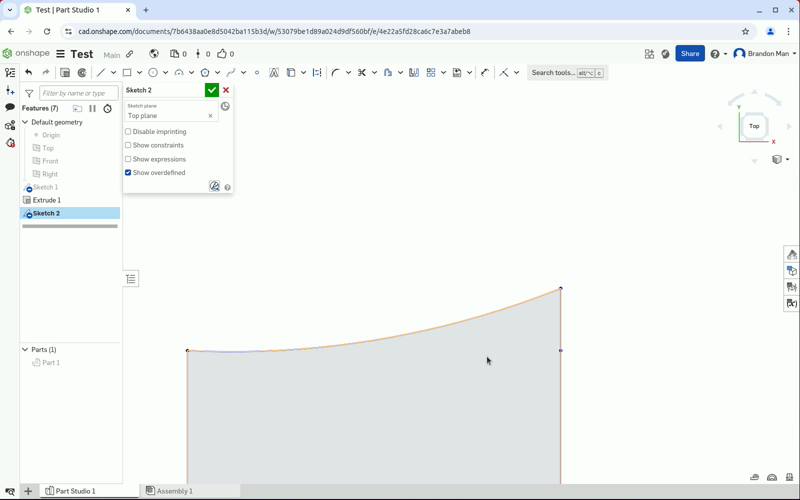
scroll(-6)
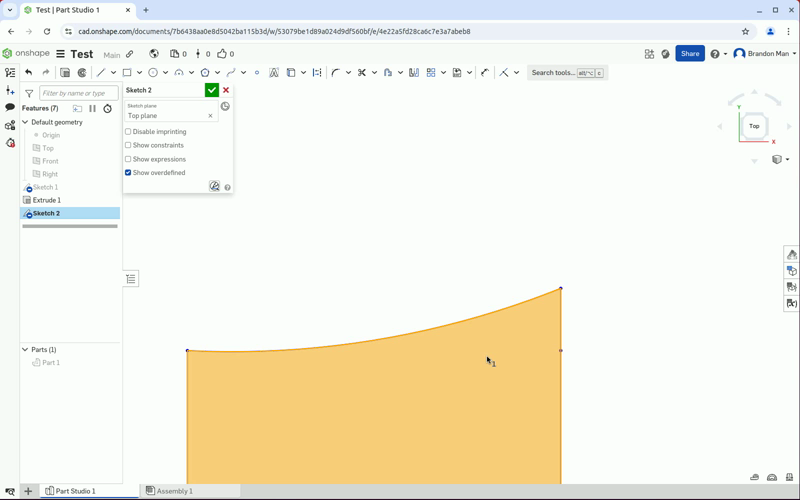
scroll(-6)
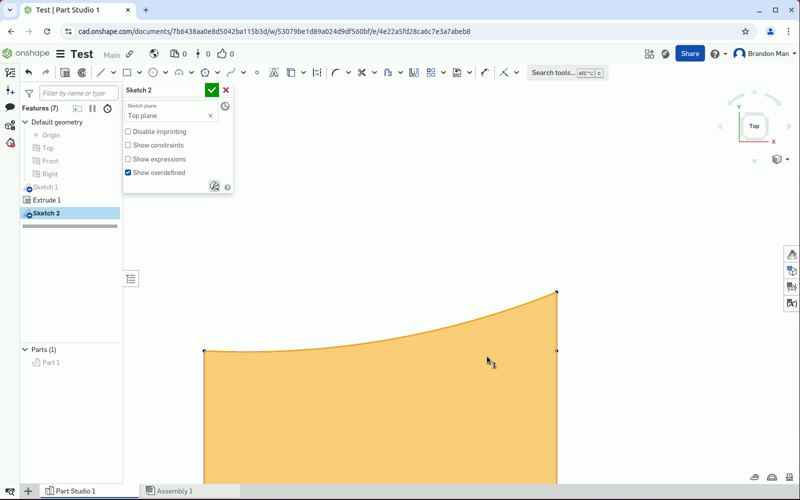
scroll(-6)
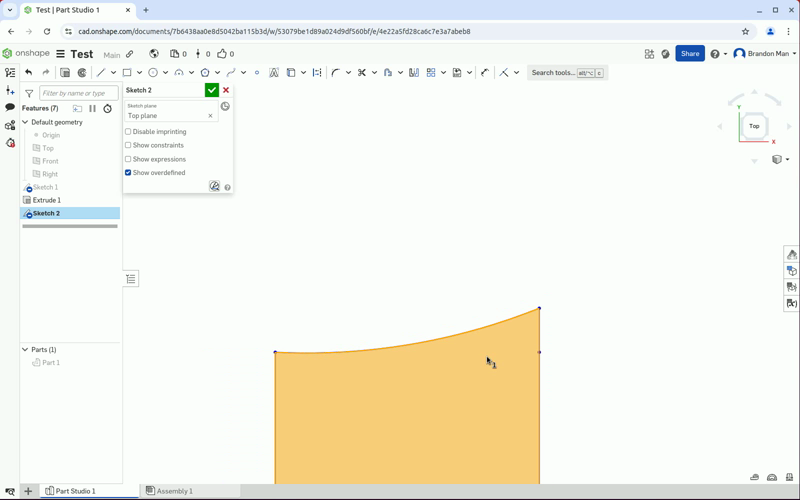
scroll(-6)
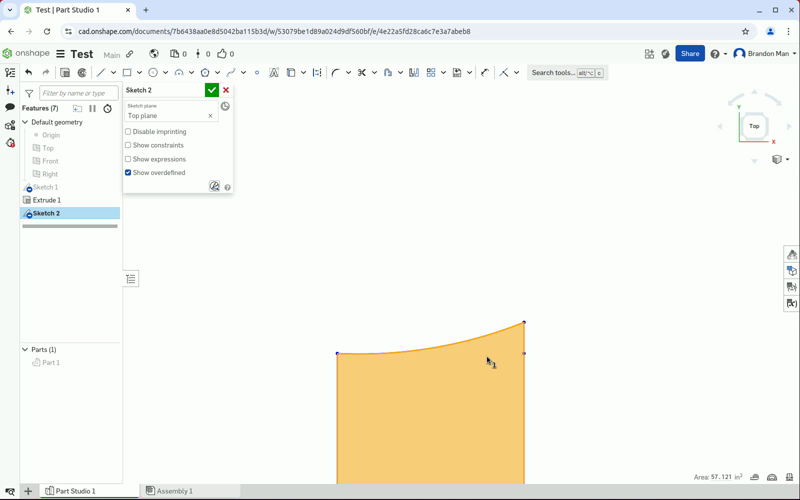
scroll(-6)
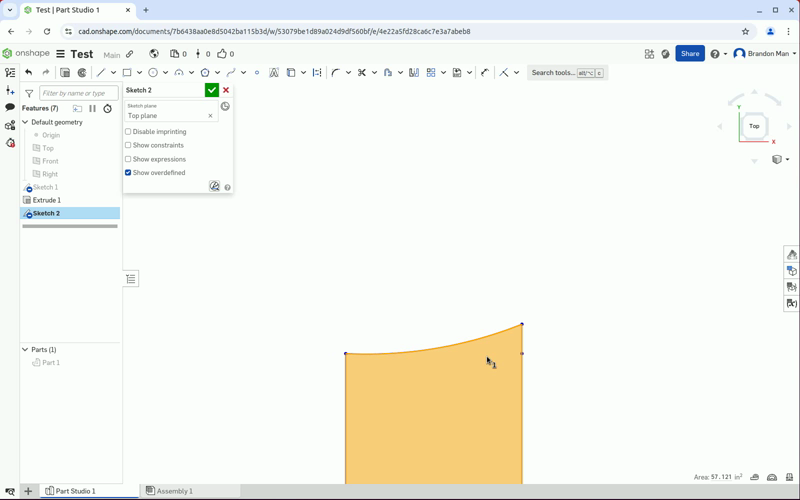
scroll(-6)
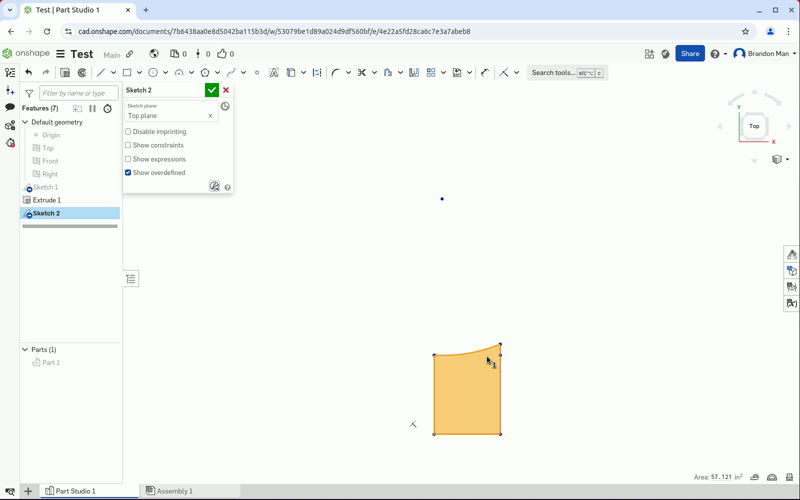
scroll(-6)
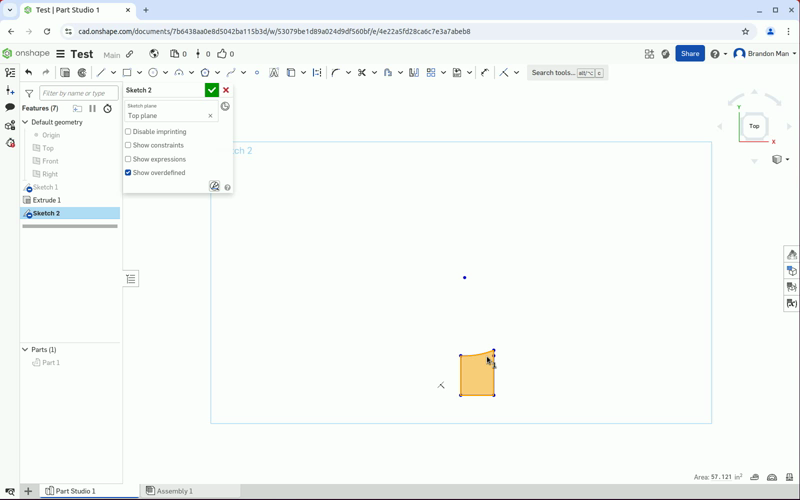
mouse_move(73, 352)
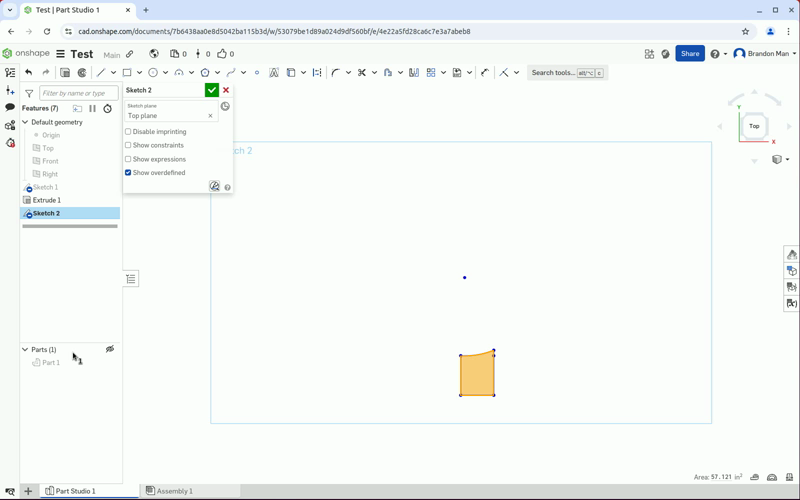
key(shift+y)
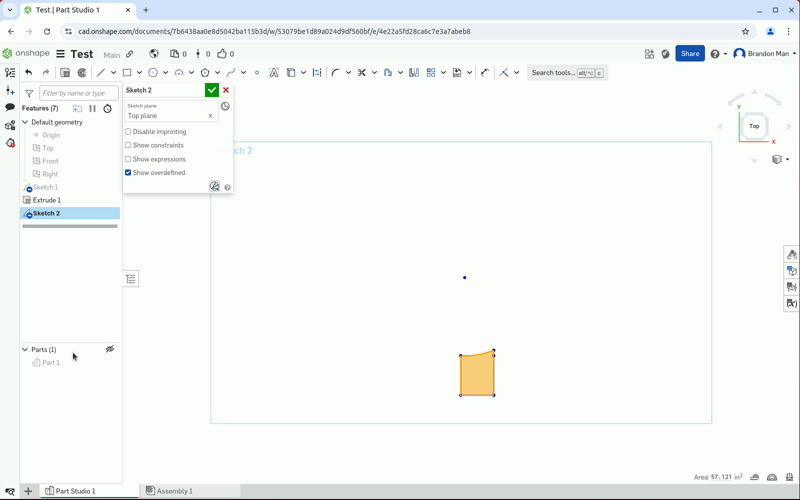
key(shift+e)
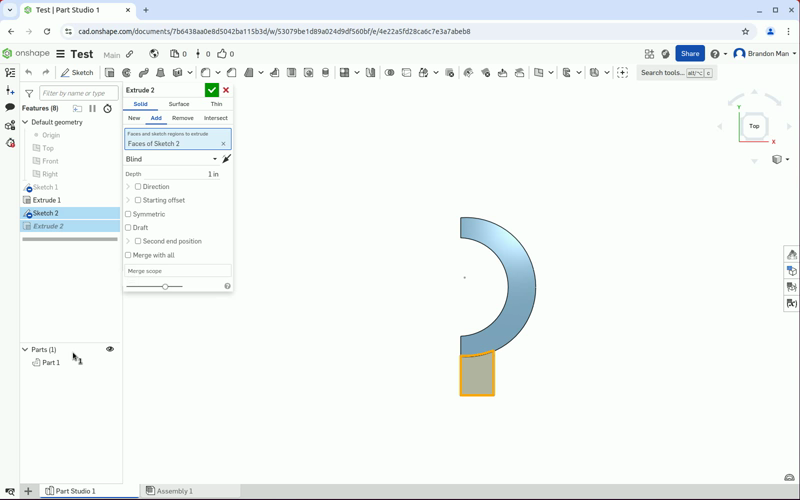
mouse_move(143, 106)
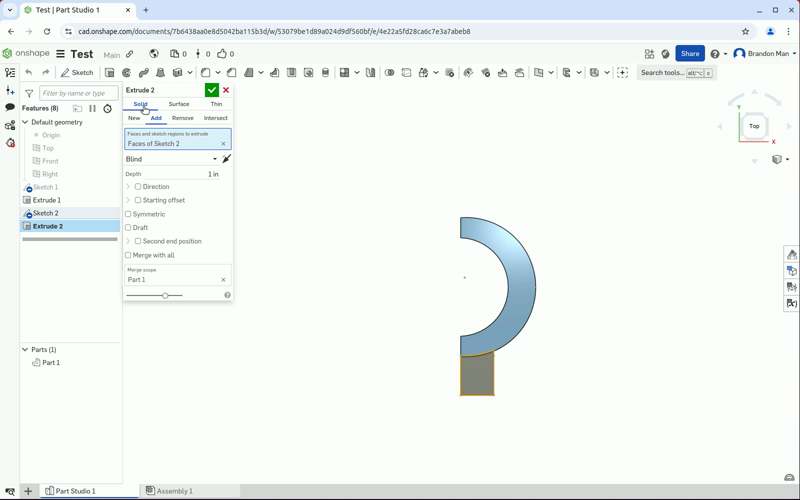
click(143, 106)
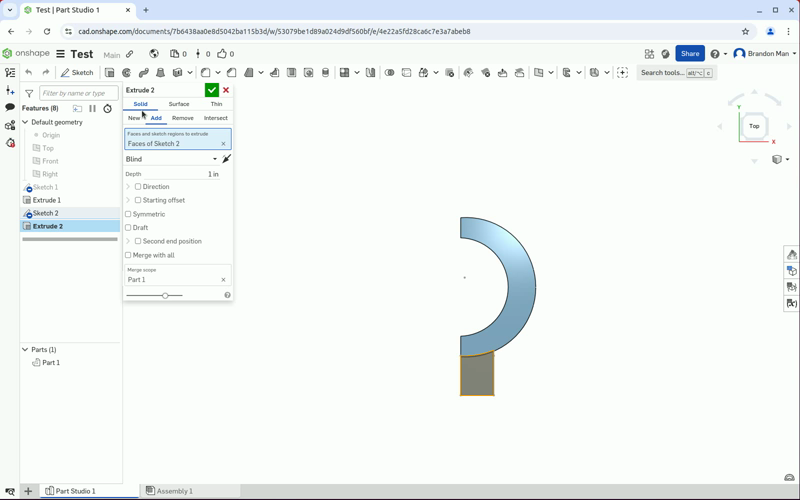
mouse_move(137, 120)
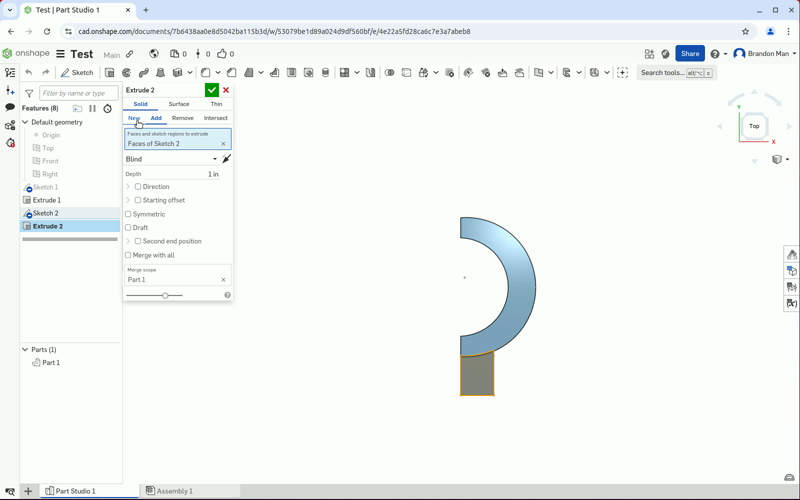
click(137, 120)
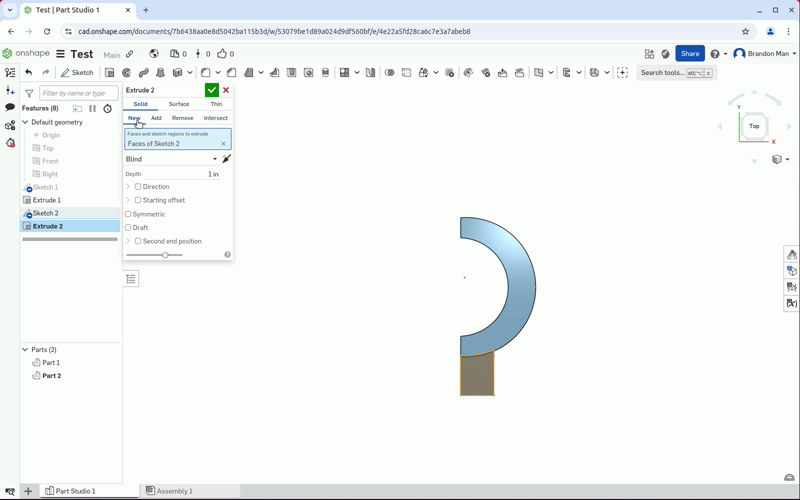
key(tab, 4)
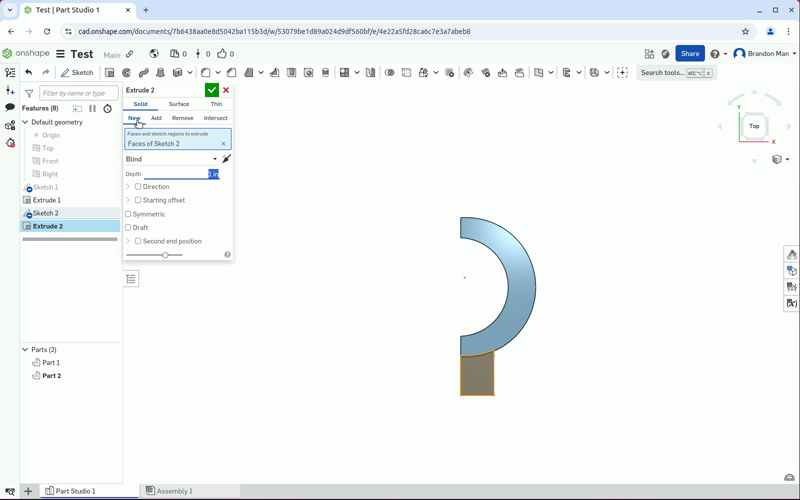
text(5.536)
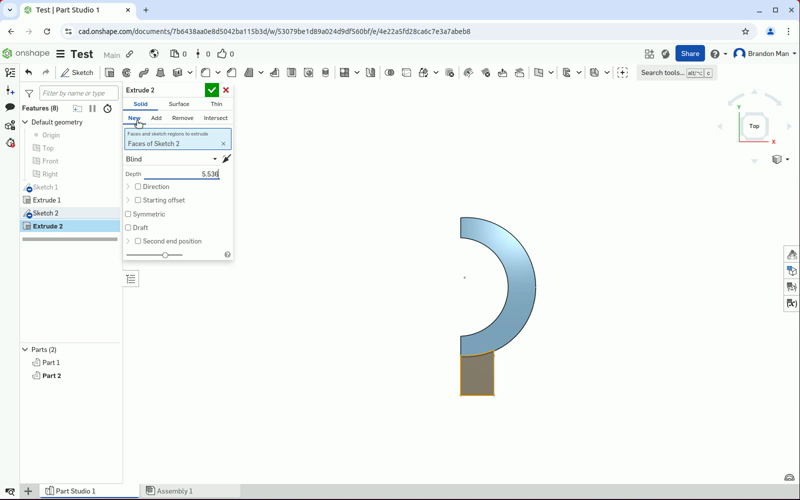
key(enter)
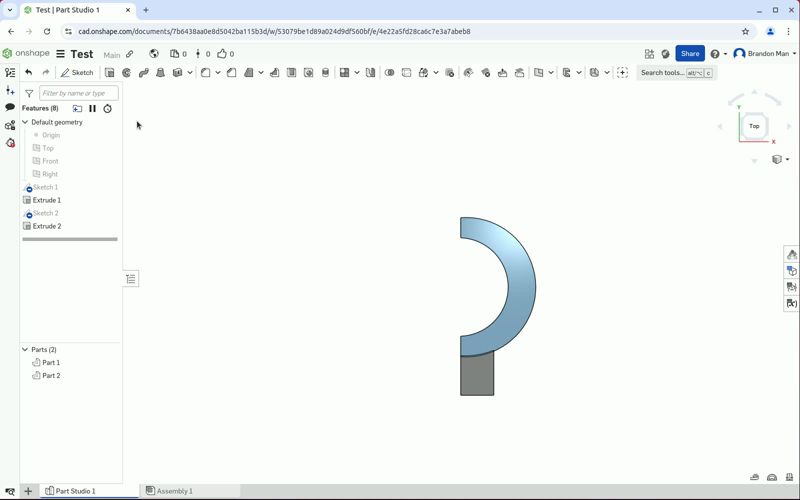
key(shift+h)
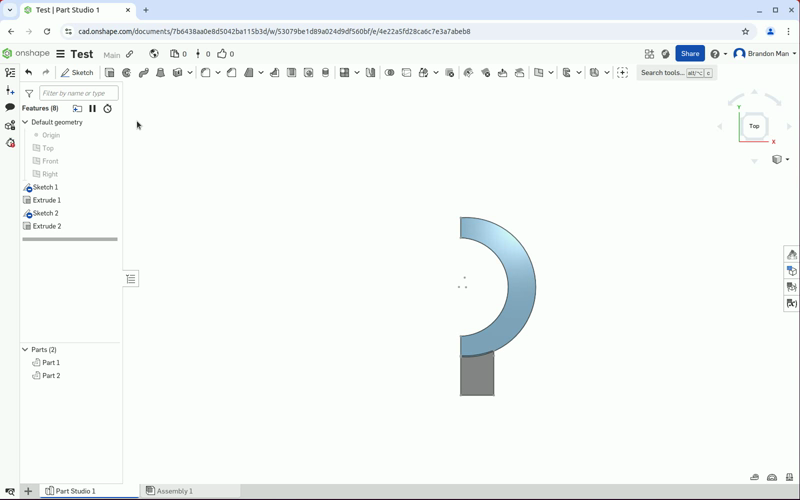
key(shift+h)
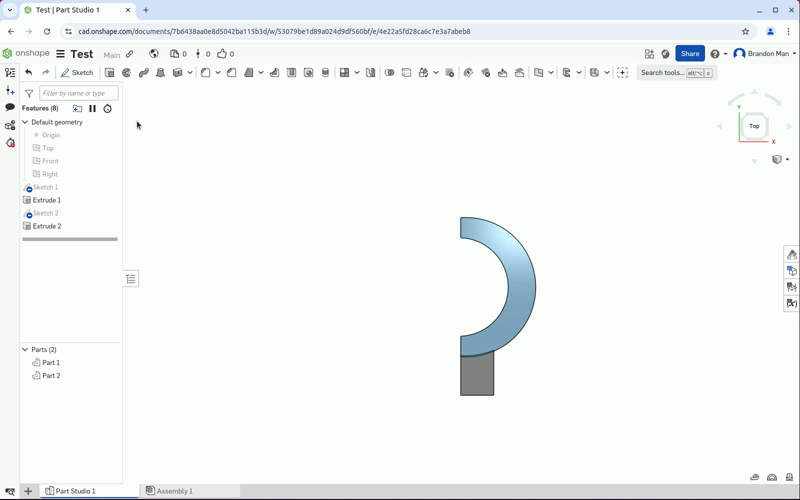
mouse_move(73, 189)
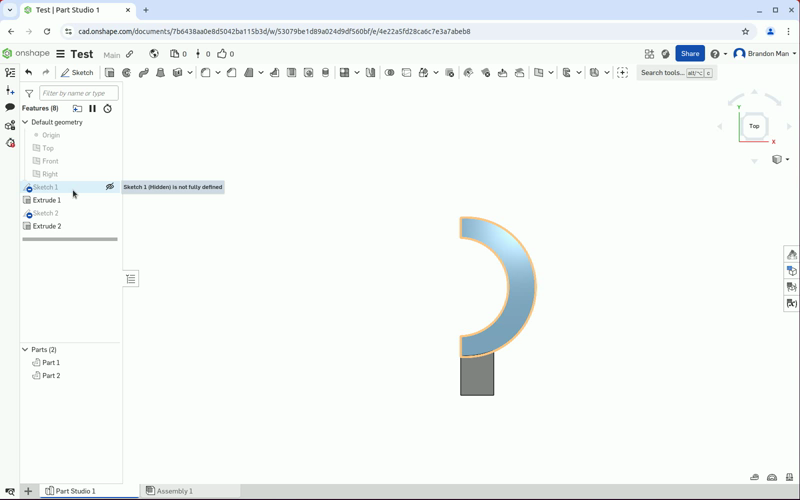
click(73, 189)
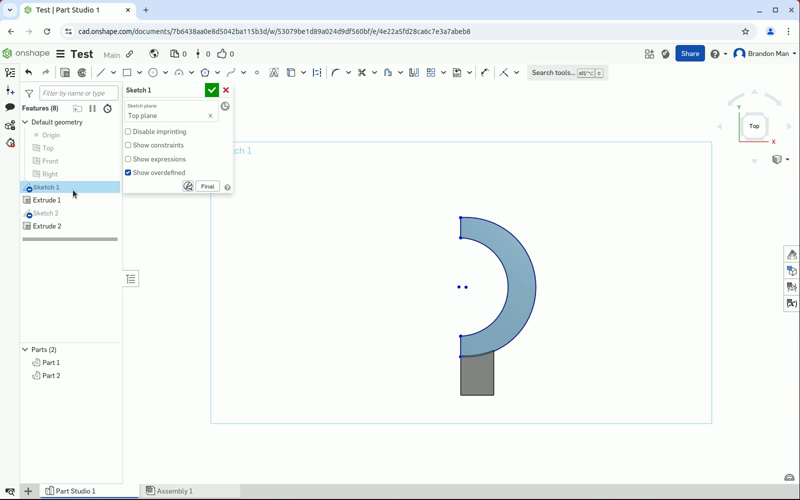
mouse_move(229, 92)
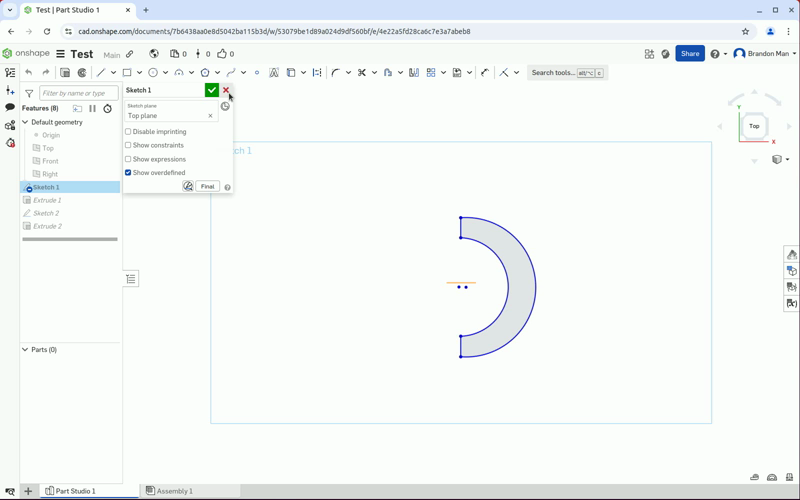
click(229, 92)
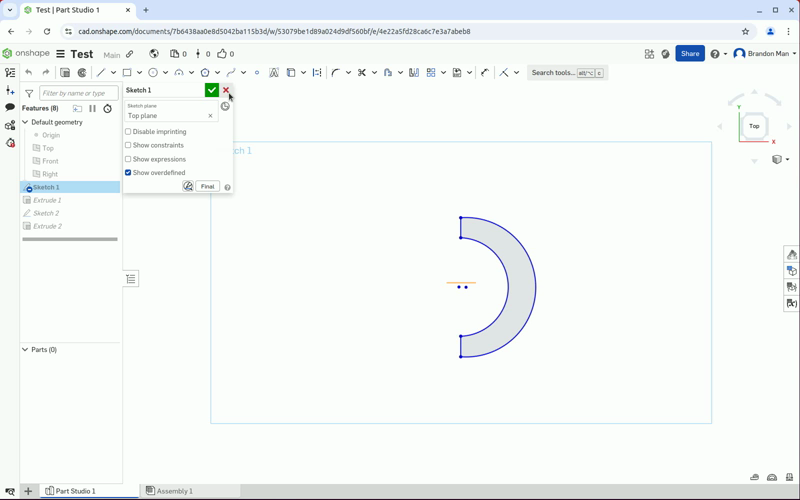
key(shift+s)
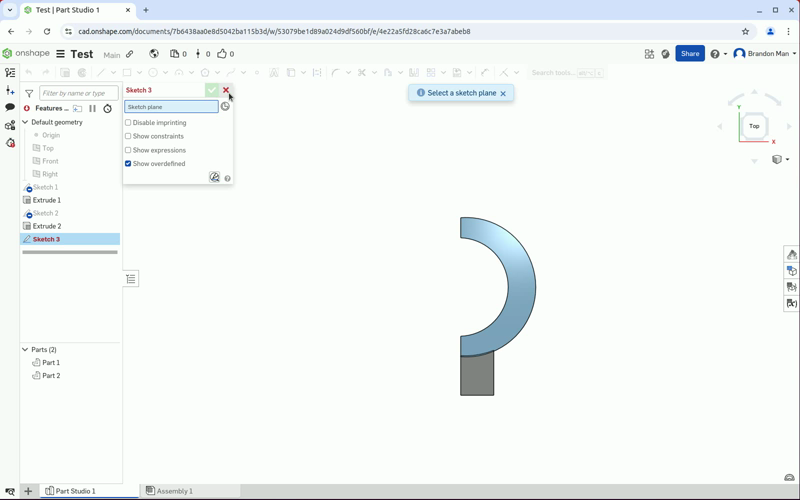
mouse_move(73, 150)
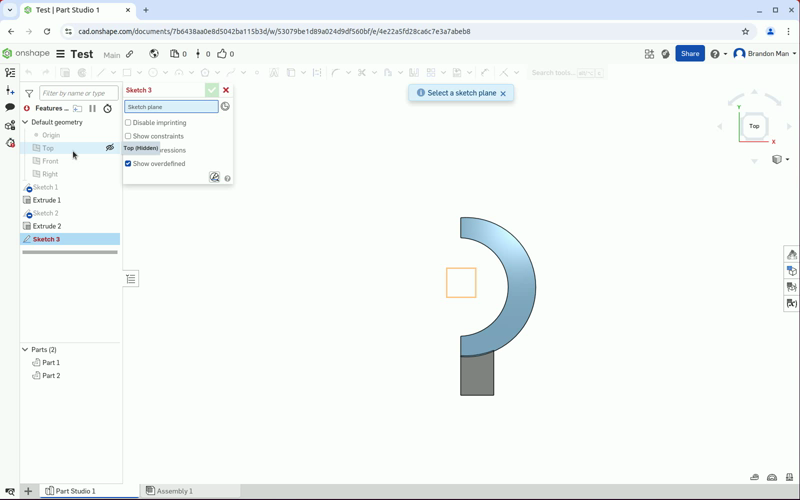
click(73, 150)
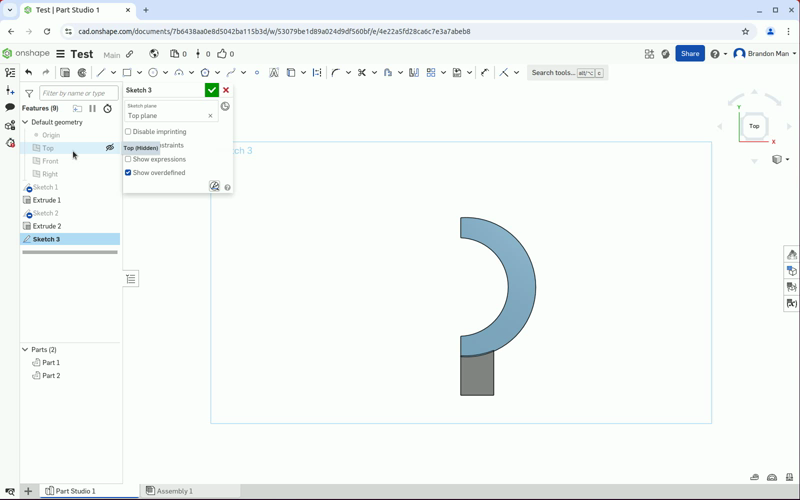
mouse_move(73, 352)
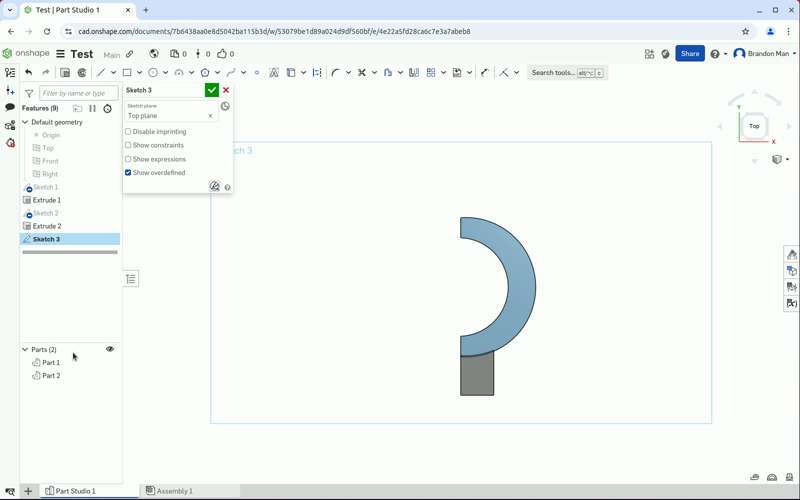
key(y)
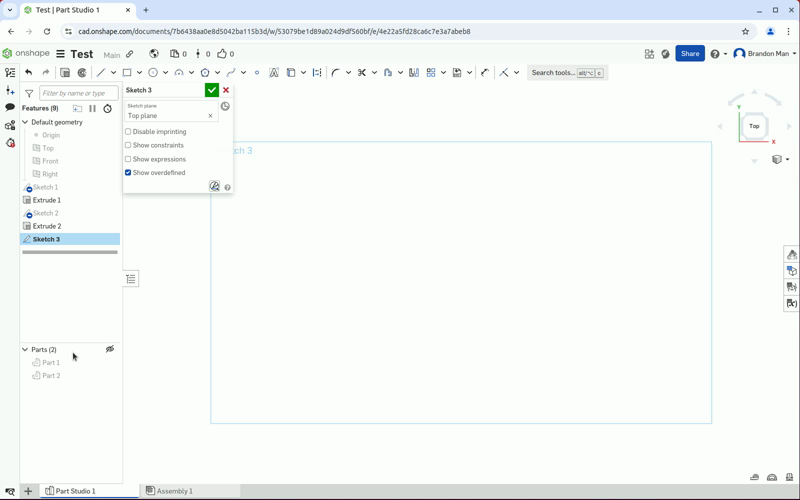
key(l)
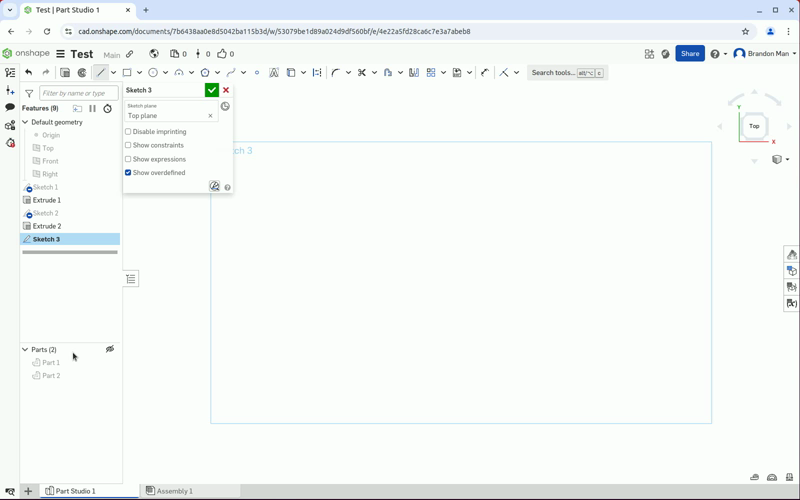
key_down(shift)
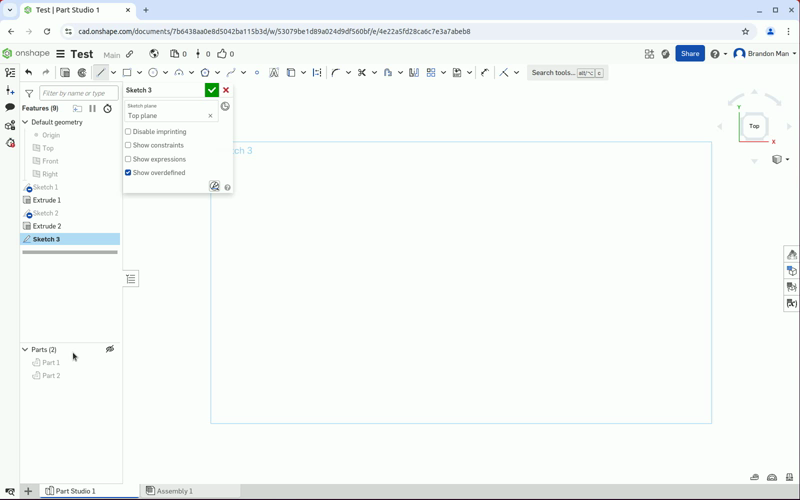
mouse_move(451, 237)
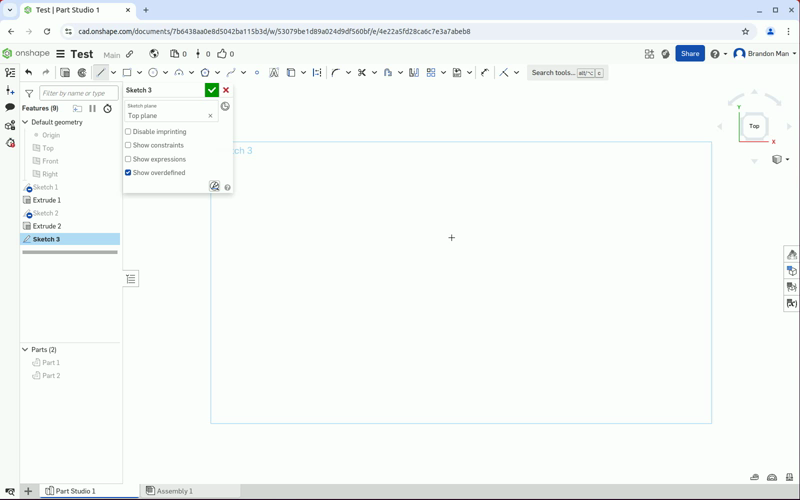
click(451, 237)
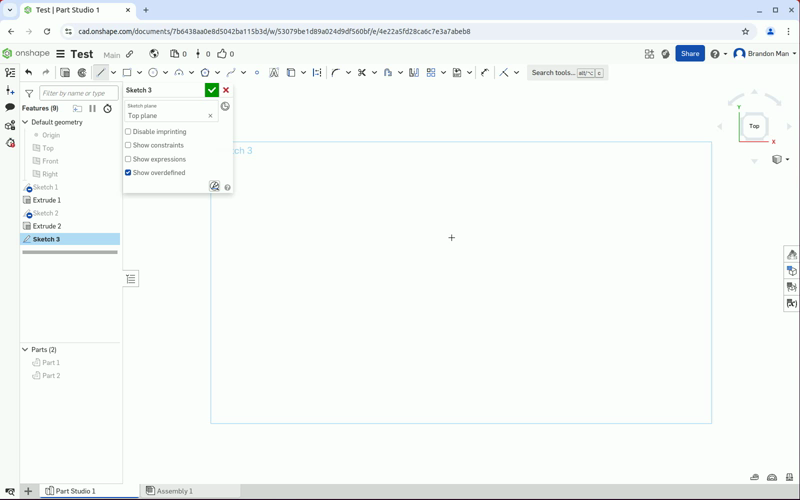
key_up(shift)
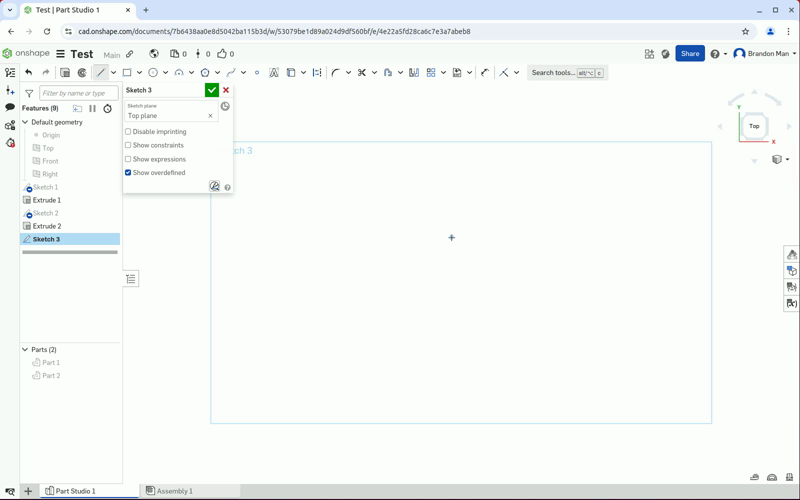
key_down(shift)
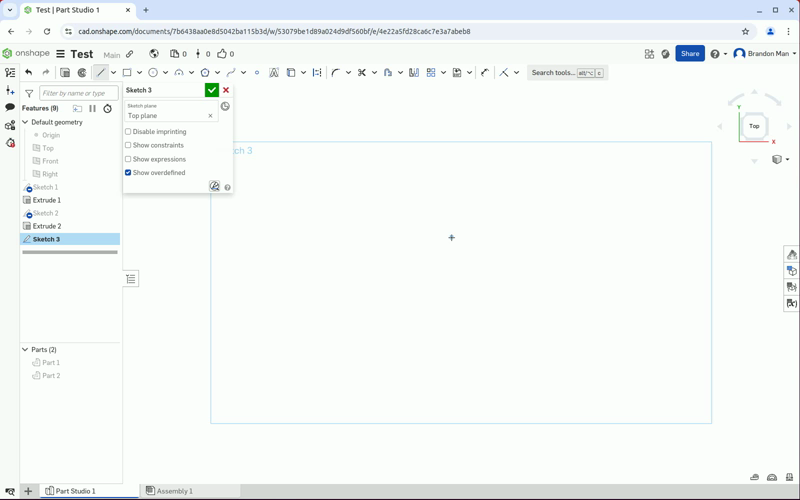
mouse_move(481, 237)
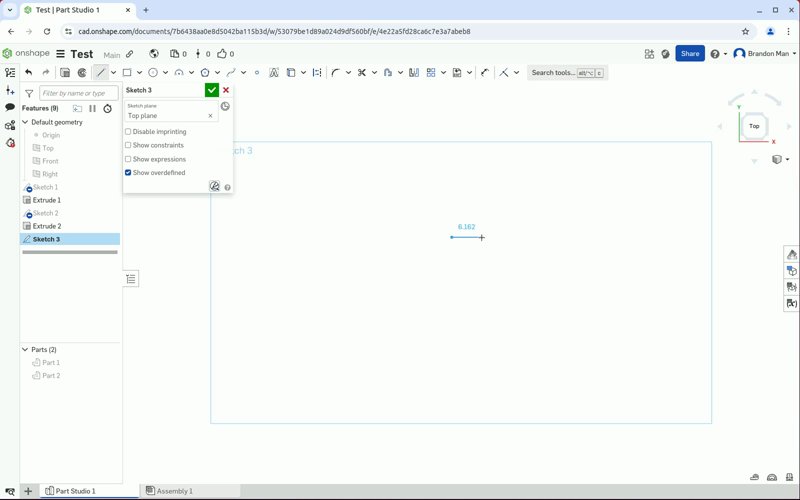
mouse_move(451, 216)
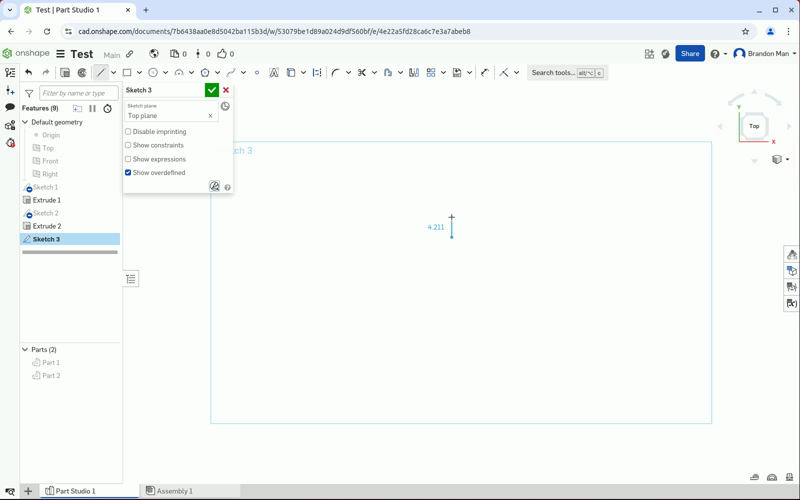
click(451, 216)
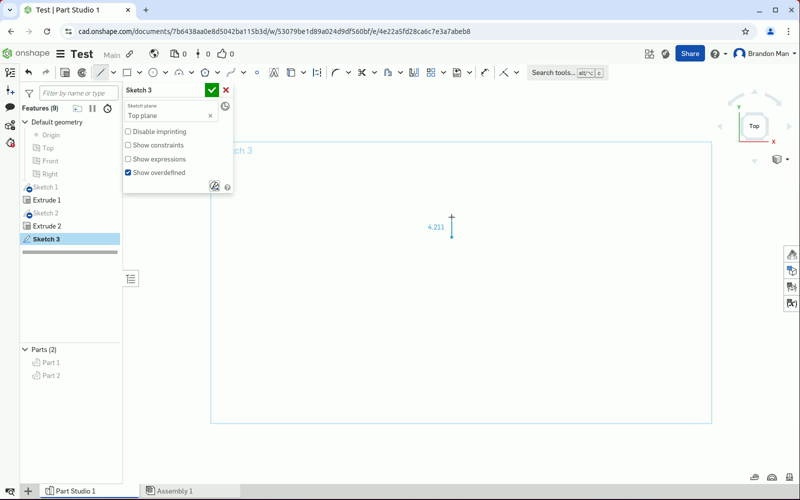
key_up(shift)
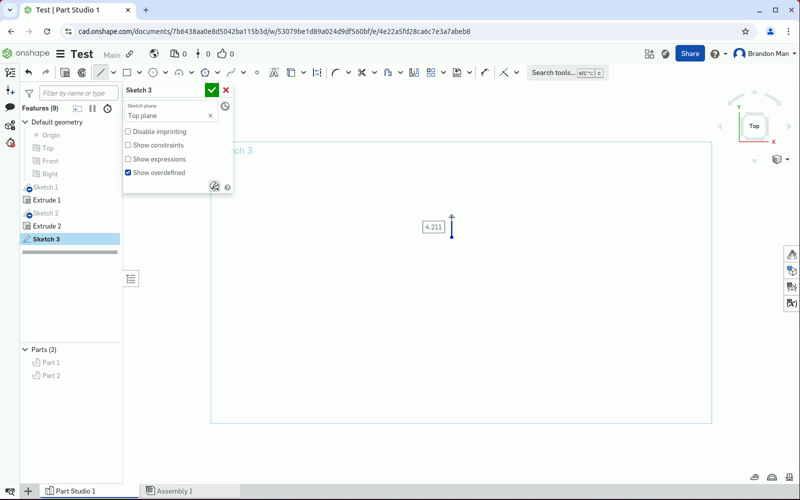
key(esc)
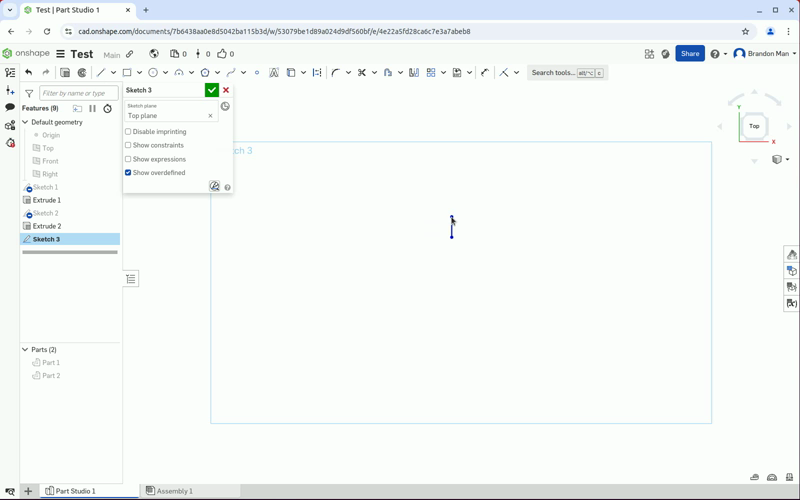
key(a)
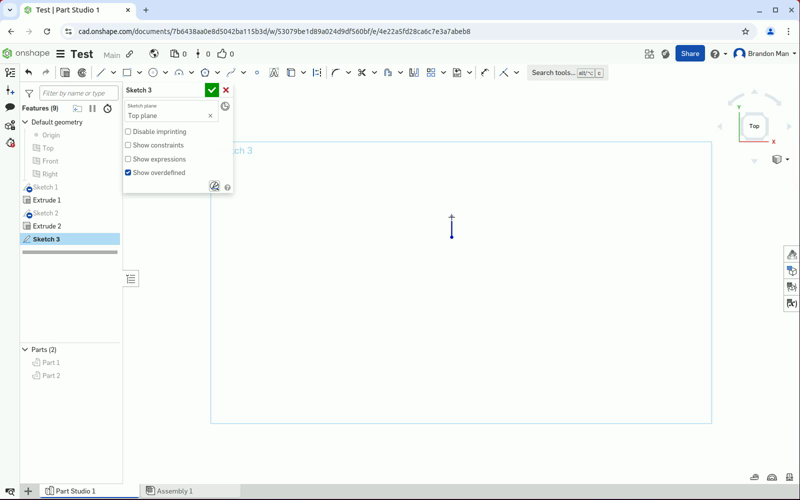
mouse_move(451, 216)
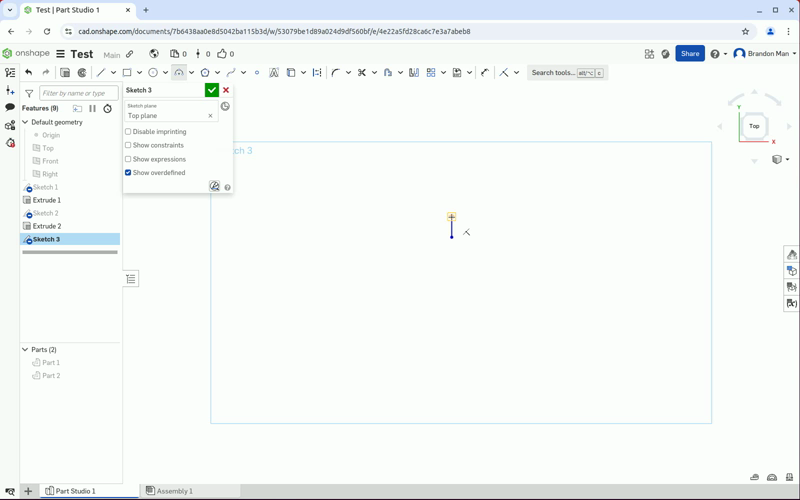
click(451, 216)
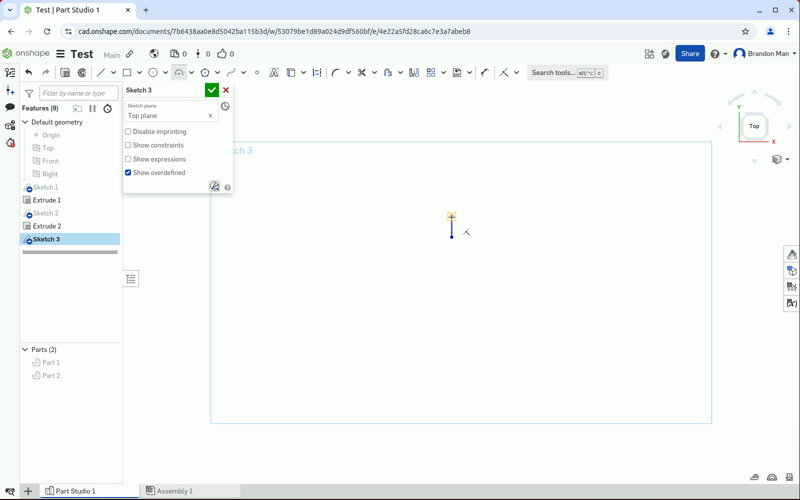
key_down(shift)
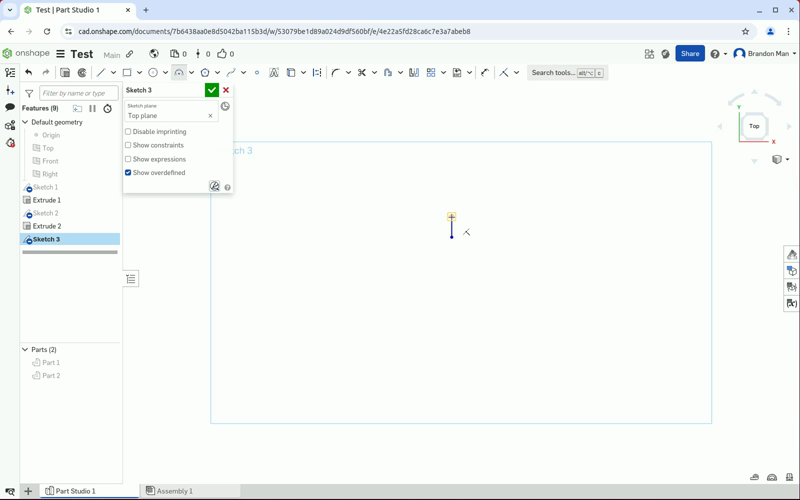
mouse_move(452, 356)
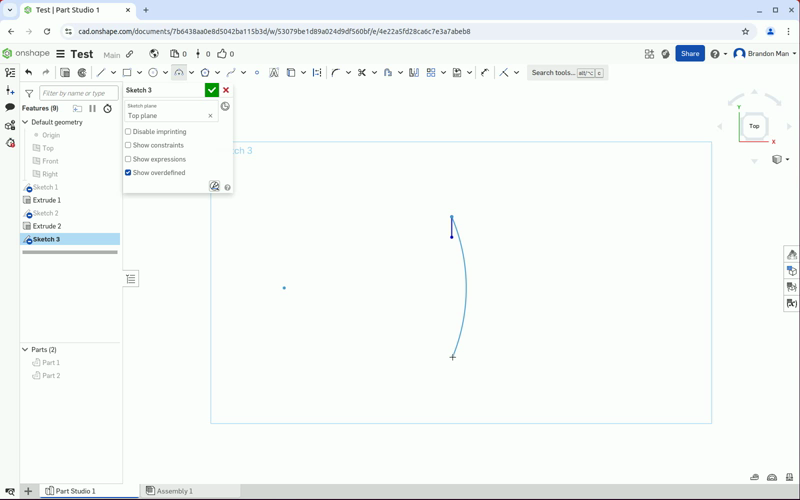
click(452, 356)
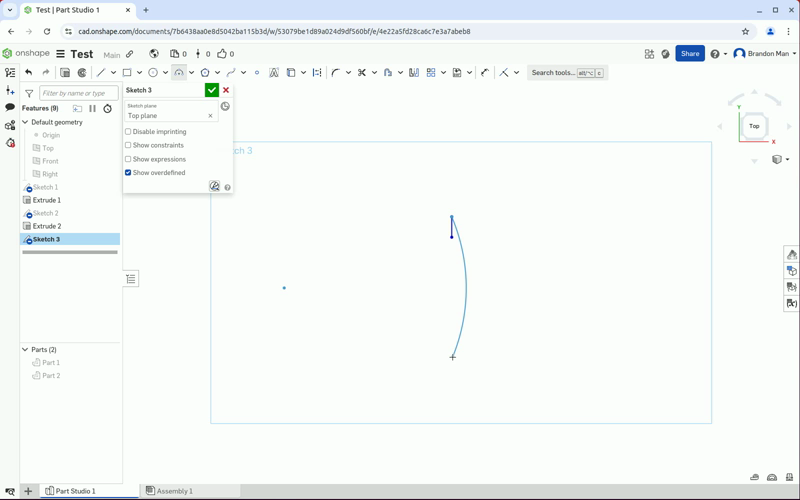
mouse_move(377, 287)
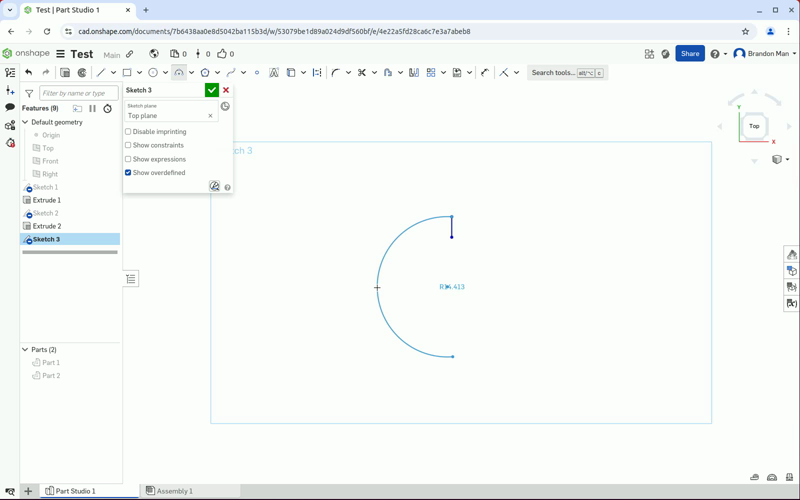
click(377, 287)
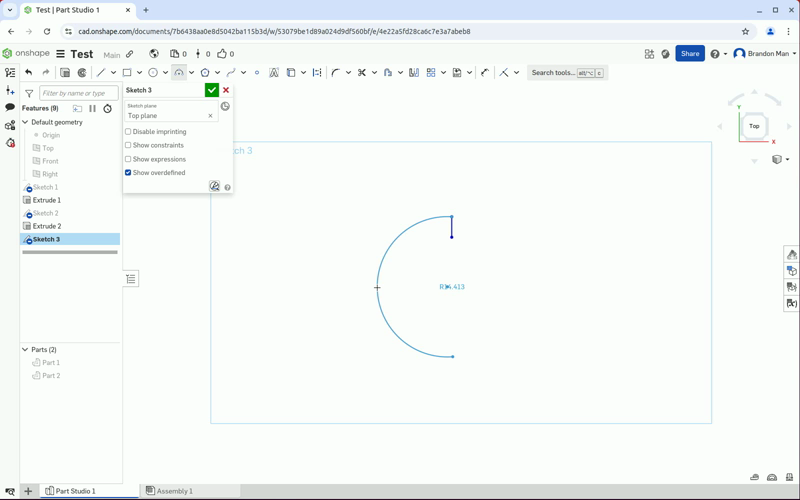
key_up(shift)
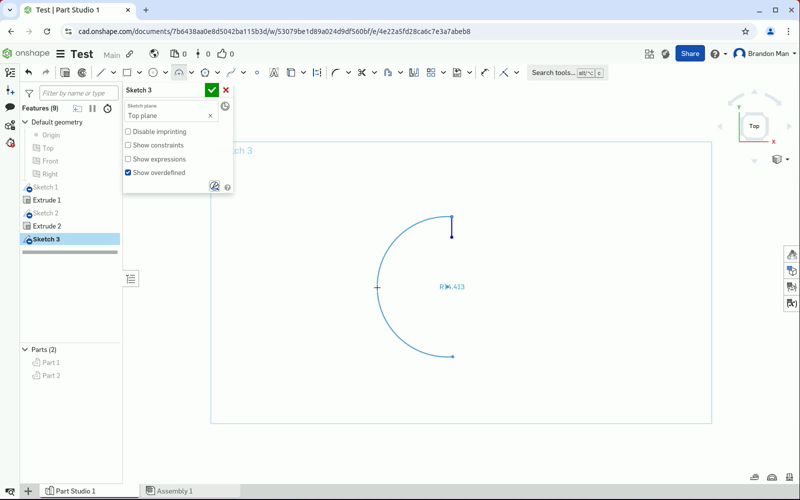
key(esc)
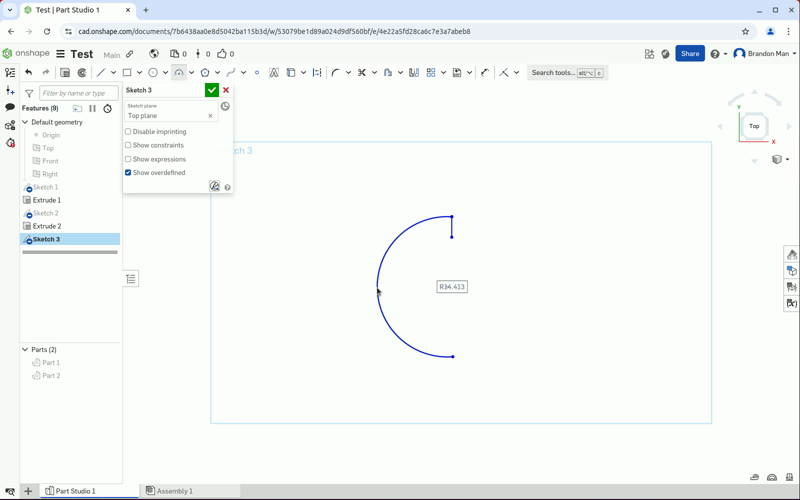
key(l)
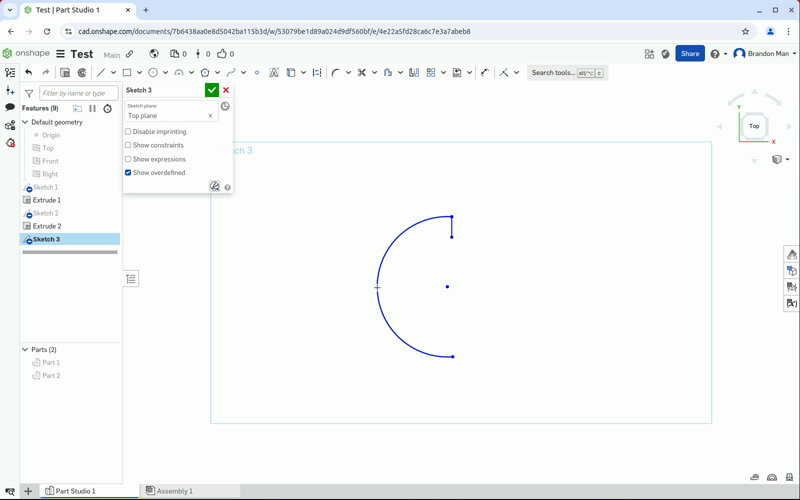
mouse_move(452, 356)
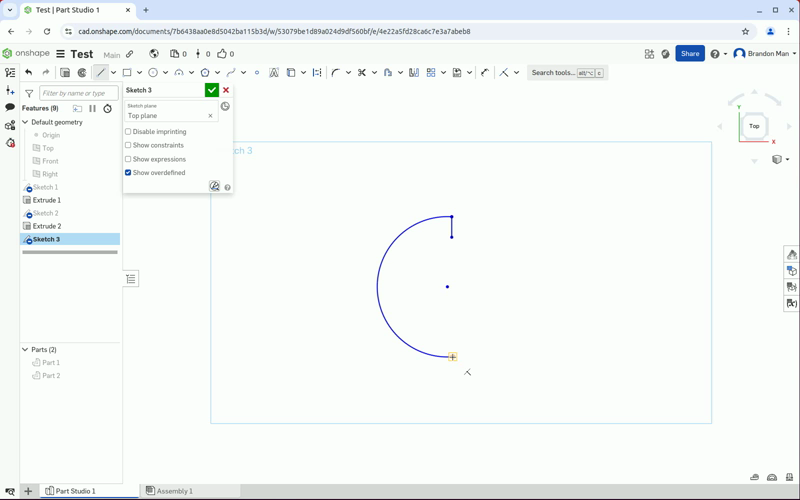
click(452, 356)
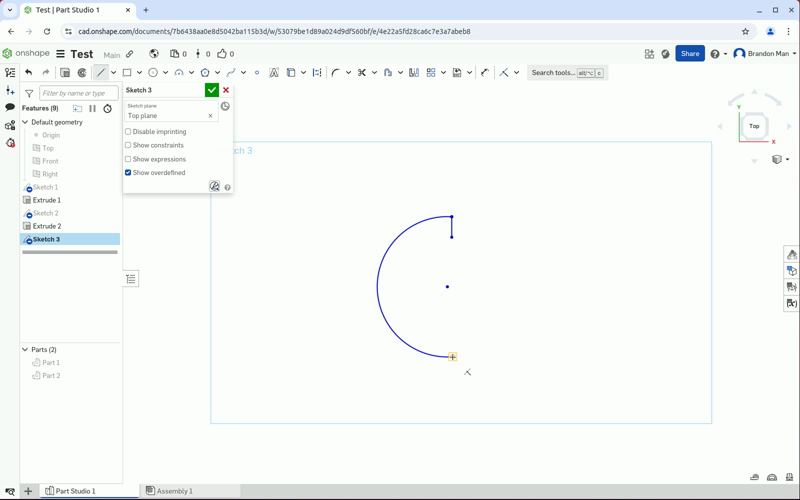
key_down(shift)
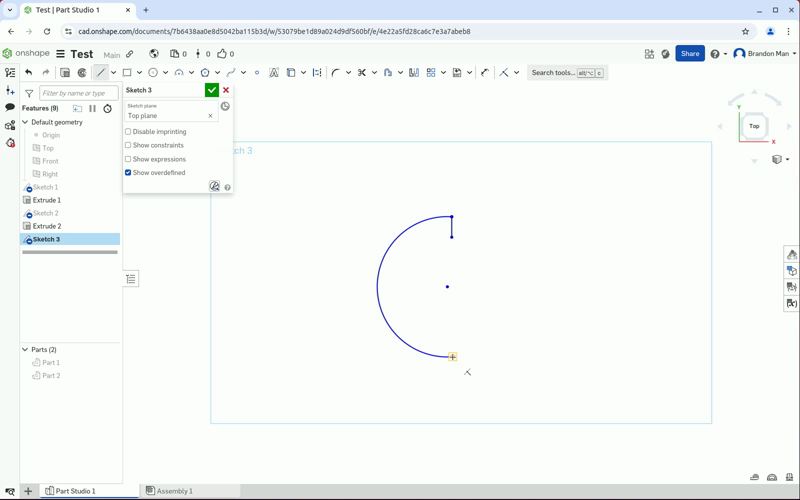
mouse_move(482, 356)
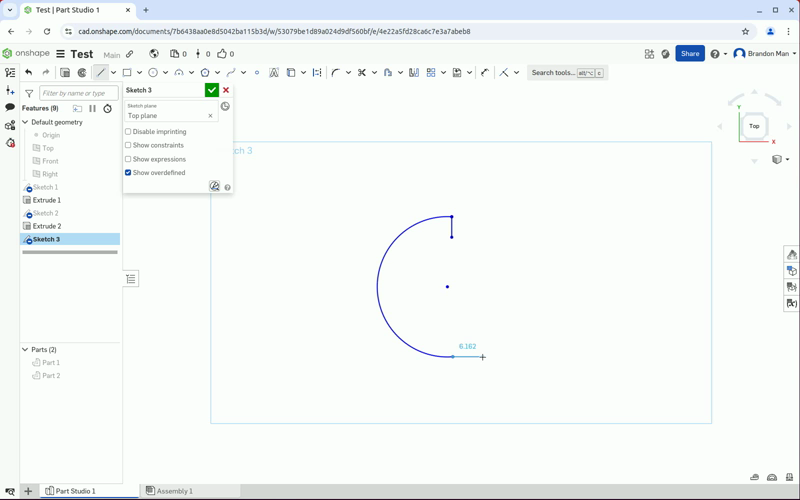
mouse_move(452, 336)
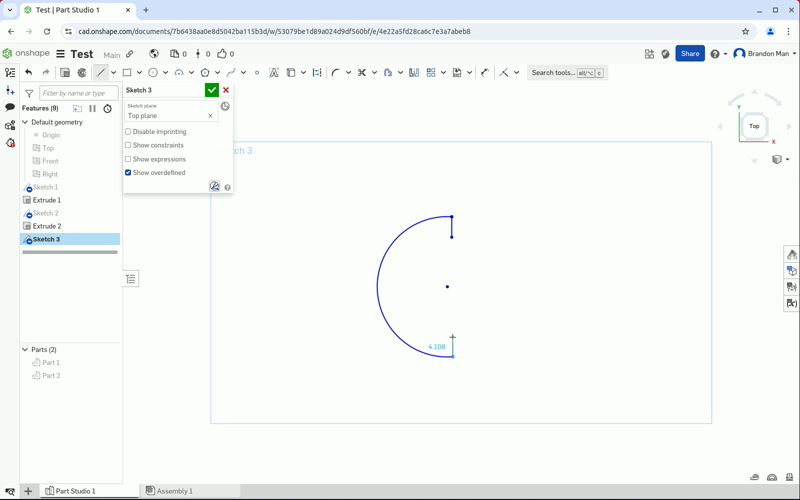
click(452, 336)
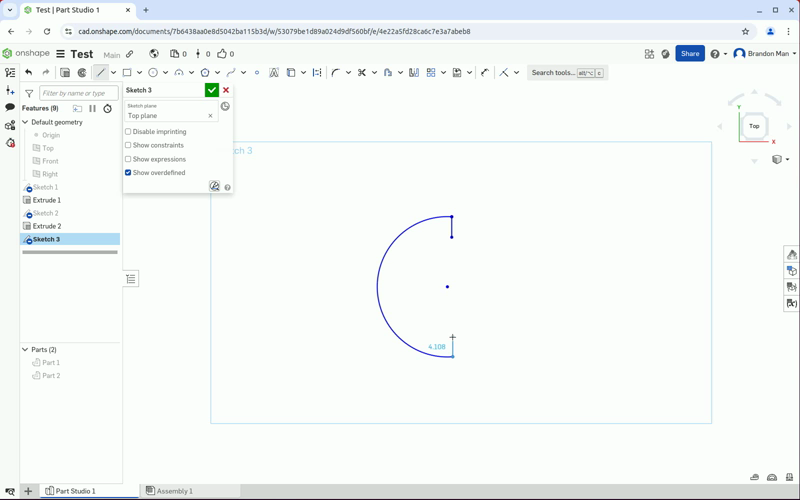
key_up(shift)
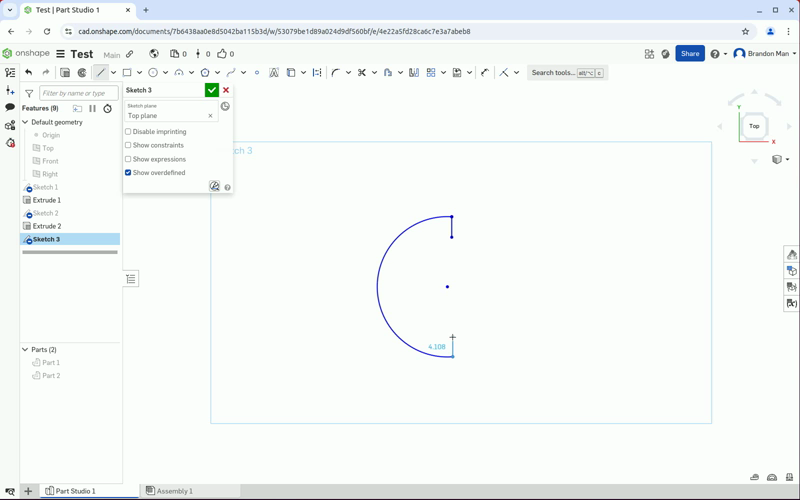
key(esc)
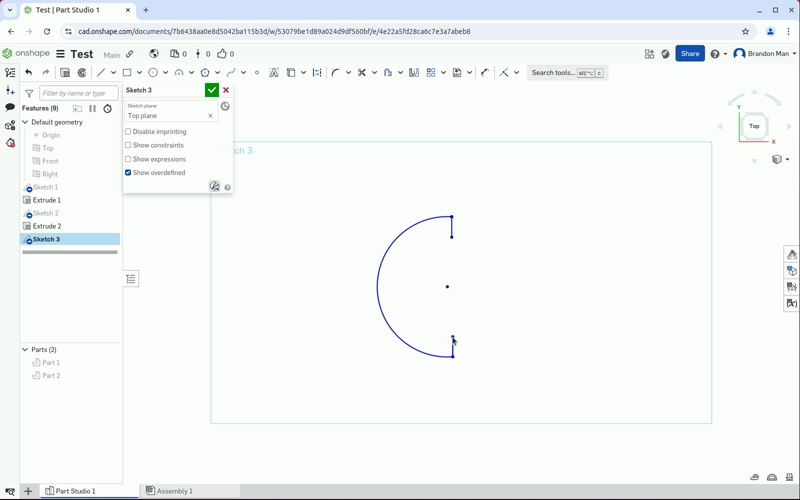
key(a)
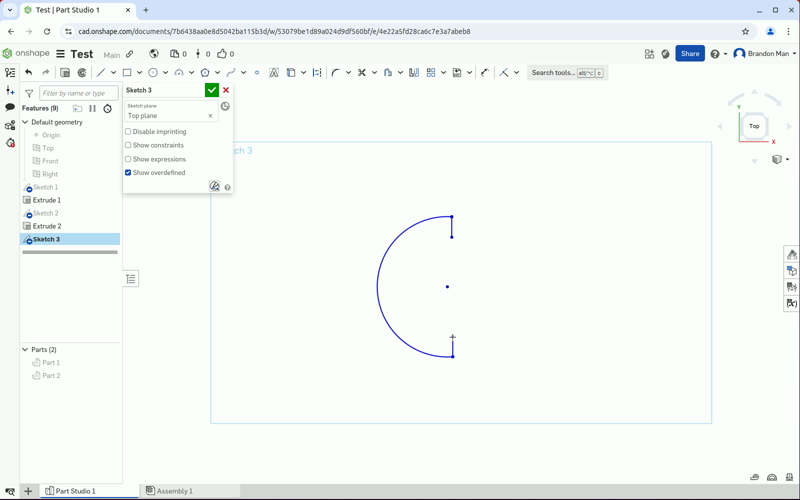
mouse_move(452, 336)
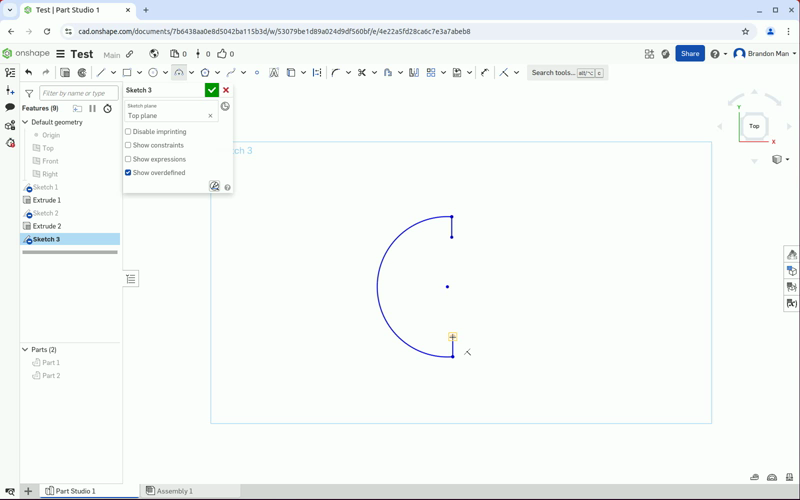
click(452, 336)
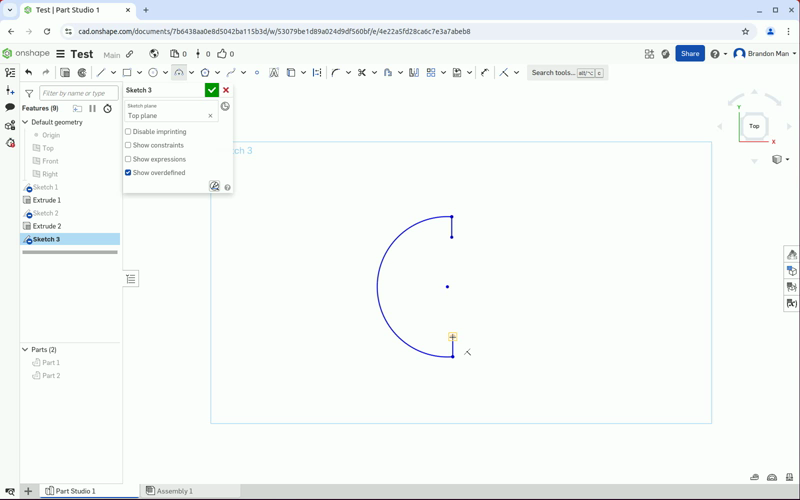
mouse_move(451, 237)
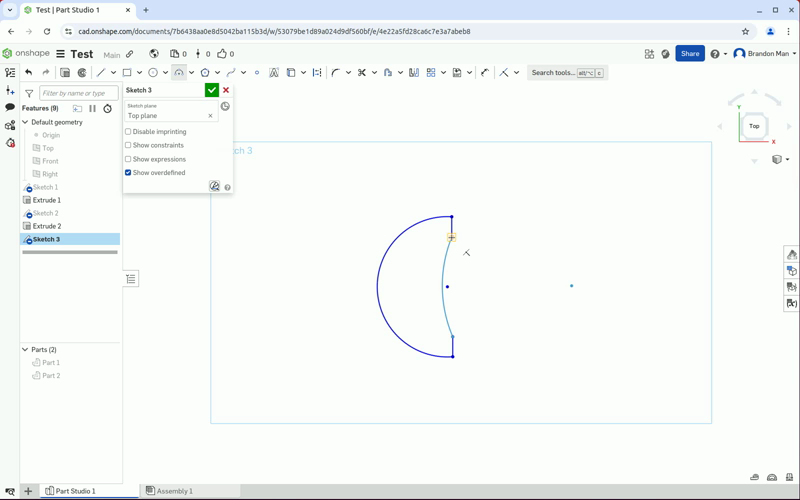
click(451, 237)
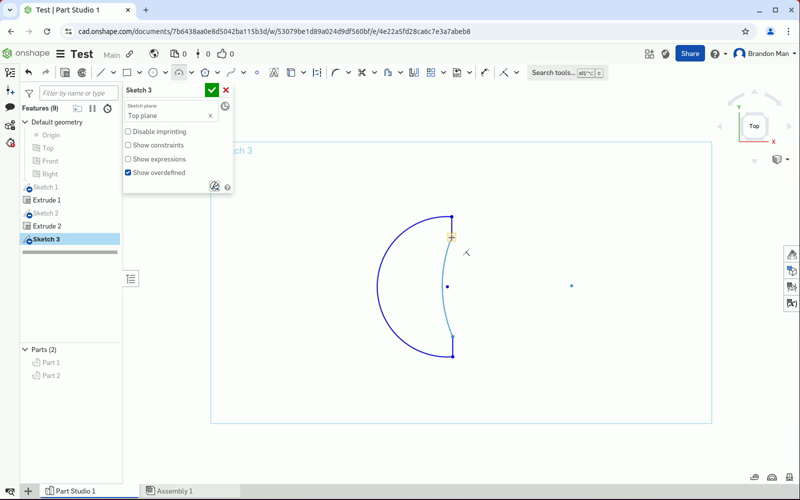
key_down(shift)
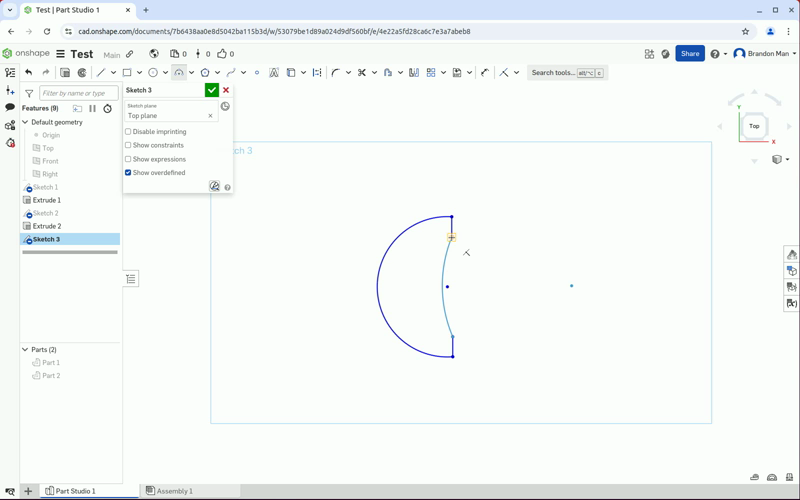
mouse_move(403, 287)
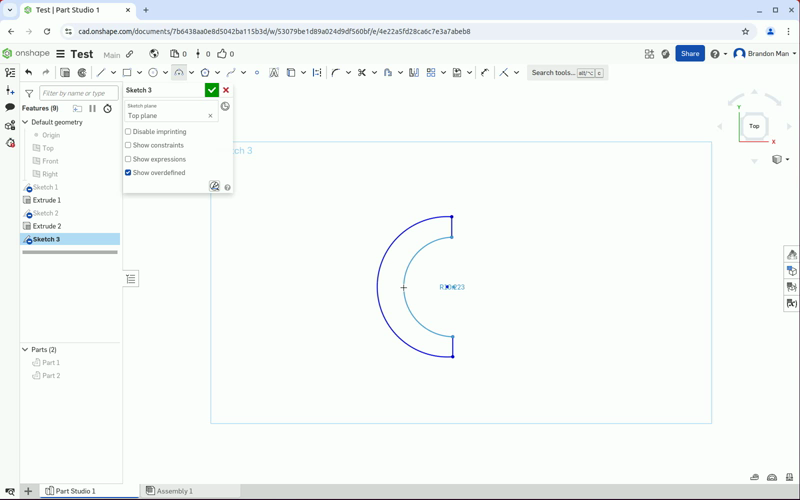
click(403, 287)
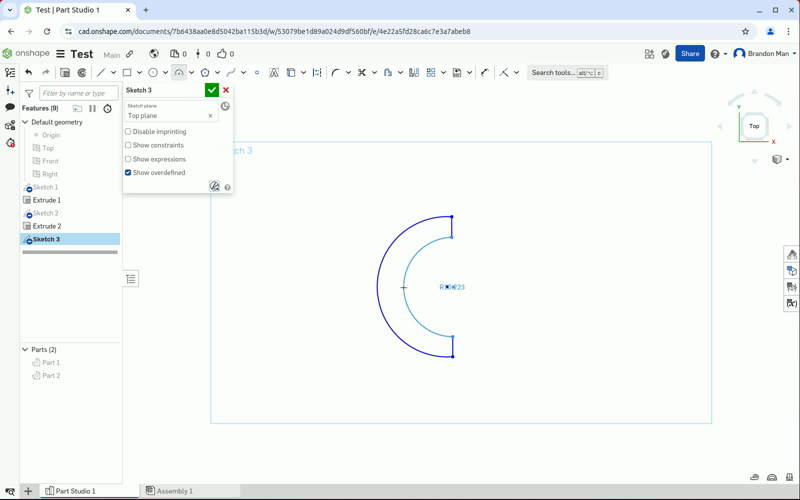
key_up(shift)
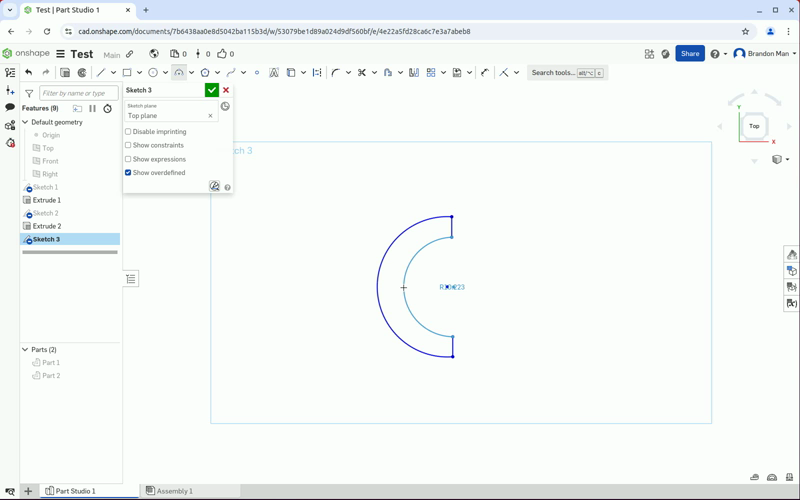
key(esc)
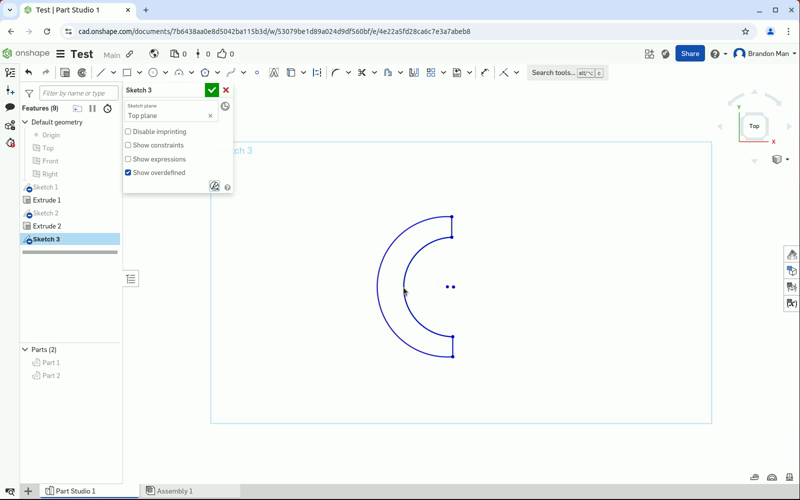
mouse_move(416, 231)
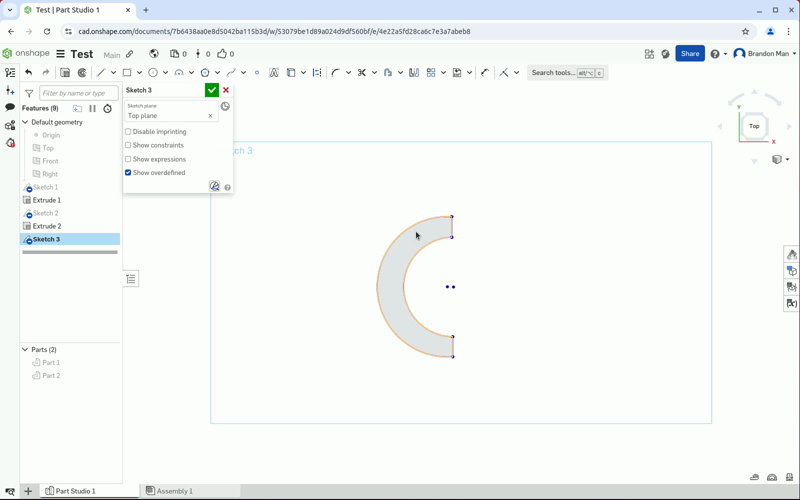
click(416, 231)
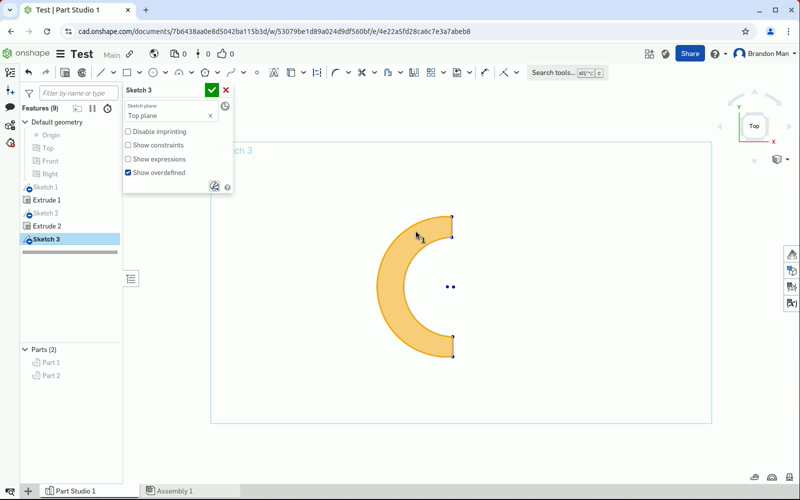
mouse_move(73, 352)
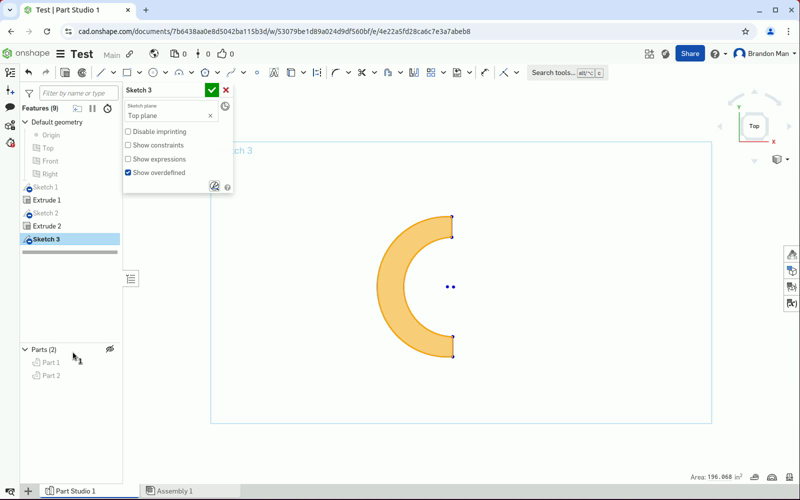
key(shift+y)
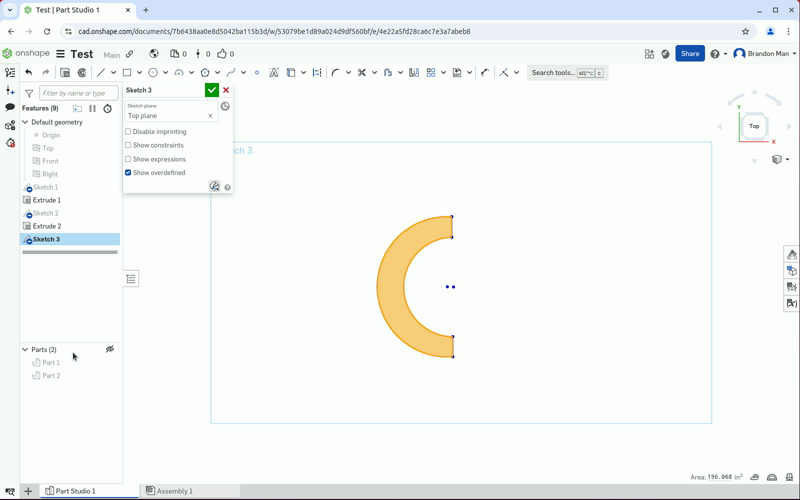
key(shift+e)
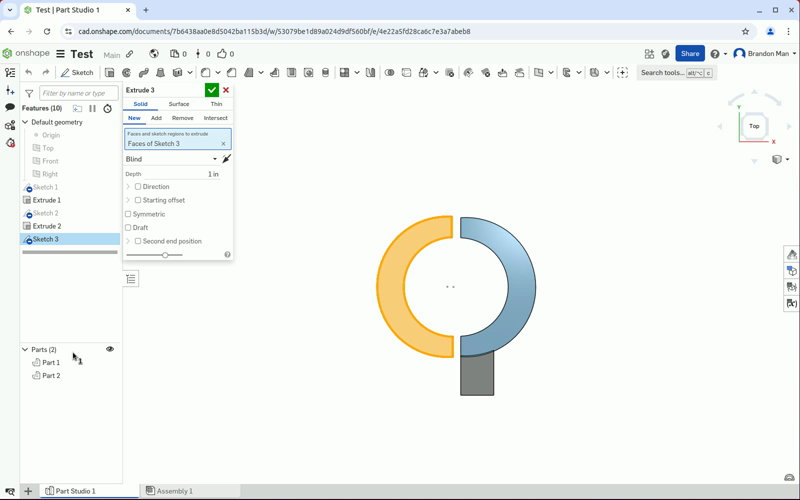
mouse_move(143, 106)
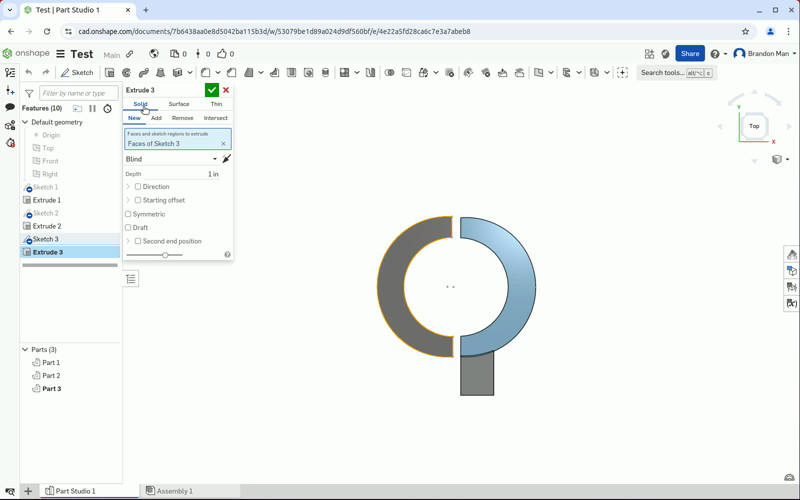
click(143, 106)
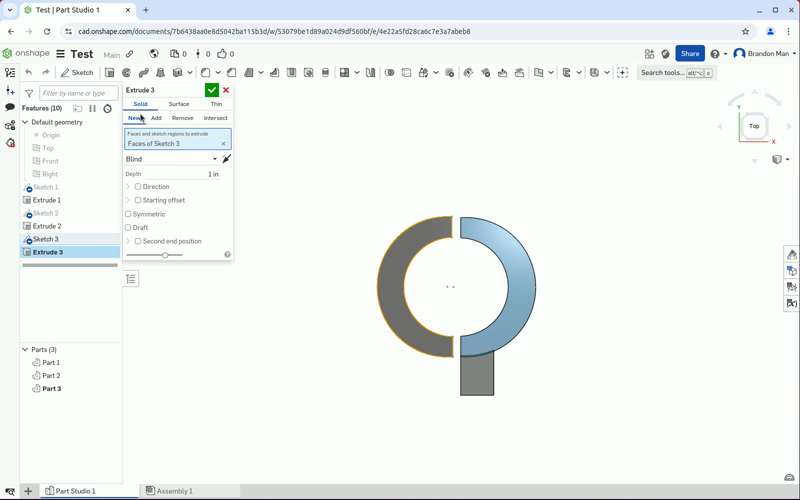
mouse_move(137, 120)
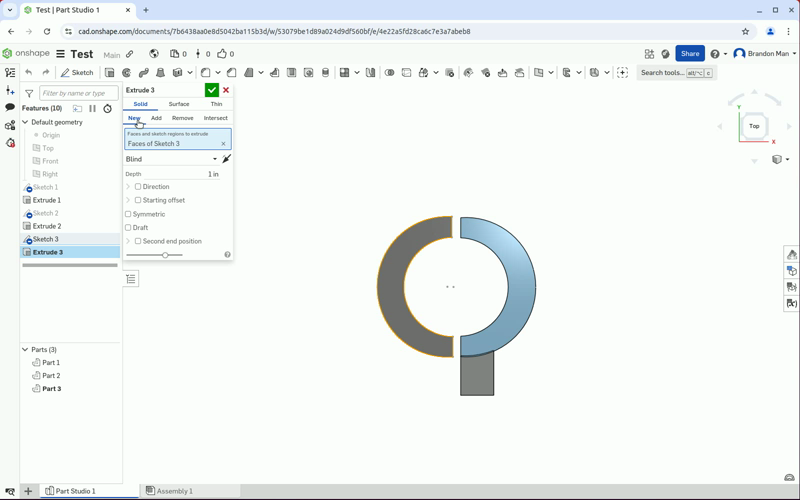
click(137, 120)
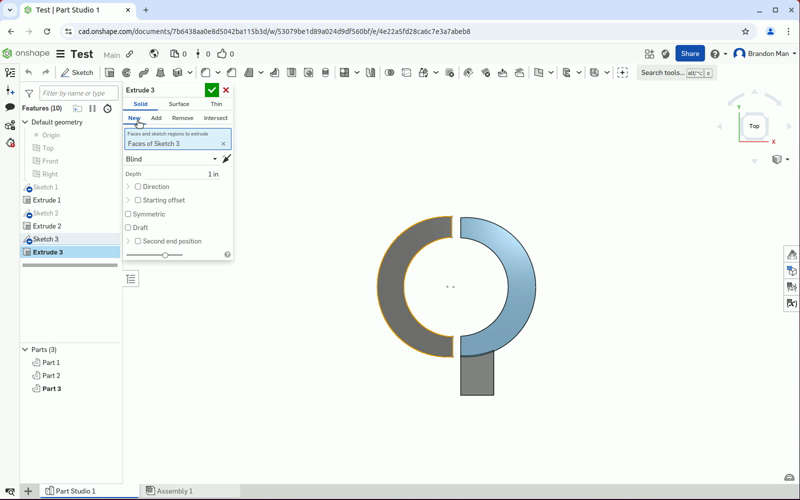
key(tab, 4)
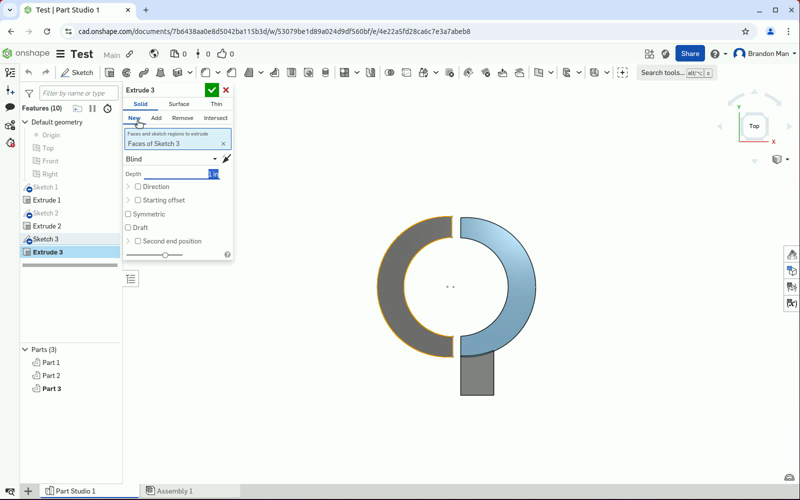
text(5.536)
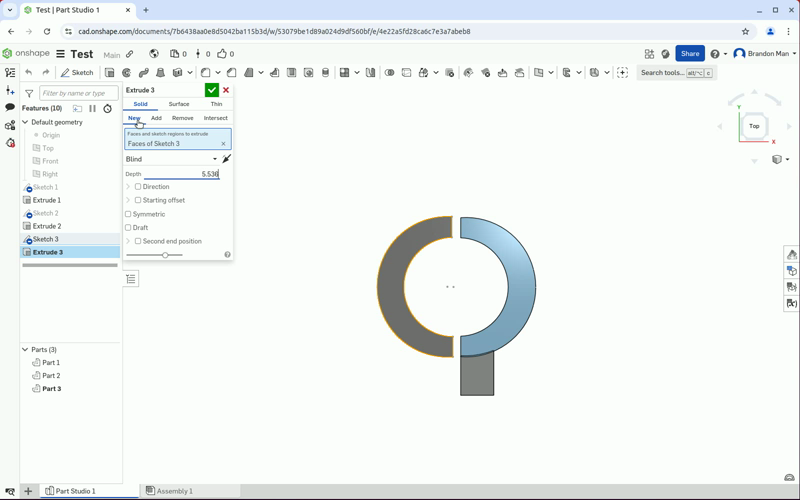
key(enter)
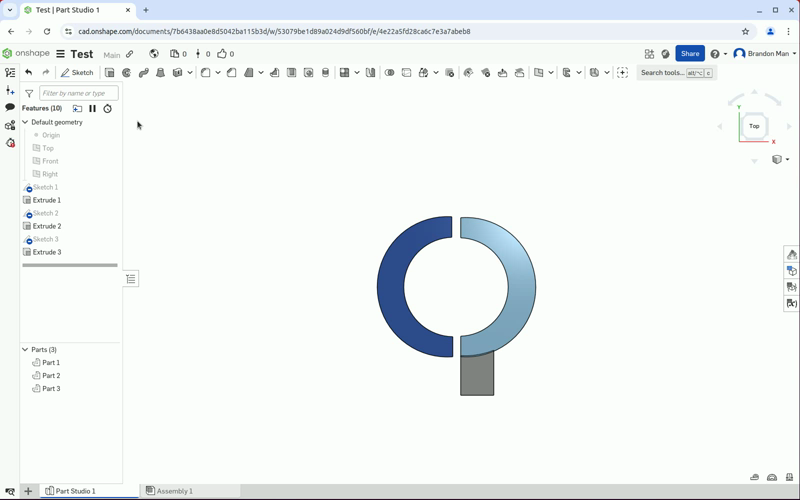
key(shift+h)
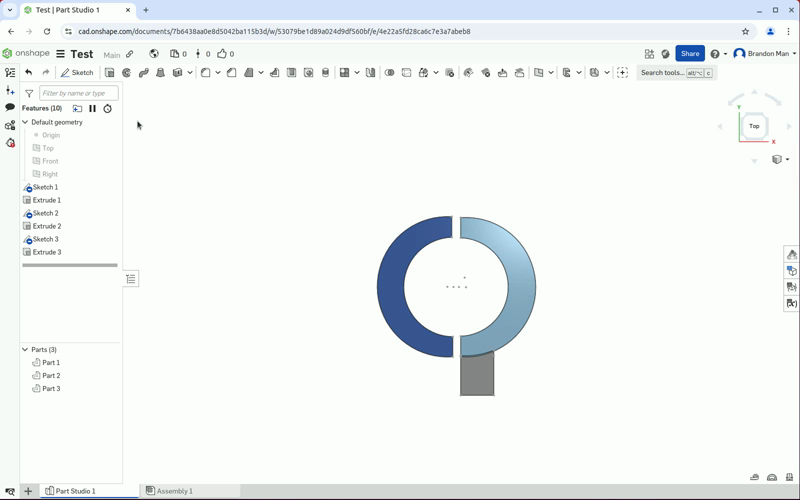
key(shift+h)
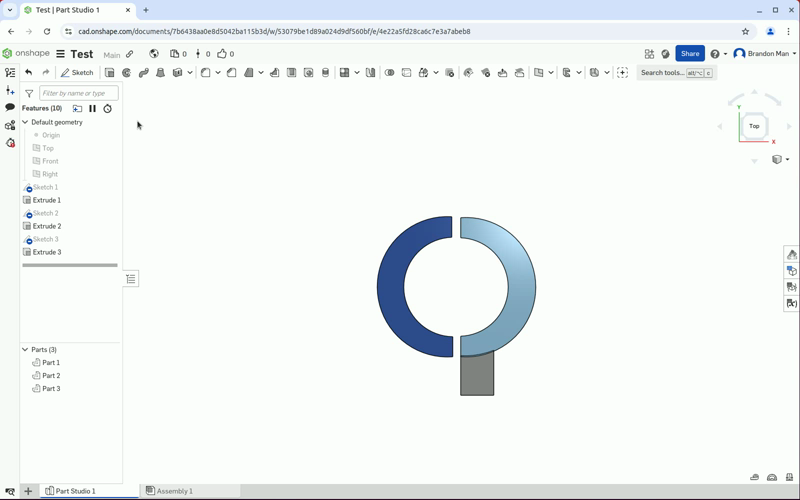
mouse_move(73, 189)
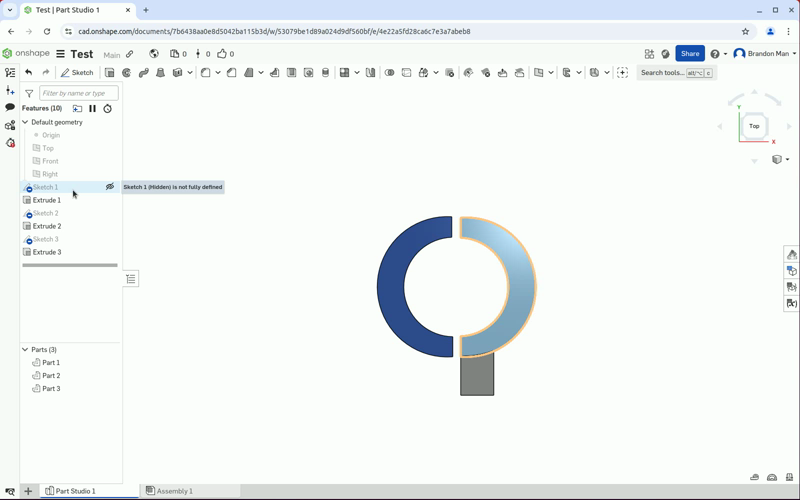
click(73, 189)
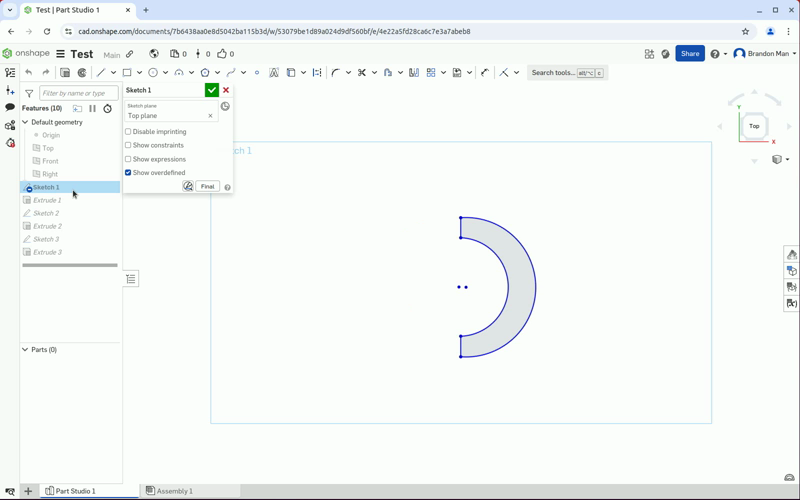
mouse_move(229, 92)
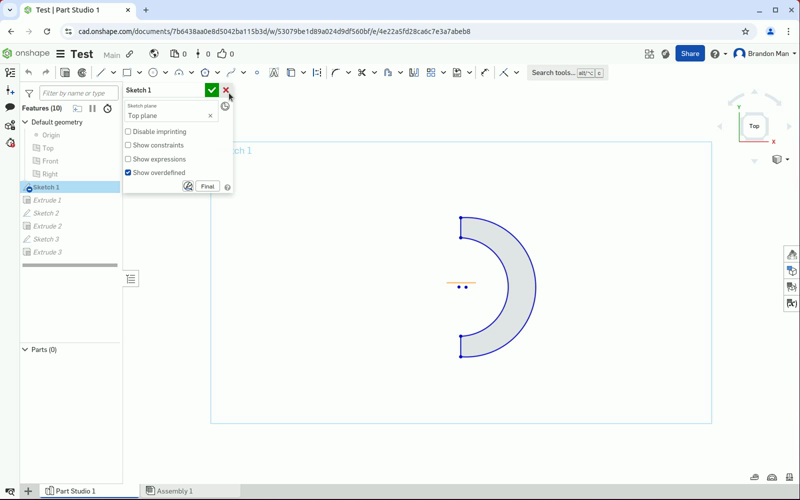
click(229, 92)
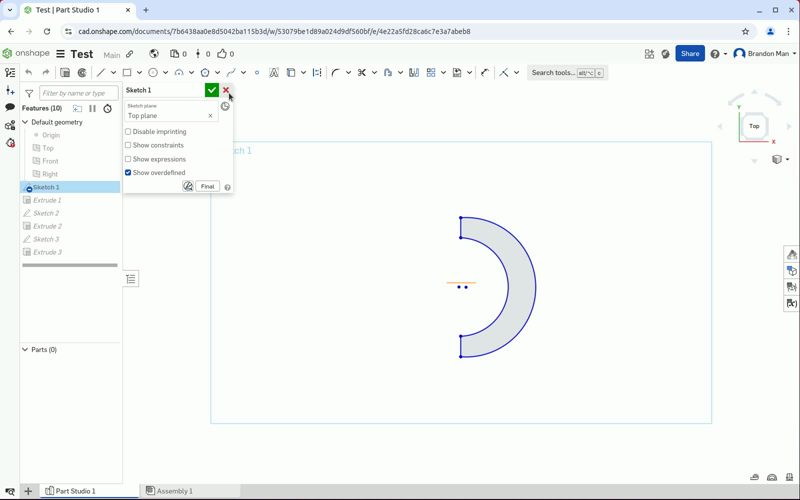
key(shift+s)
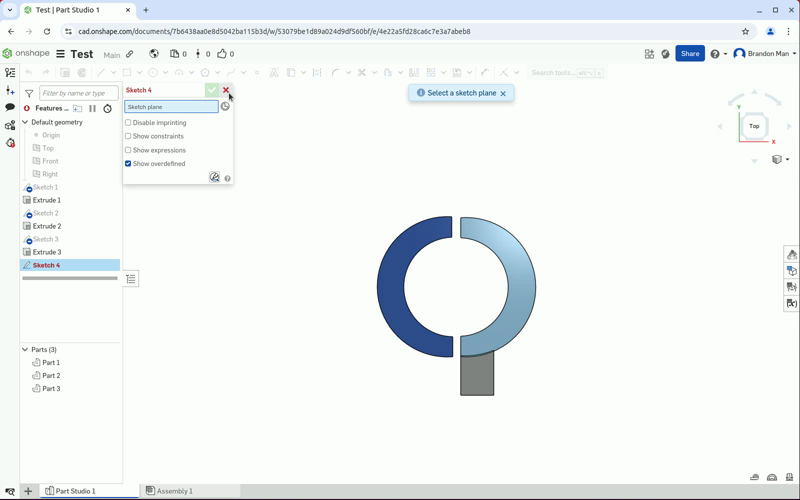
mouse_move(73, 150)
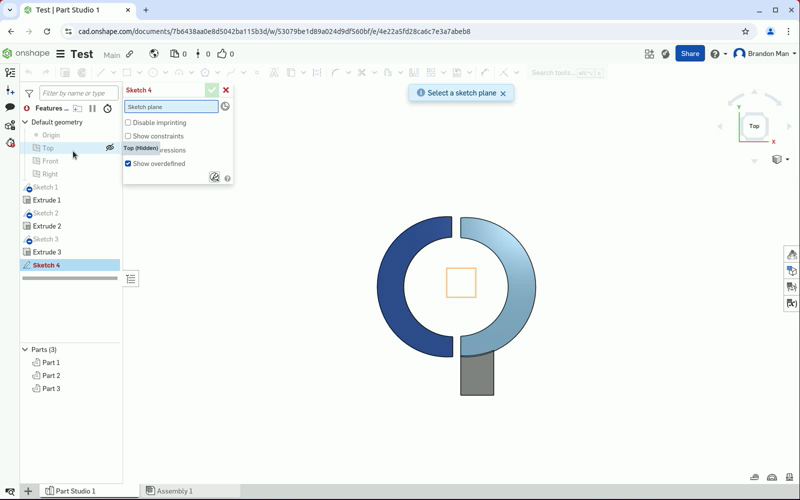
click(73, 150)
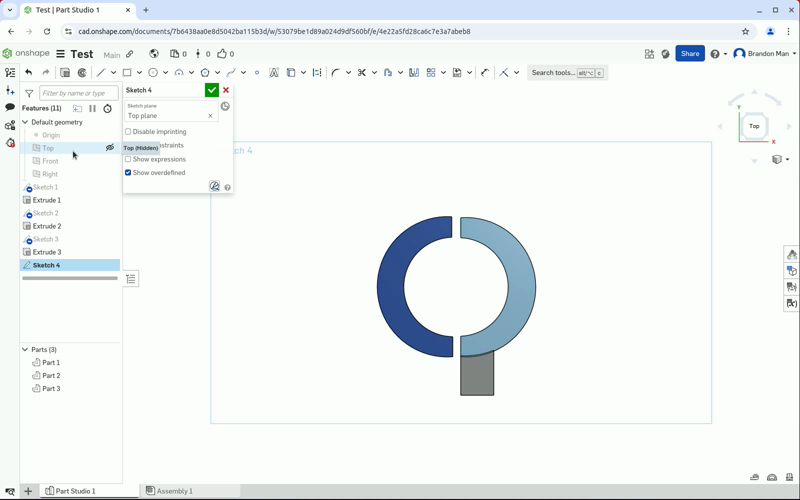
mouse_move(73, 352)
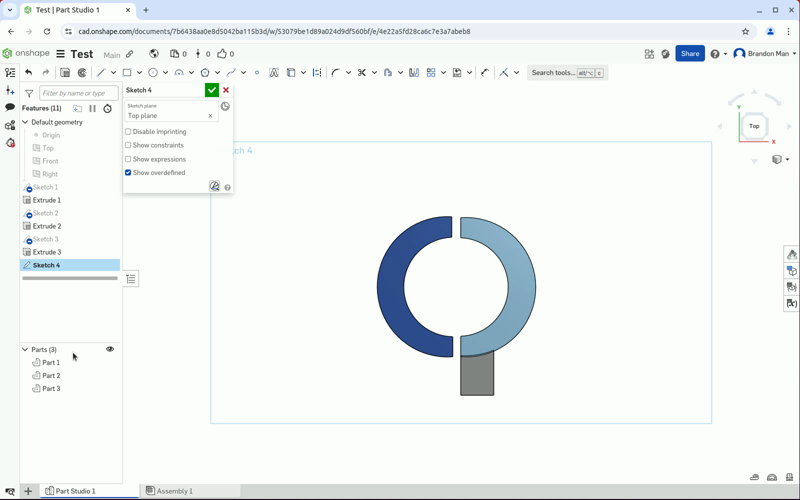
key(y)
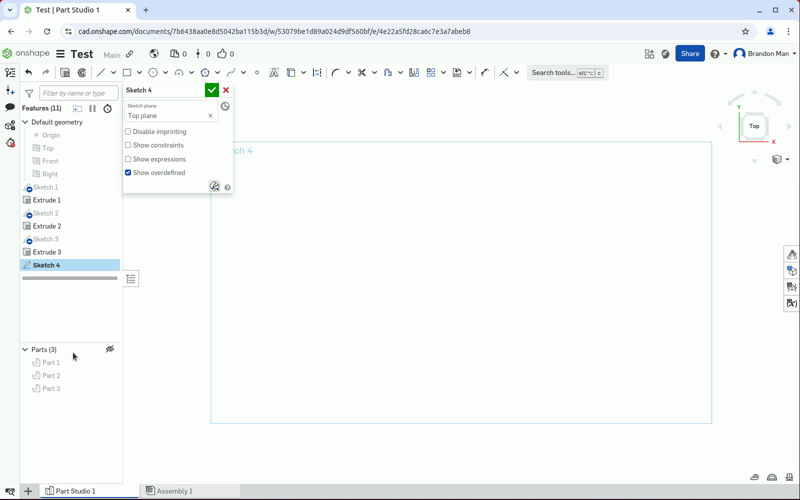
key(l)
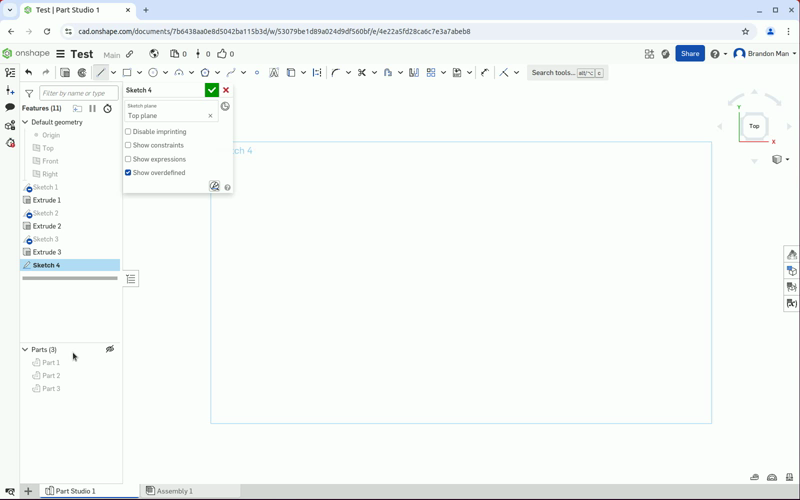
key_down(shift)
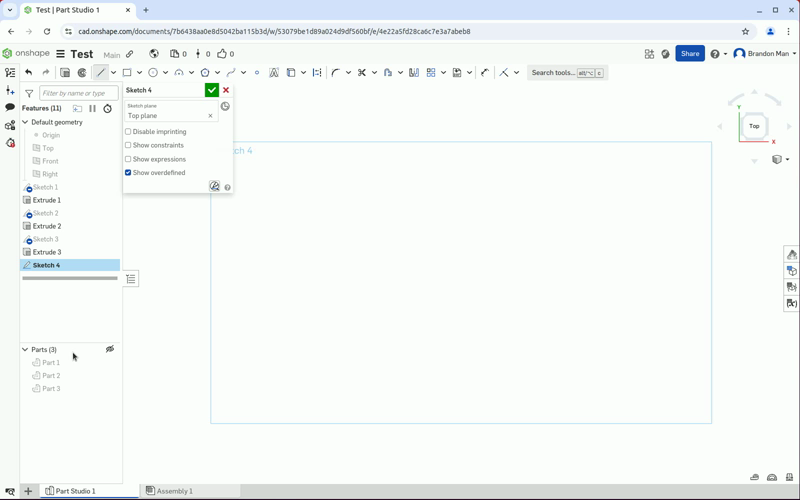
mouse_move(420, 395)
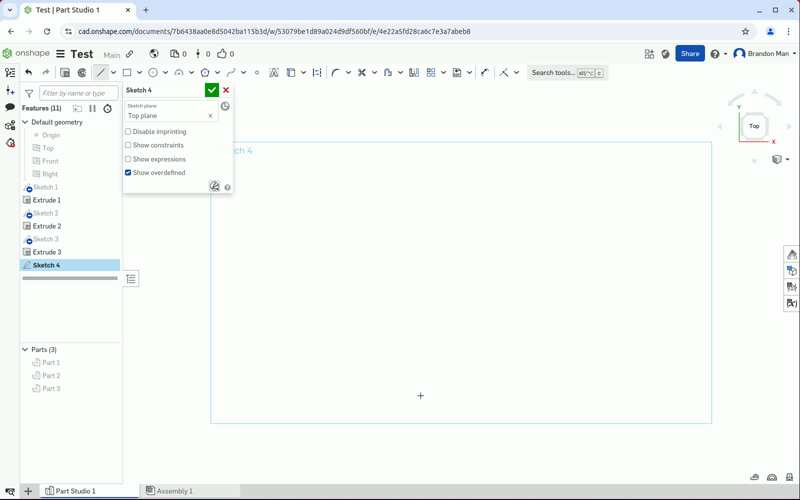
click(420, 395)
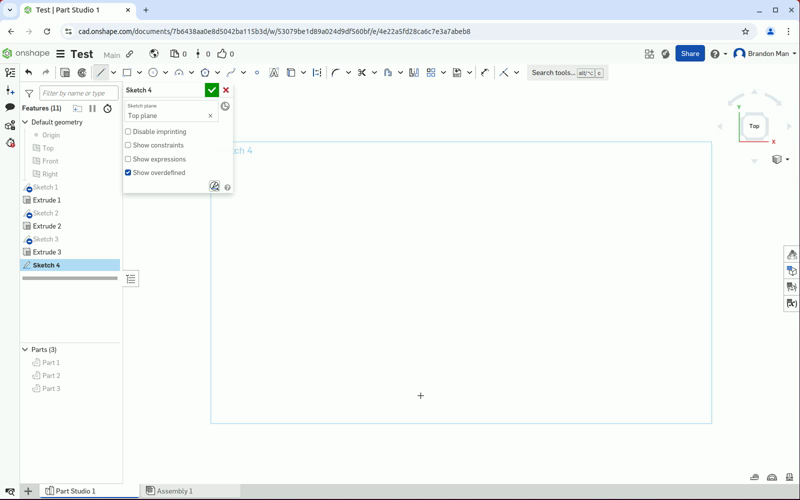
key_up(shift)
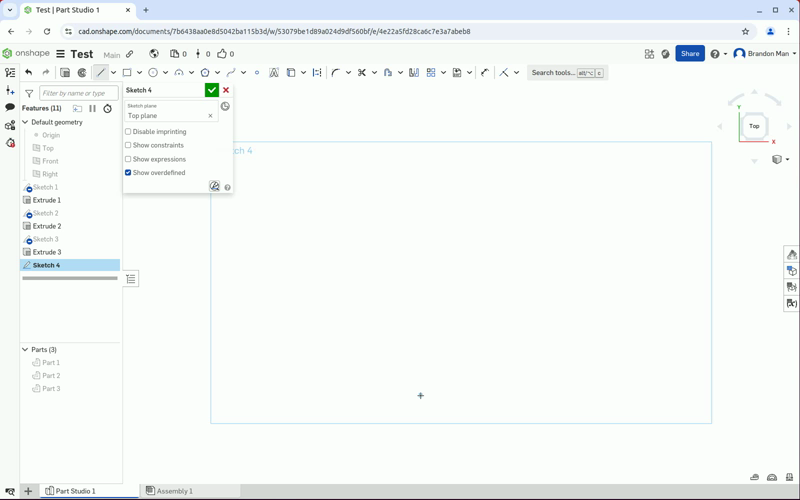
key_down(shift)
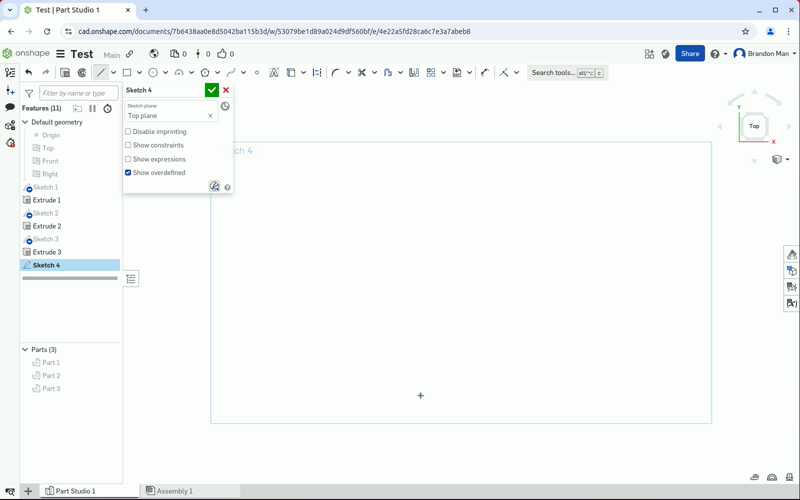
mouse_move(450, 395)
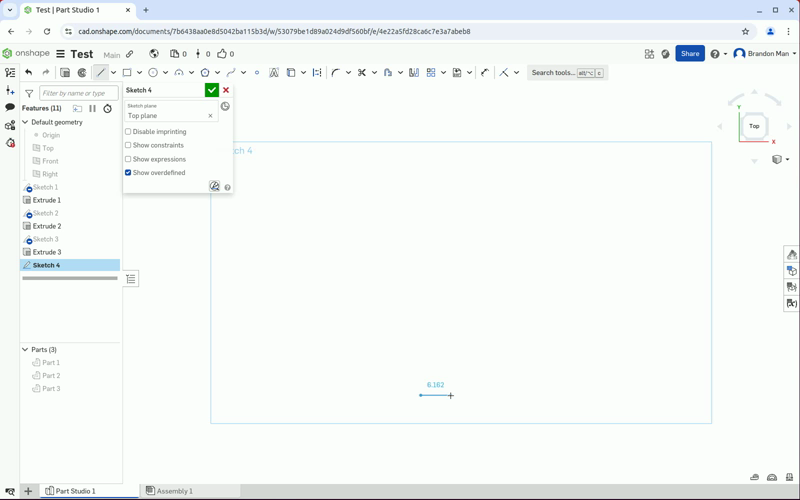
mouse_move(454, 395)
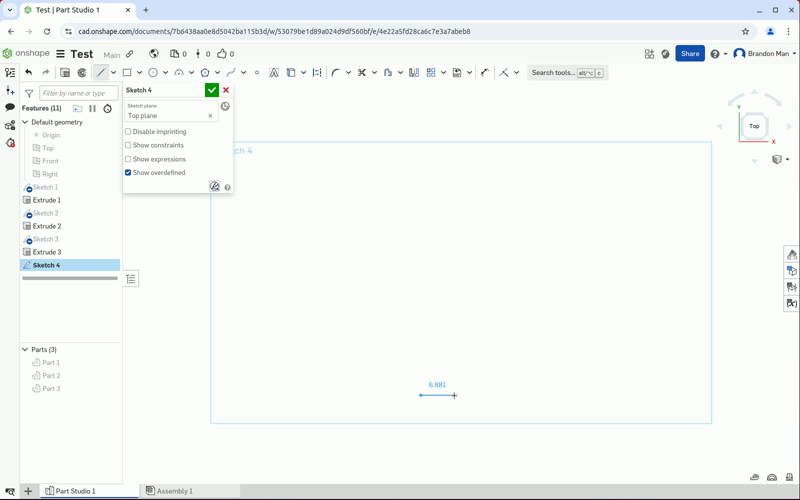
click(454, 395)
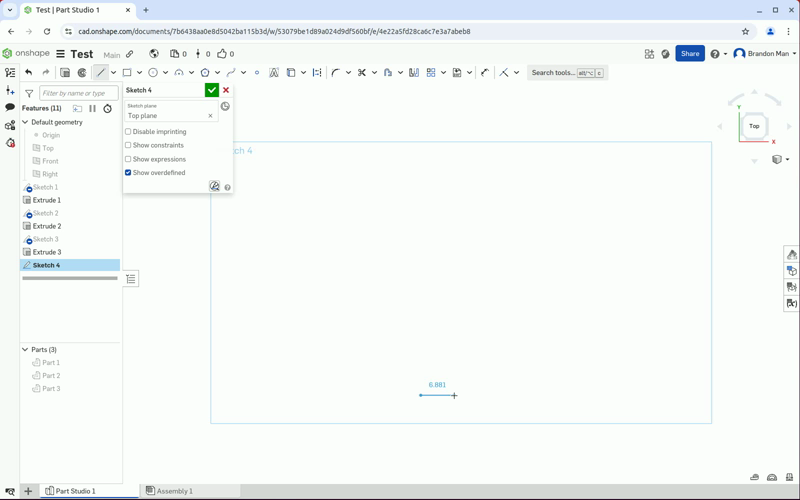
key_up(shift)
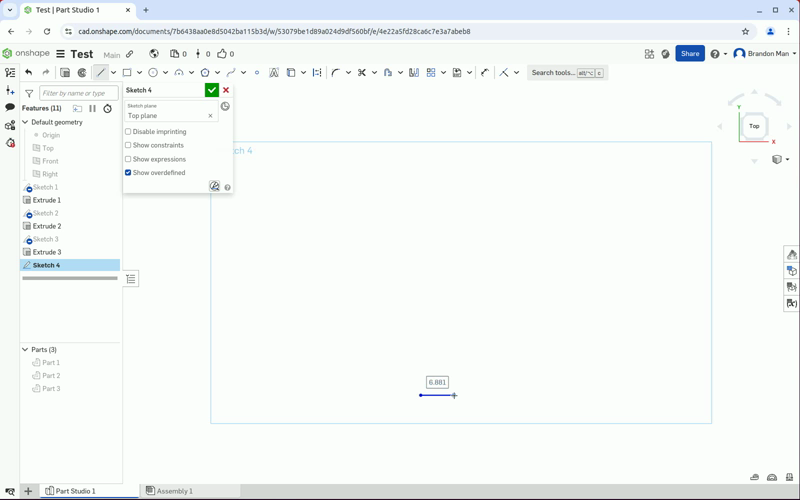
key_down(shift)
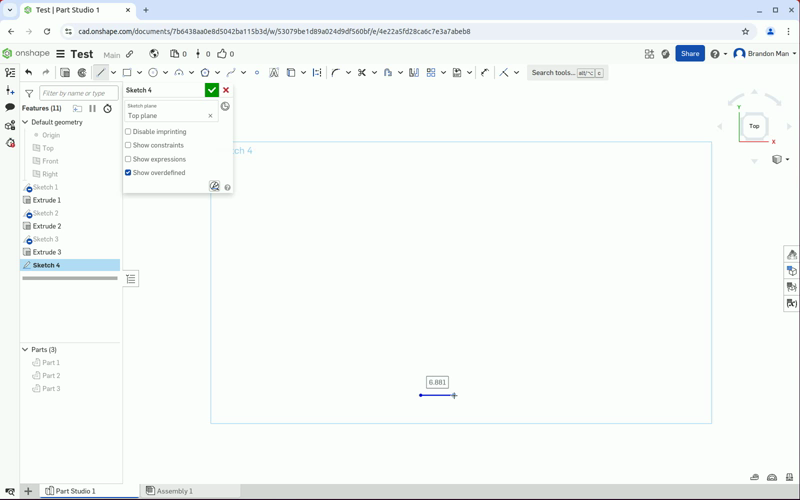
mouse_move(484, 395)
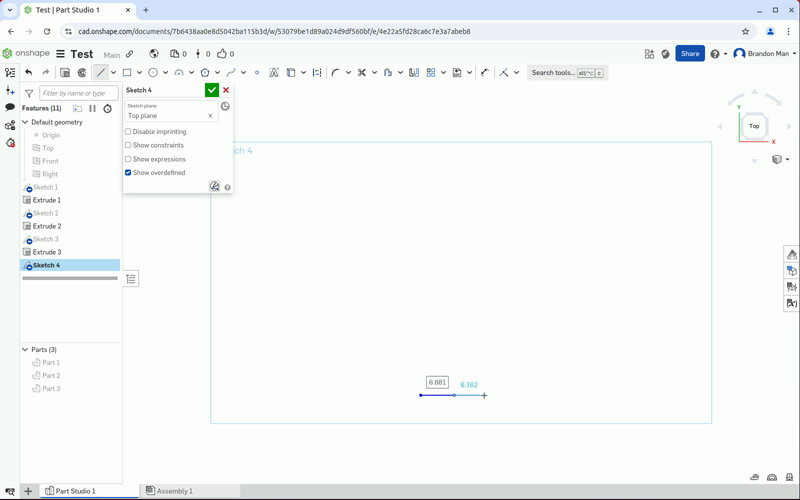
mouse_move(454, 355)
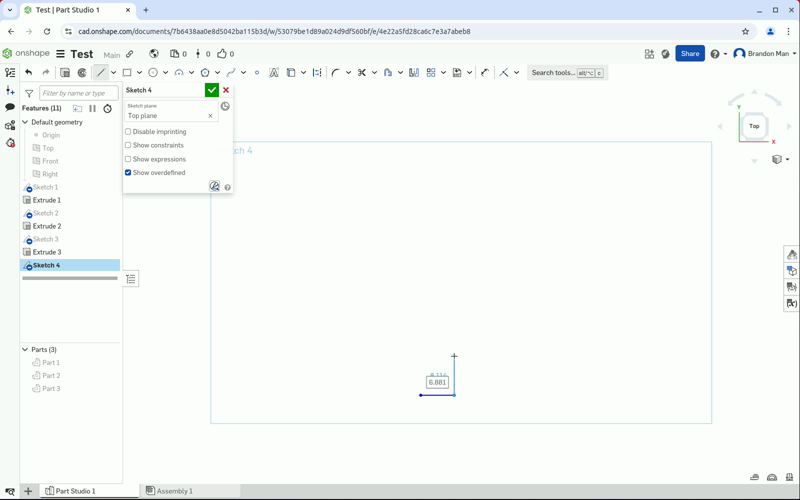
click(454, 355)
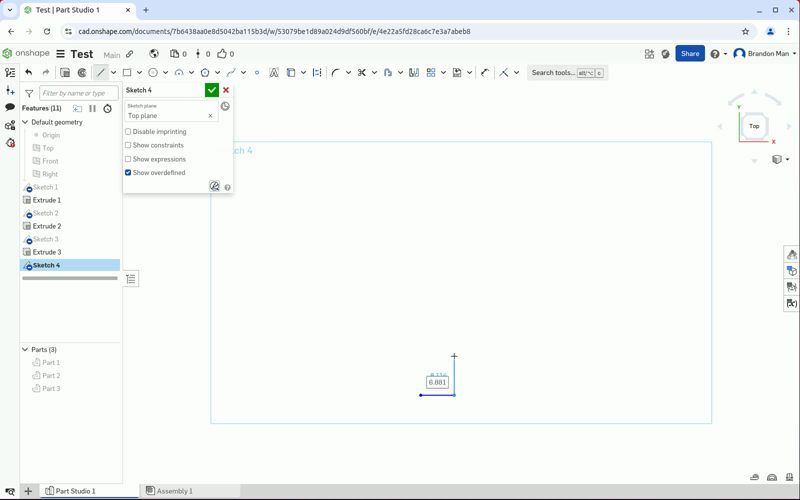
key_up(shift)
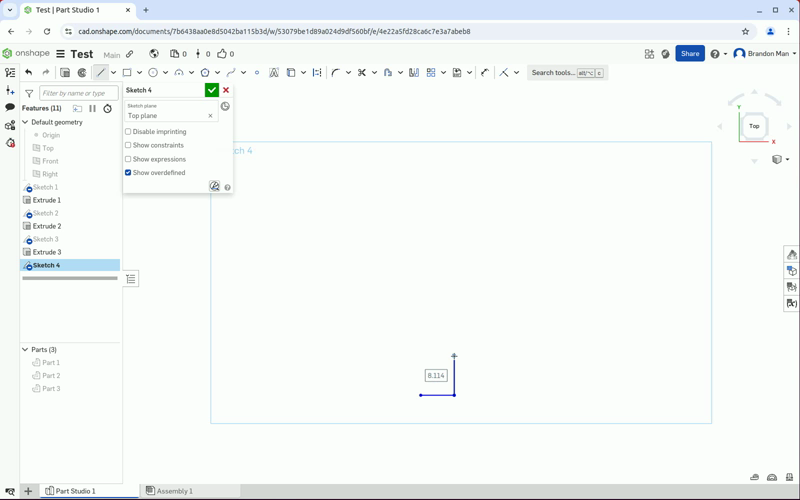
key(esc)
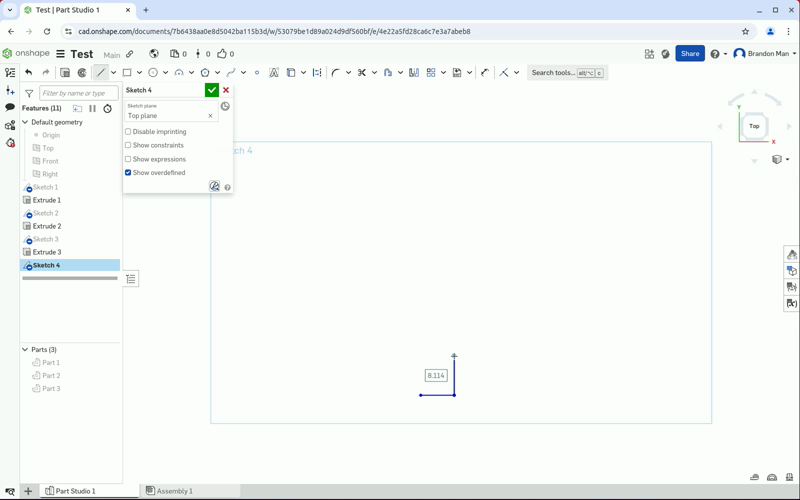
key(a)
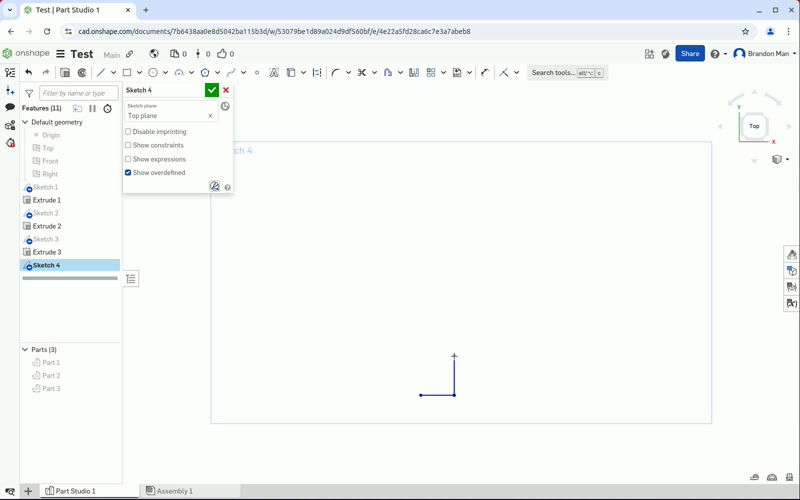
mouse_move(454, 355)
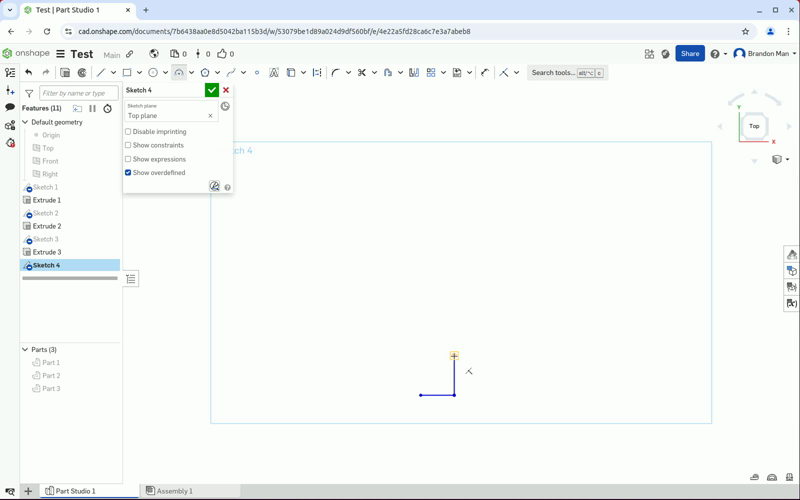
click(454, 355)
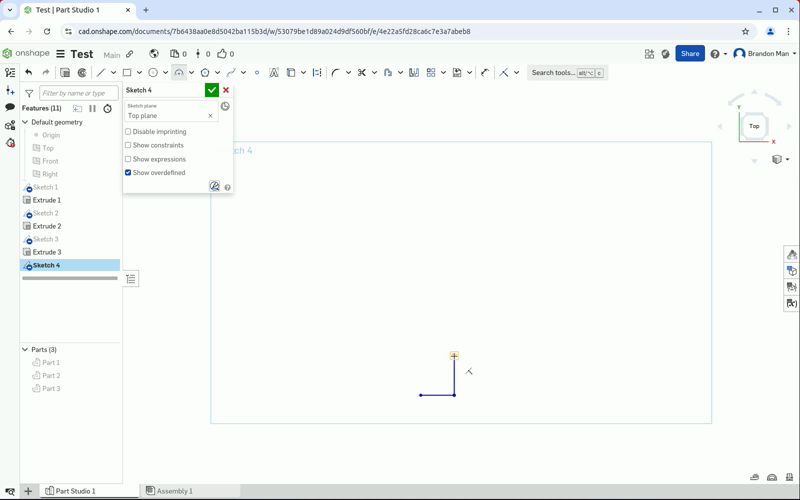
key_down(shift)
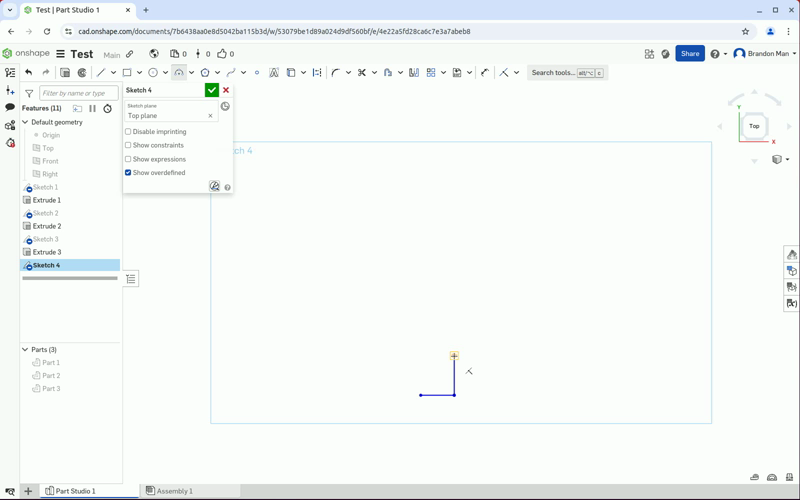
mouse_move(420, 350)
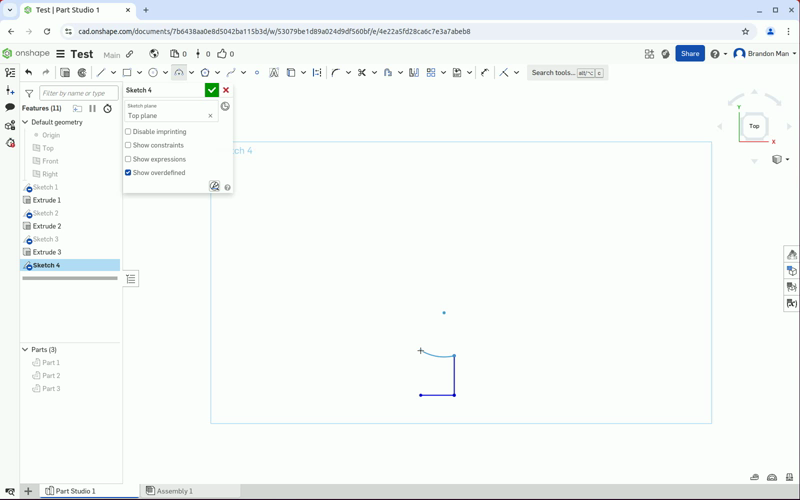
click(420, 350)
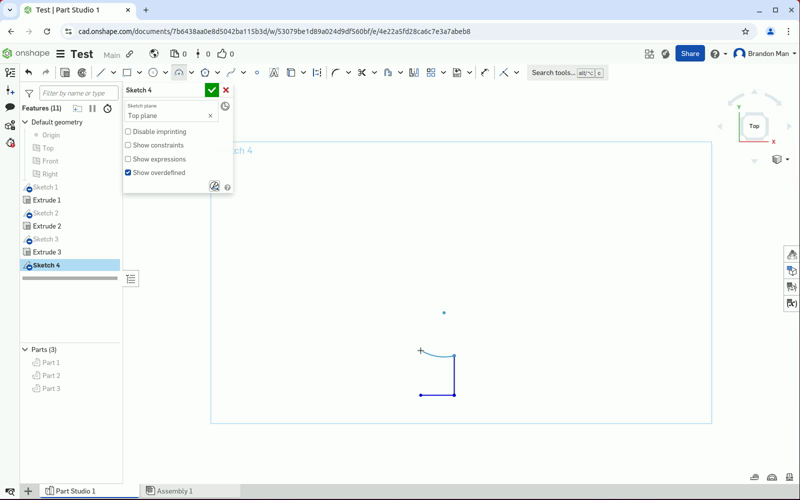
mouse_move(437, 354)
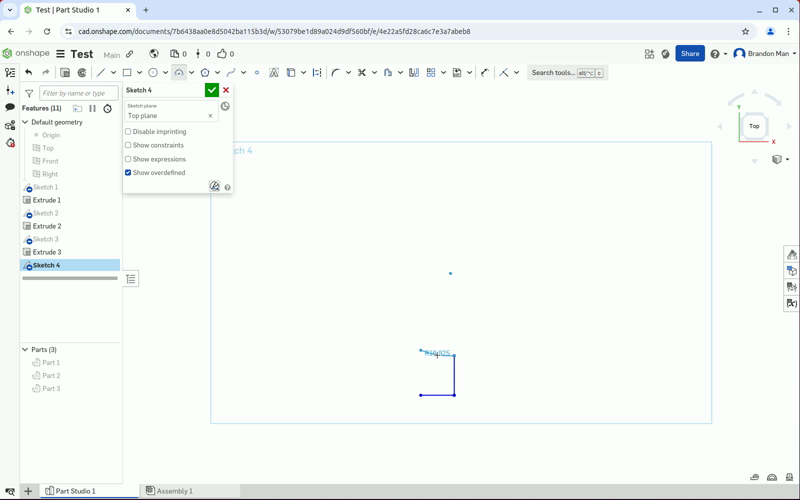
click(437, 354)
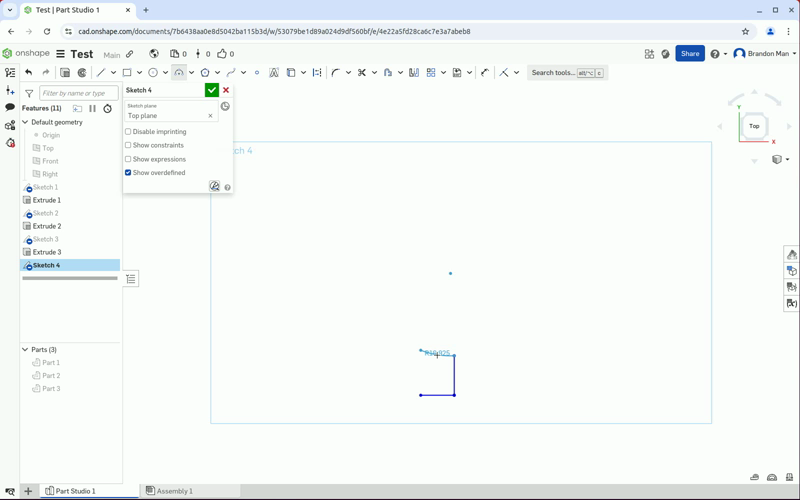
key_up(shift)
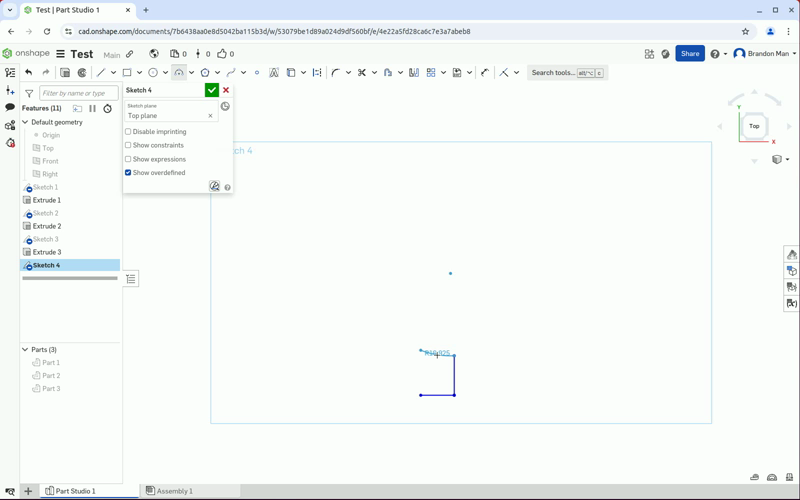
key(esc)
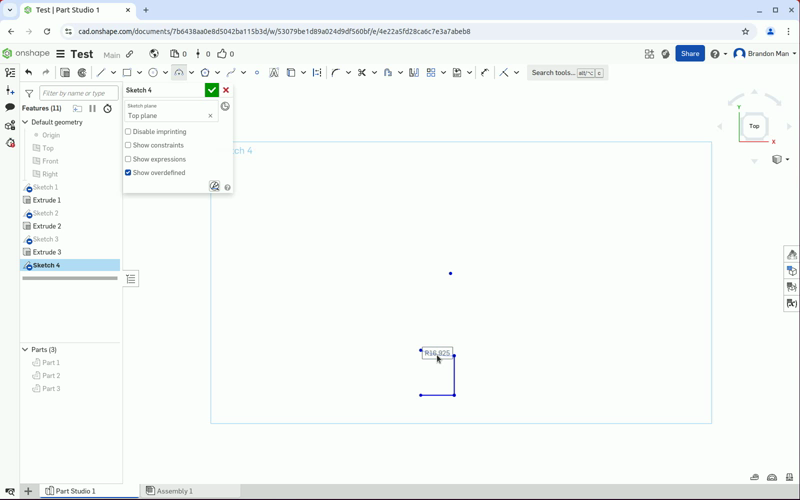
key(l)
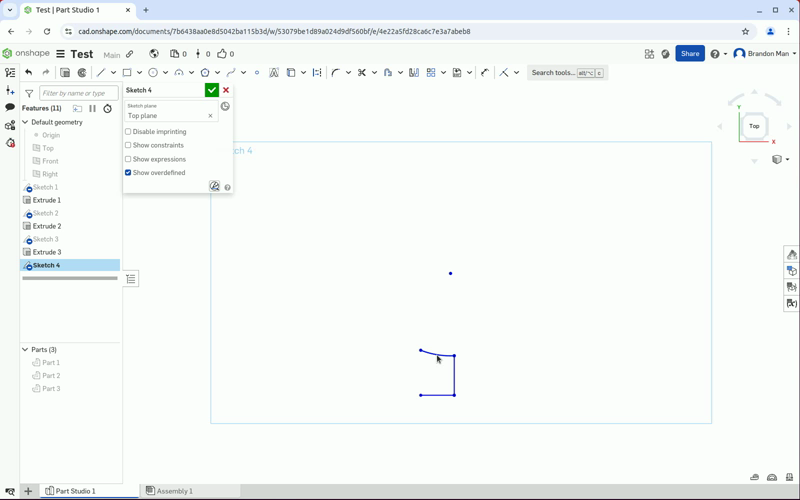
mouse_move(420, 350)
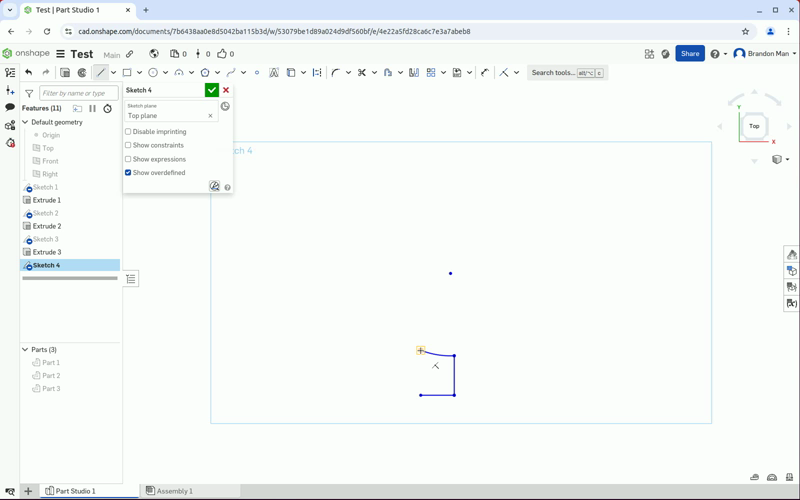
click(420, 350)
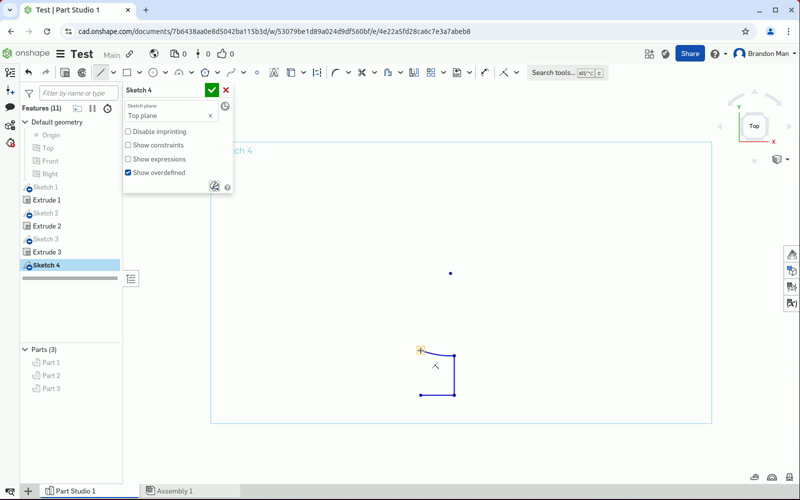
mouse_move(450, 350)
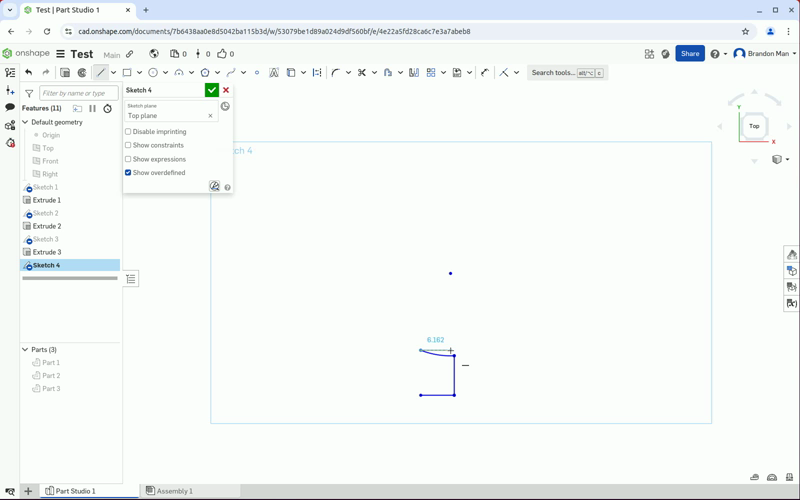
key_down(shift)
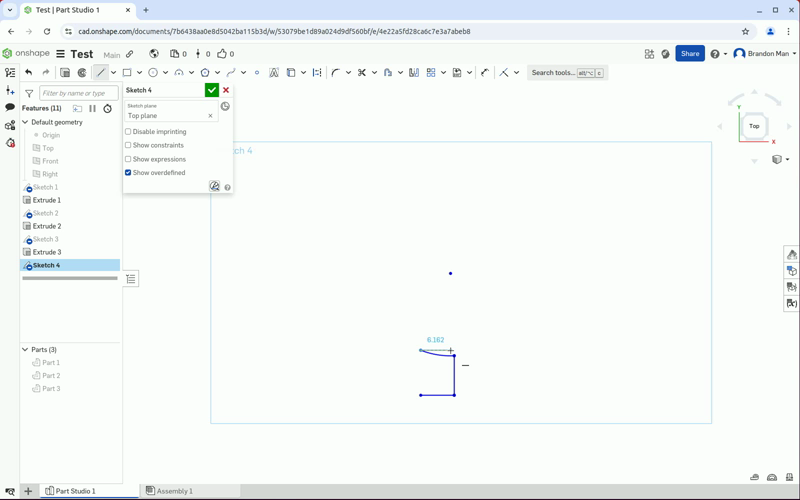
mouse_move(420, 395)
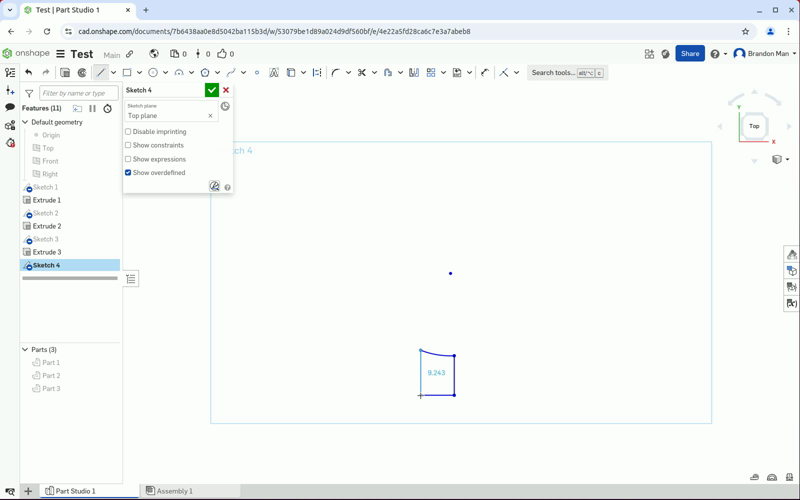
key_up(shift)
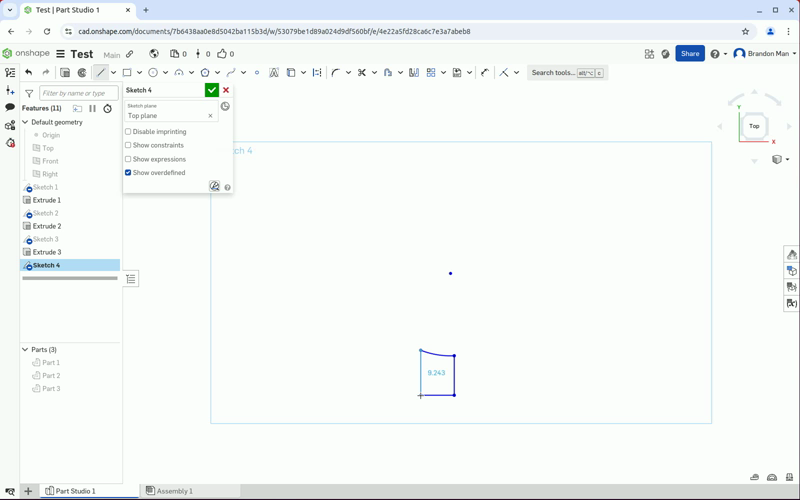
click(420, 395)
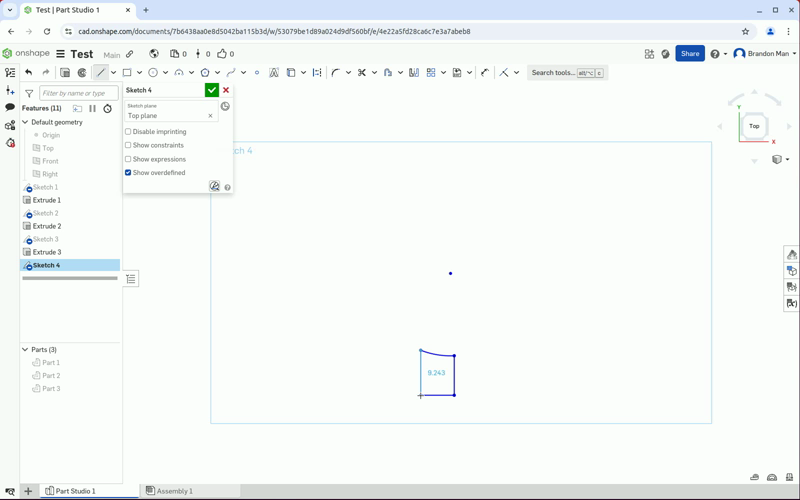
key(esc)
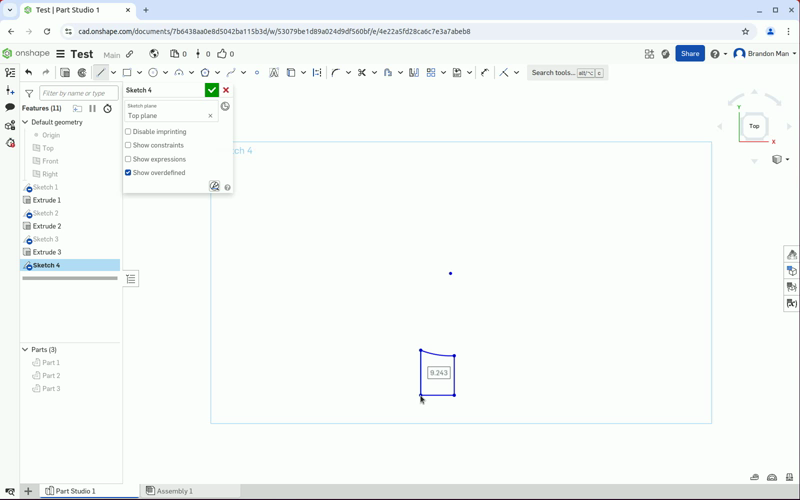
mouse_move(439, 365)
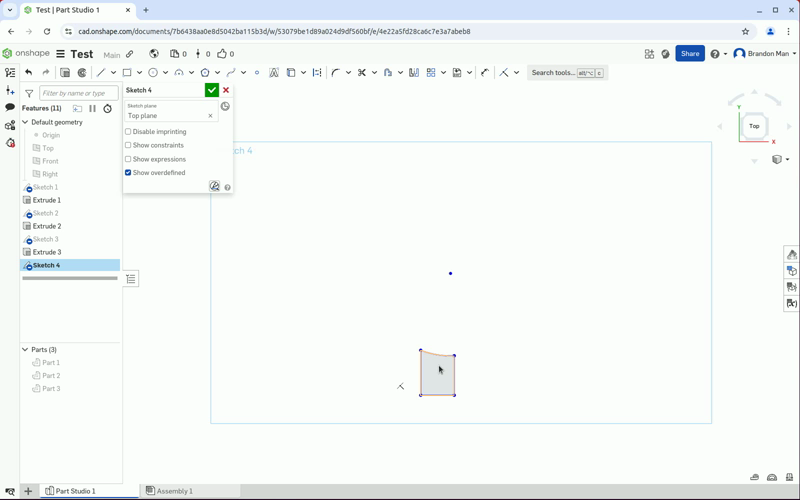
scroll(6)
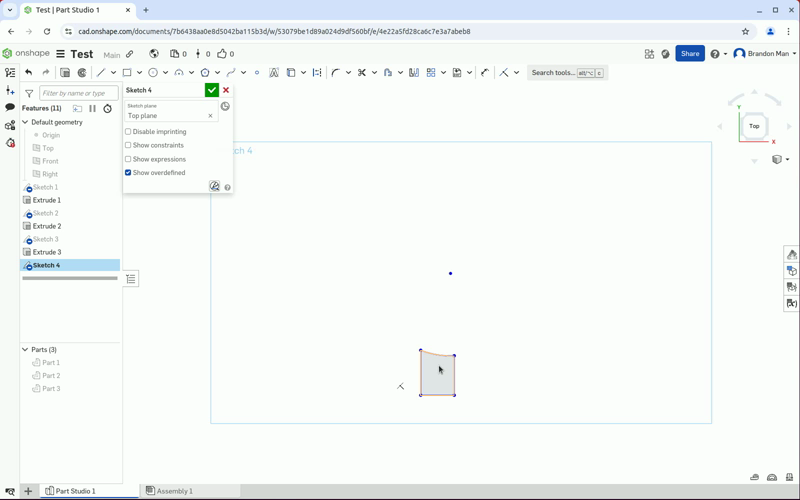
scroll(6)
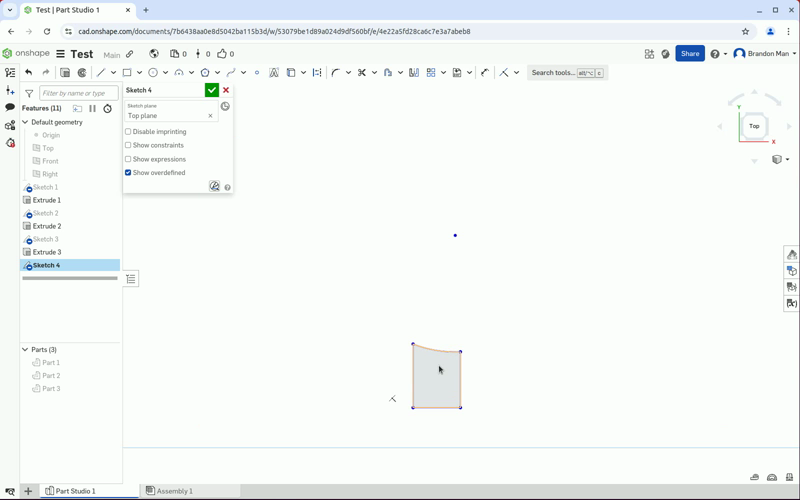
scroll(6)
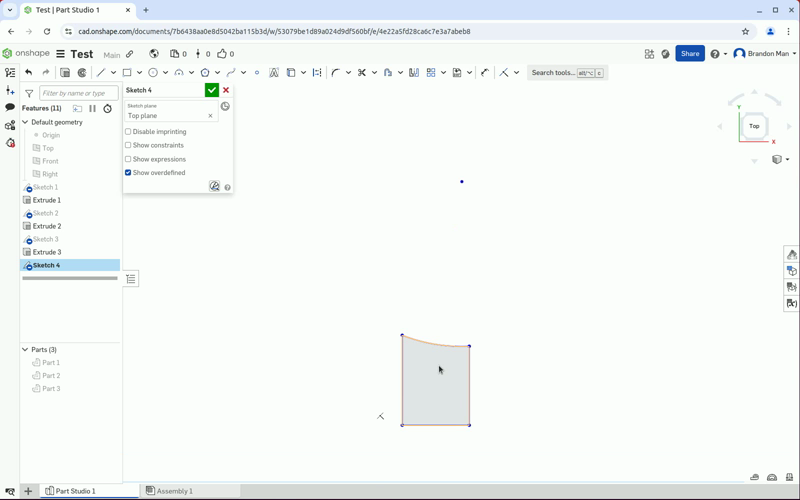
scroll(6)
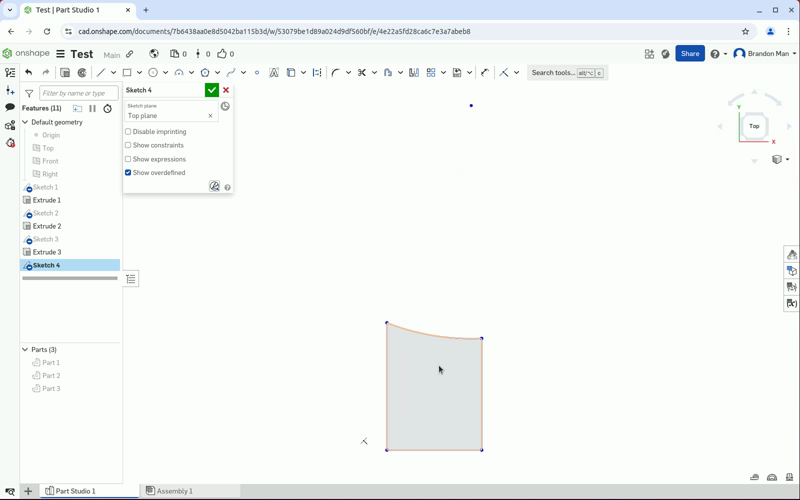
scroll(6)
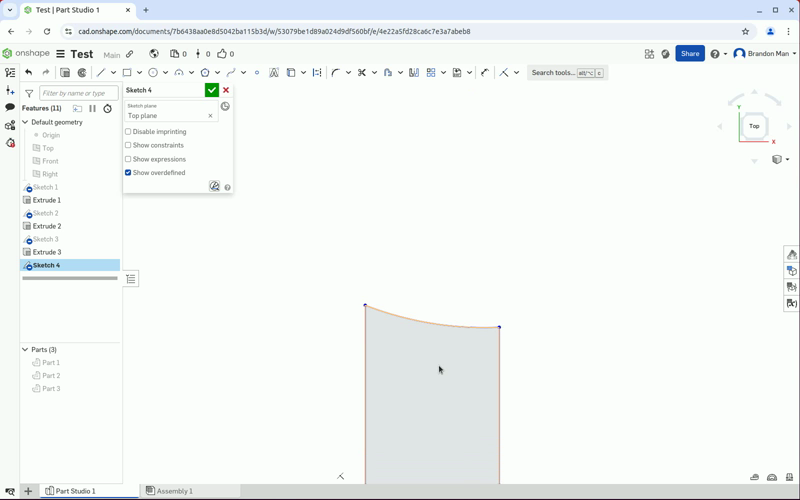
scroll(6)
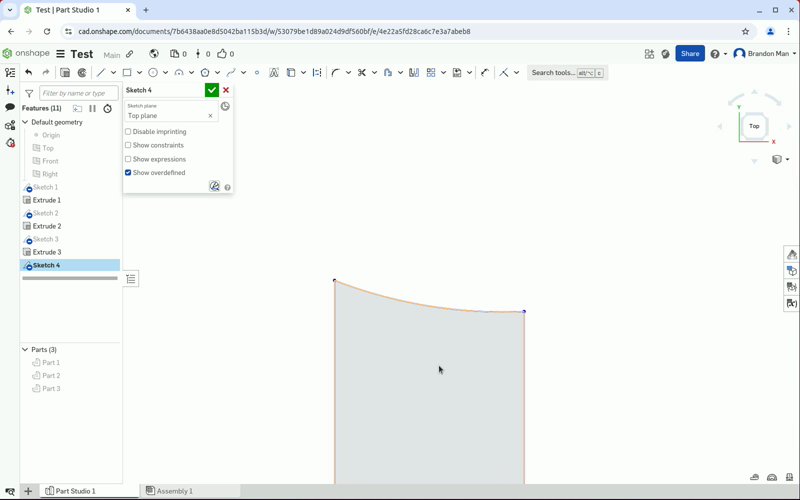
scroll(6)
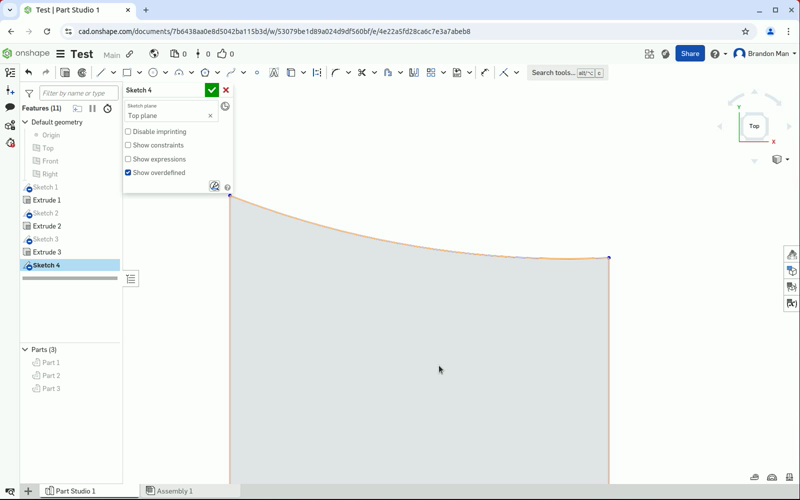
click(439, 365)
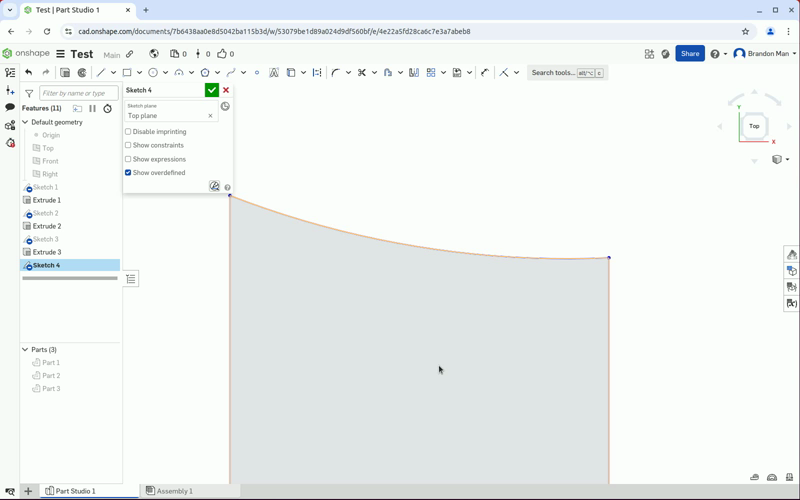
scroll(-6)
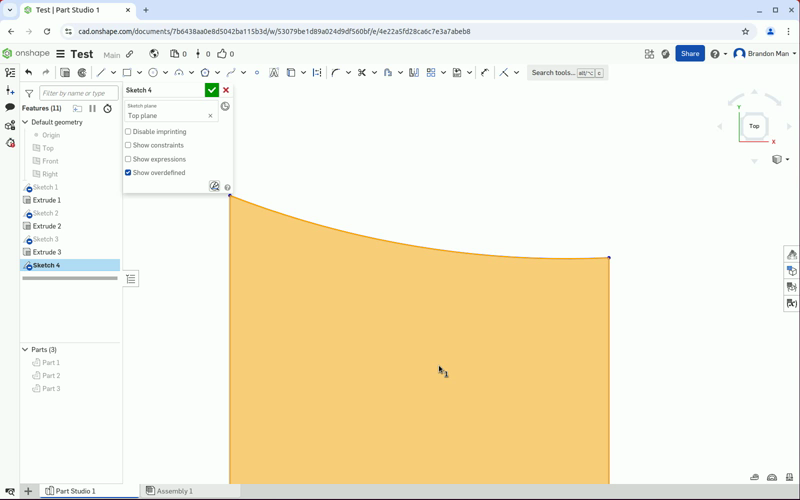
scroll(-6)
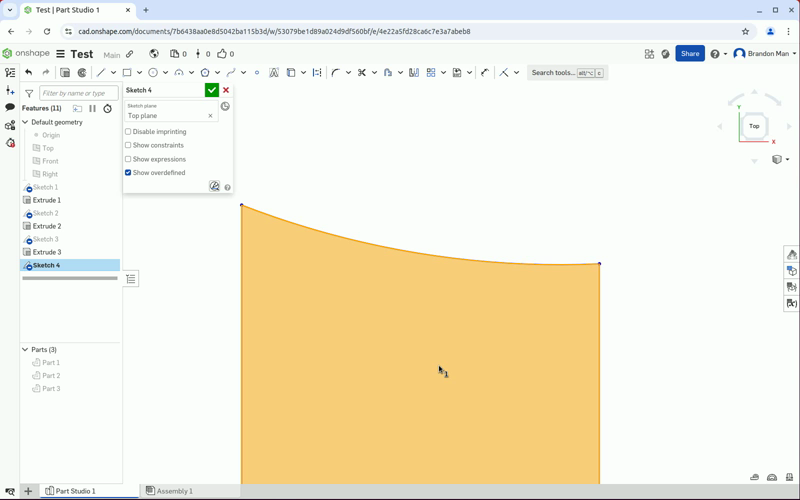
scroll(-6)
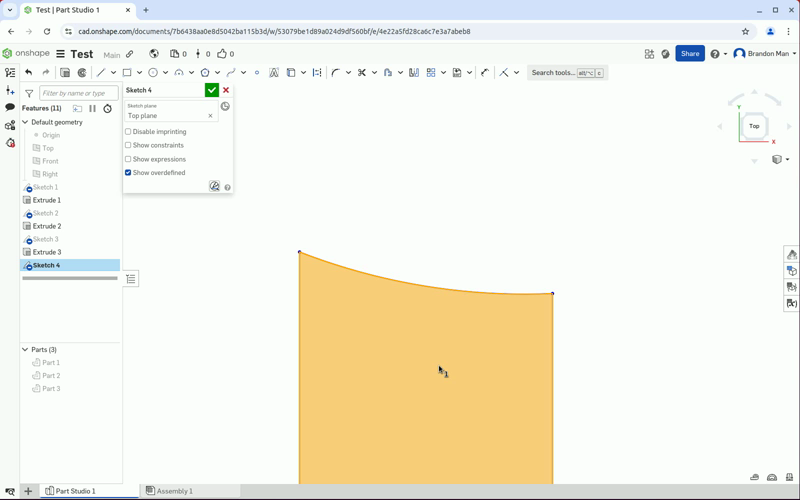
scroll(-6)
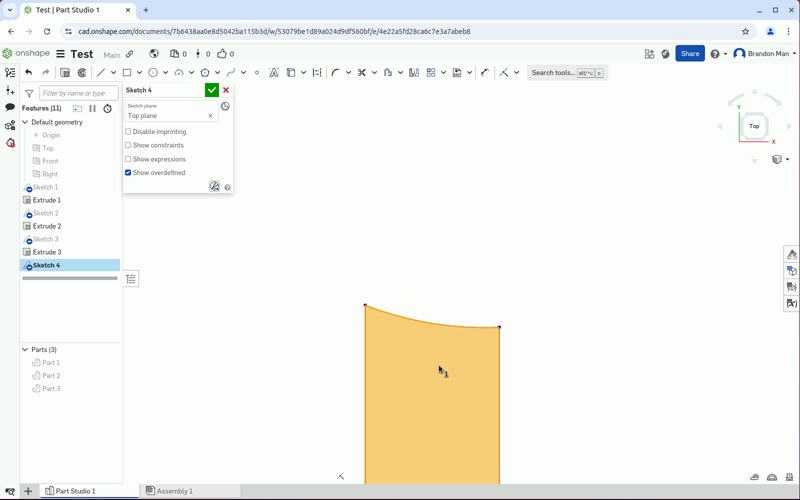
scroll(-6)
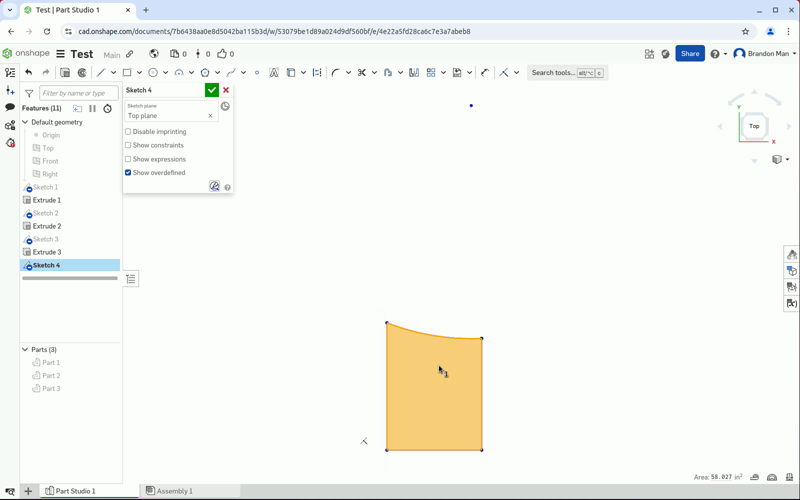
scroll(-6)
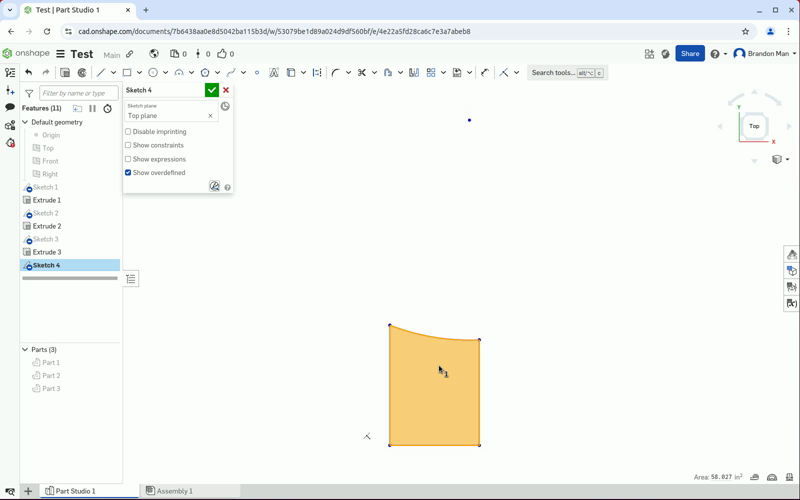
scroll(-6)
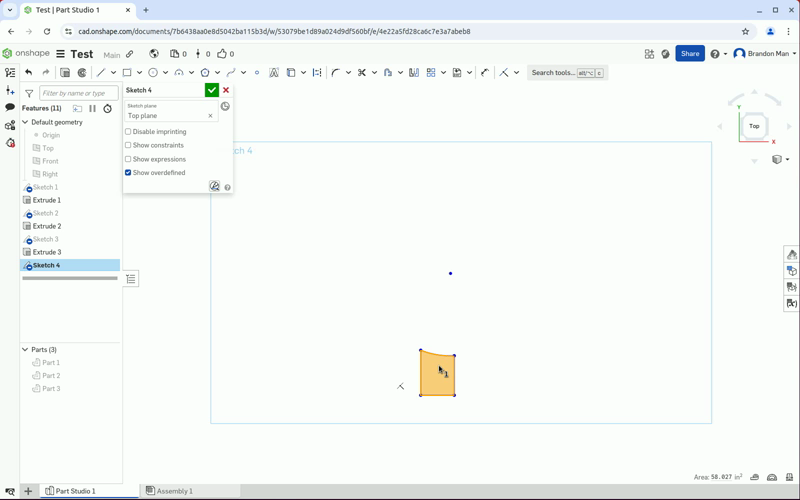
mouse_move(73, 352)
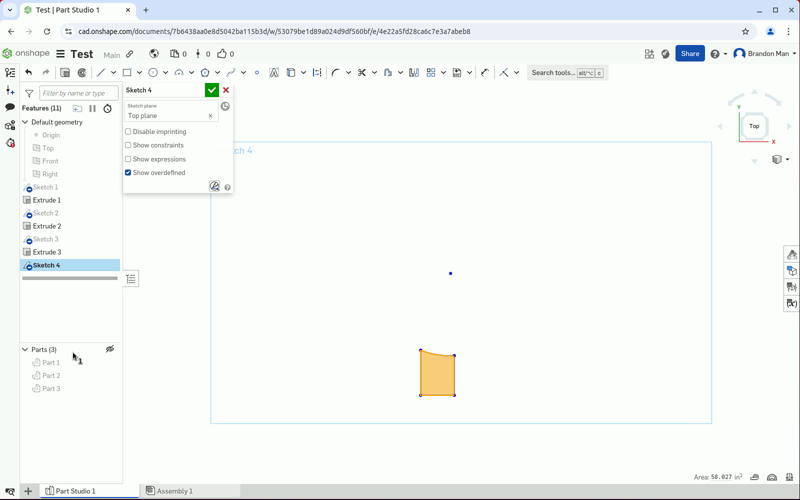
key(shift+y)
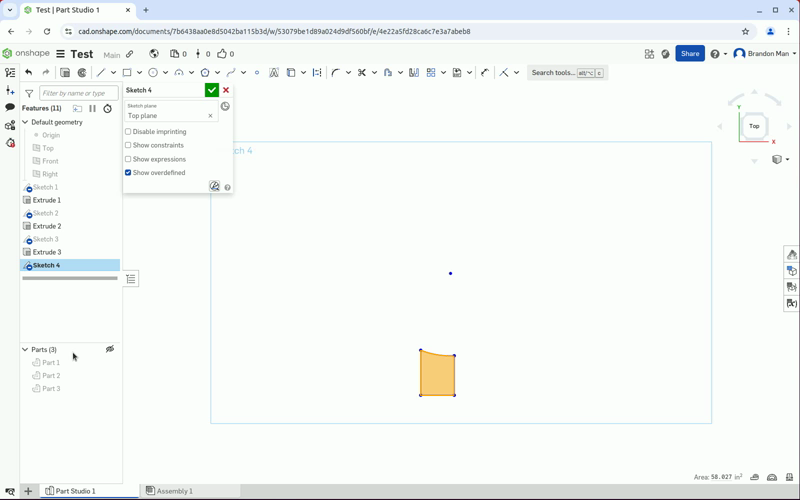
key(shift+e)
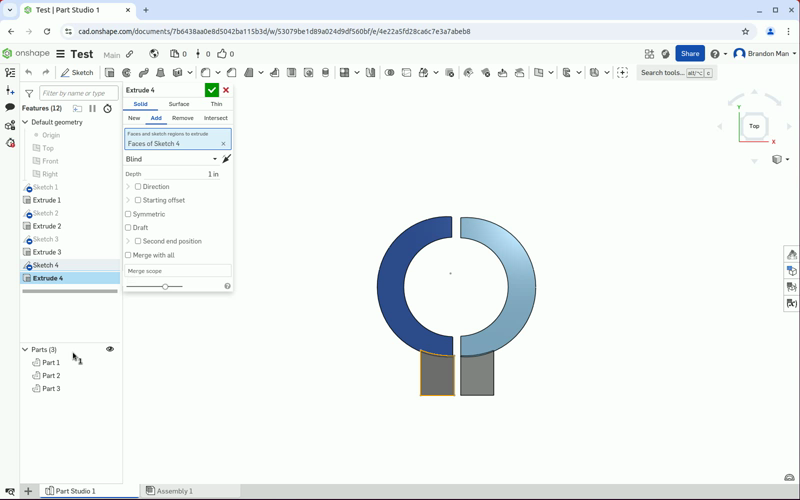
mouse_move(143, 106)
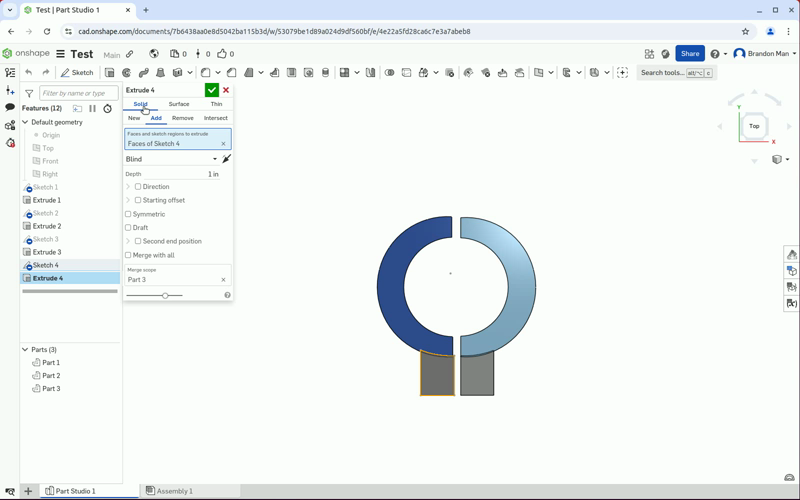
click(143, 106)
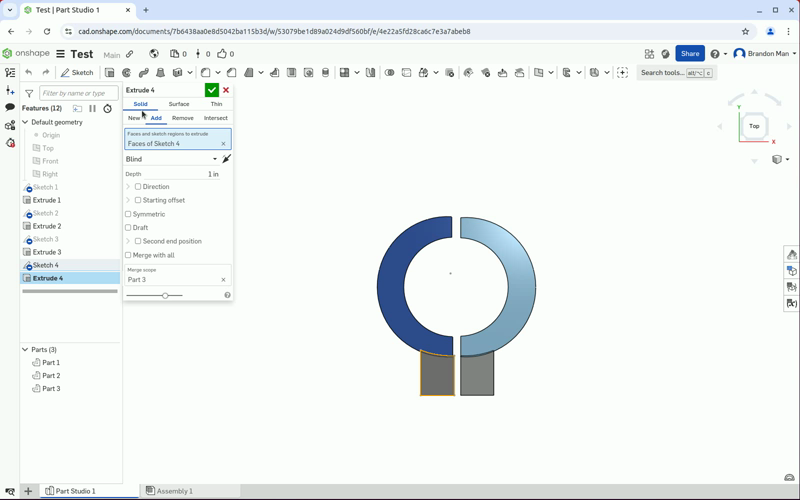
mouse_move(137, 120)
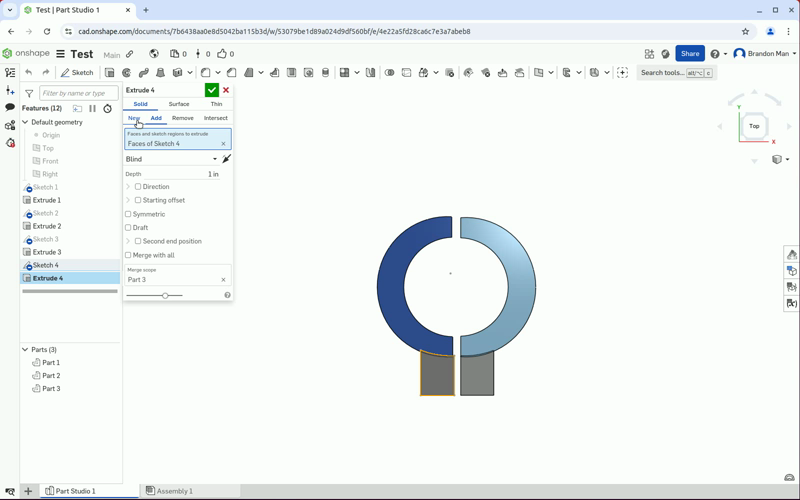
click(137, 120)
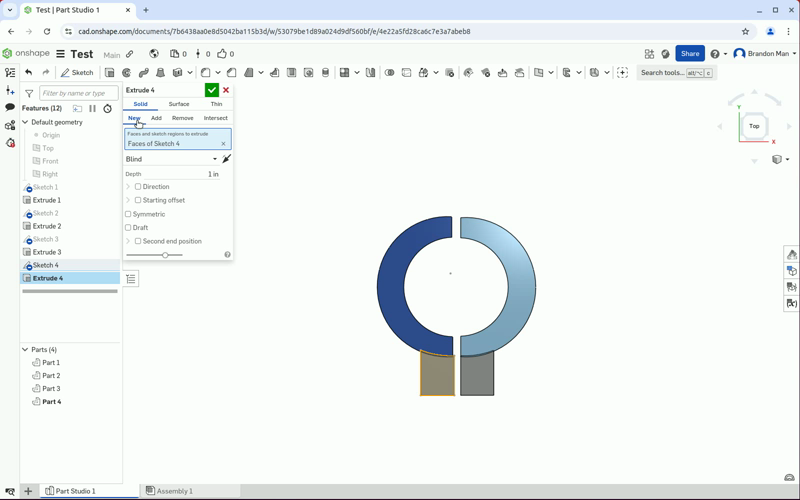
key(tab, 4)
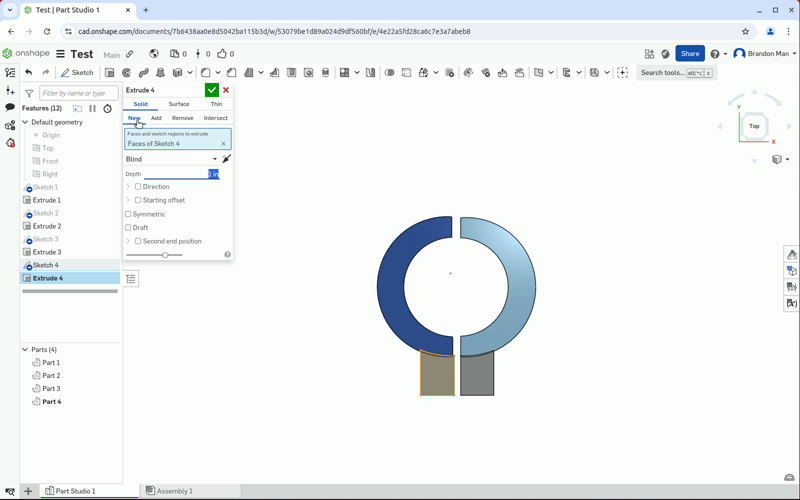
text(5.536)
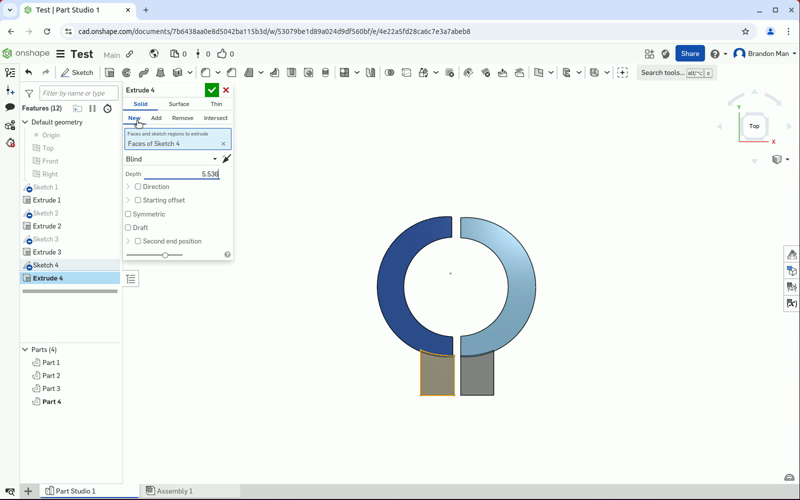
key(enter)
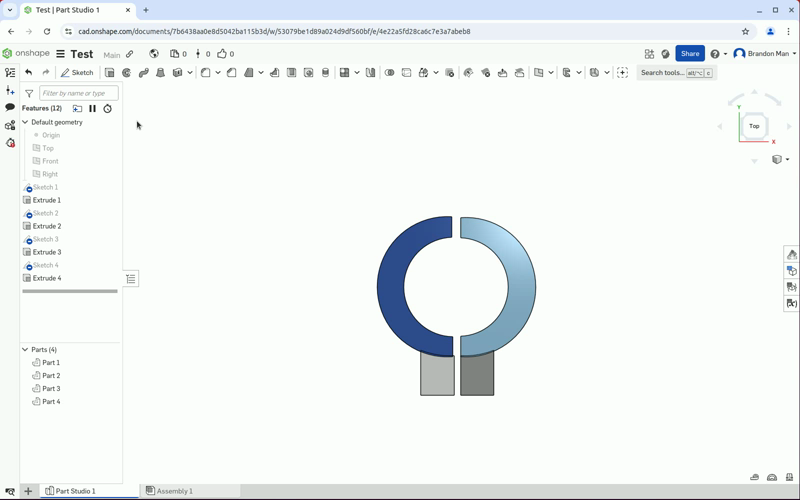
key(shift+h)
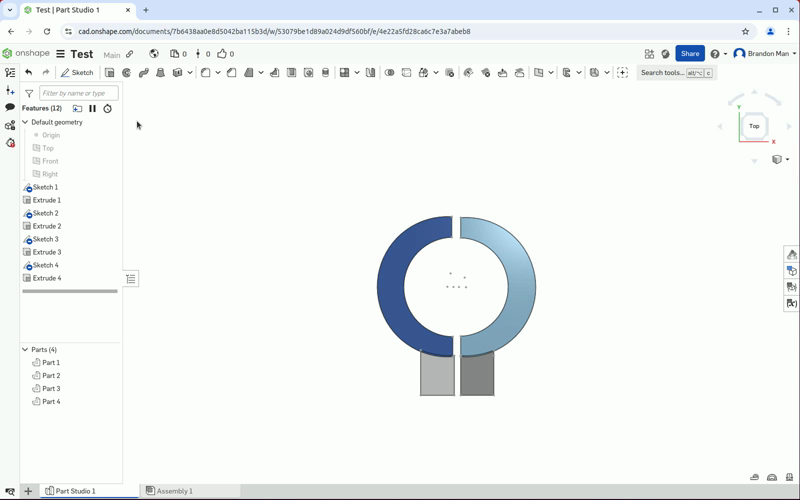
key(shift+h)
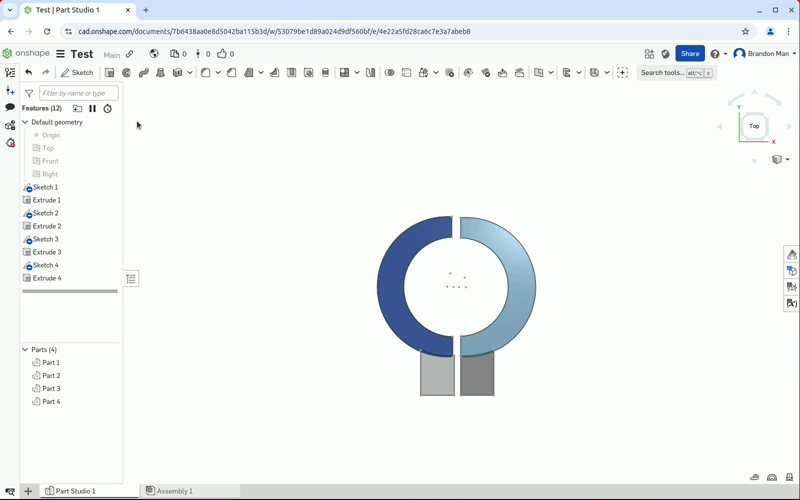
key(shift+7)
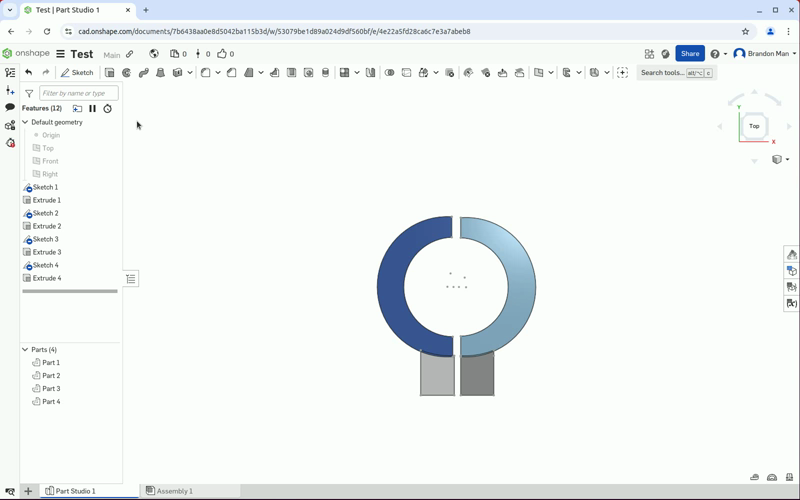
key(up, 3)
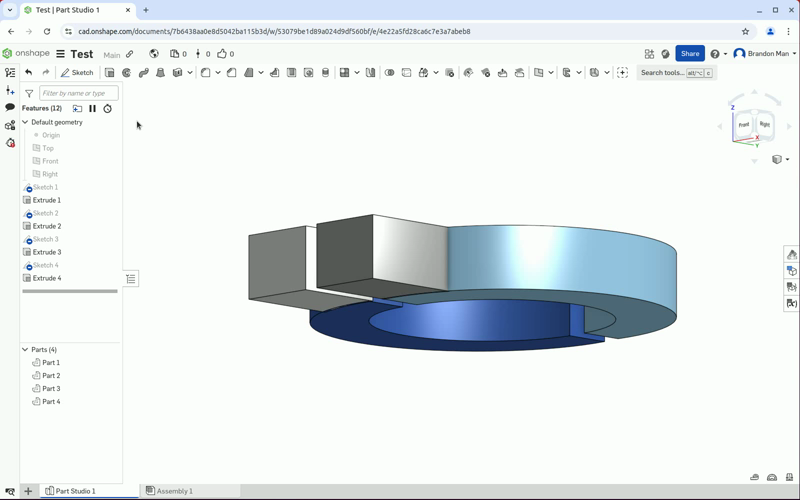
key(left, 3)
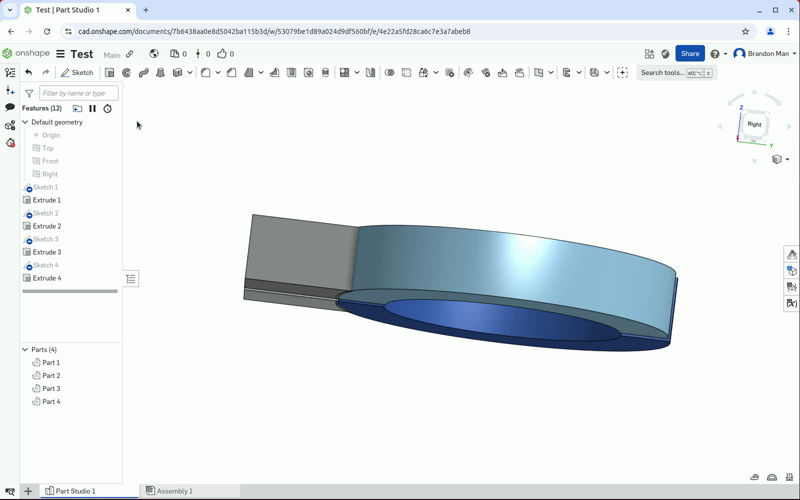
key(right, 3)
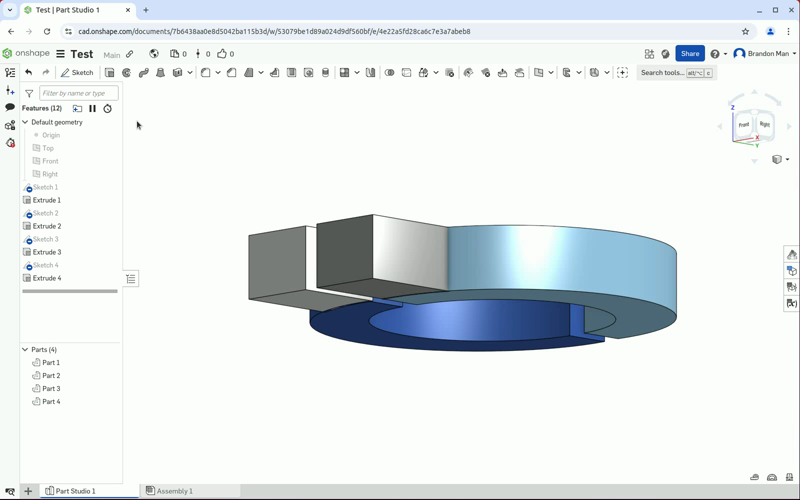
key(down, 3)
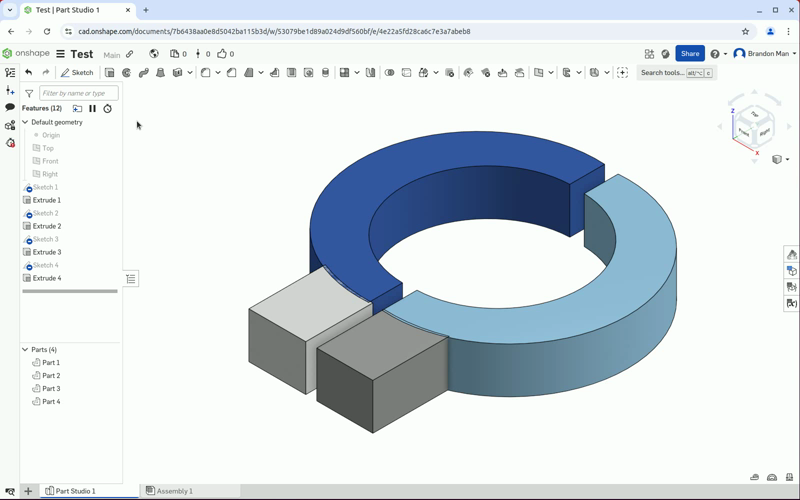
mouse_move(73, 189)
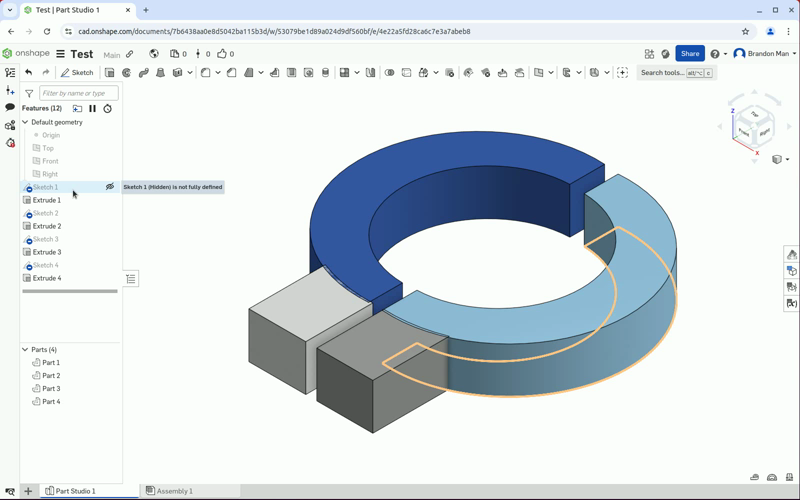
click(73, 189)